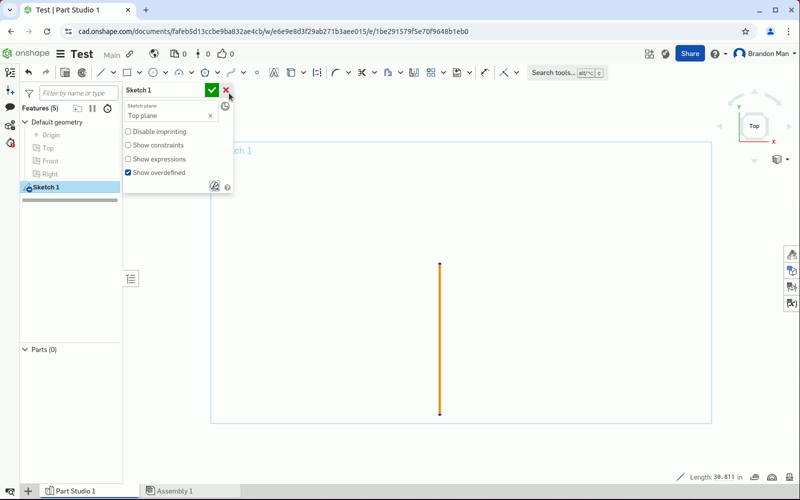
key(shift+h)
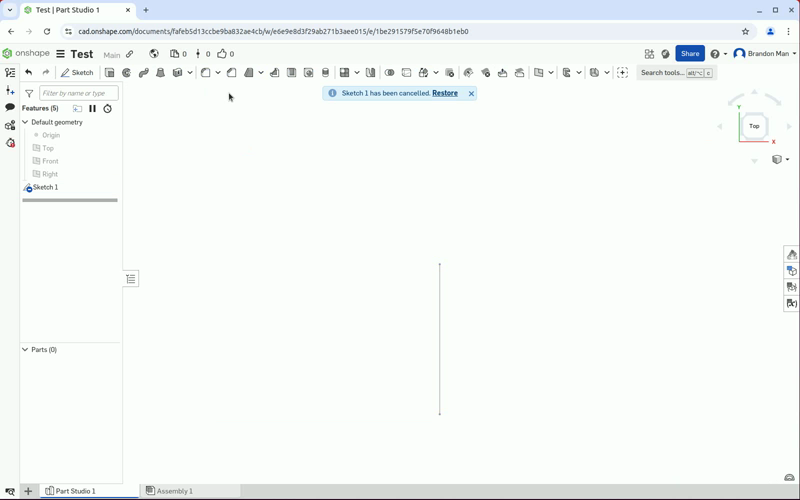
key(shift+s)
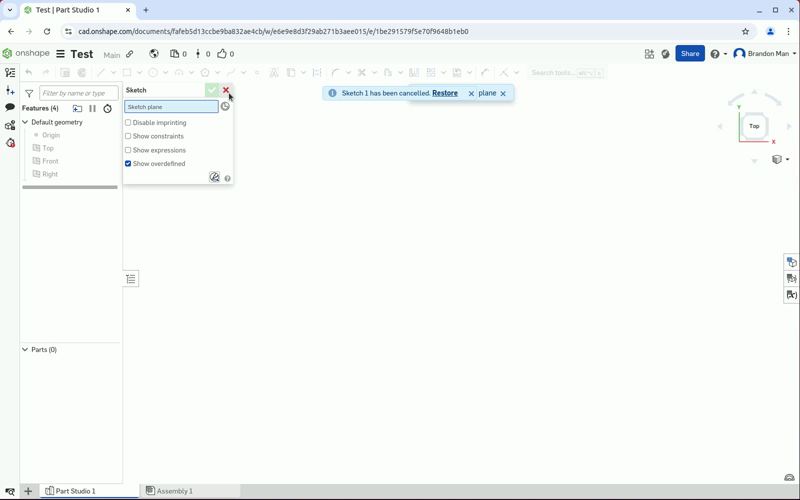
mouse_move(73, 150)
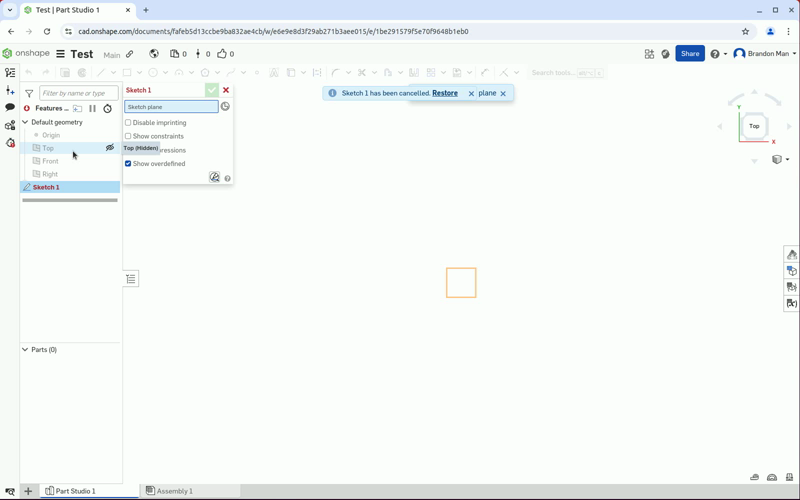
click(73, 150)
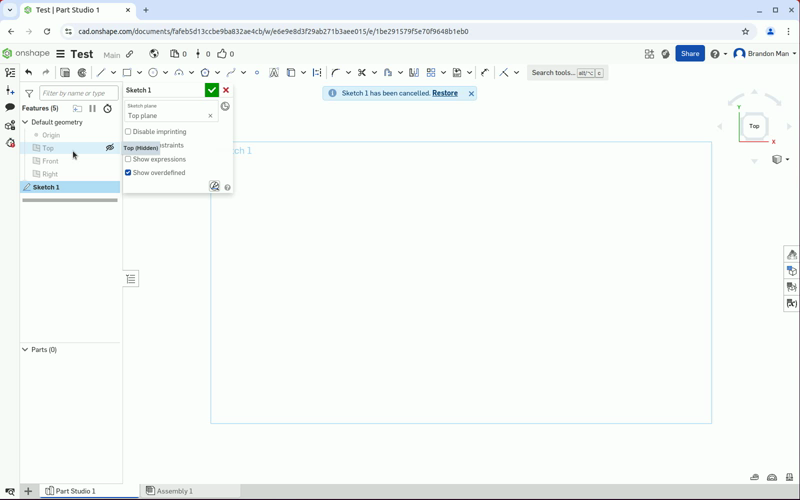
mouse_move(73, 352)
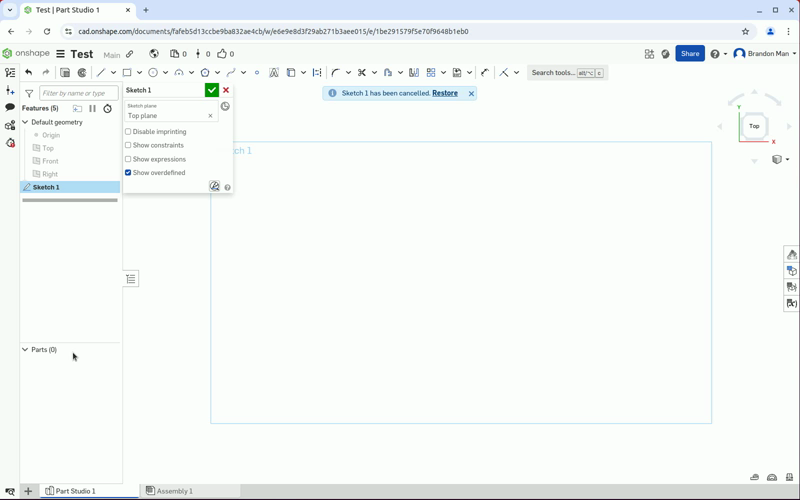
key(y)
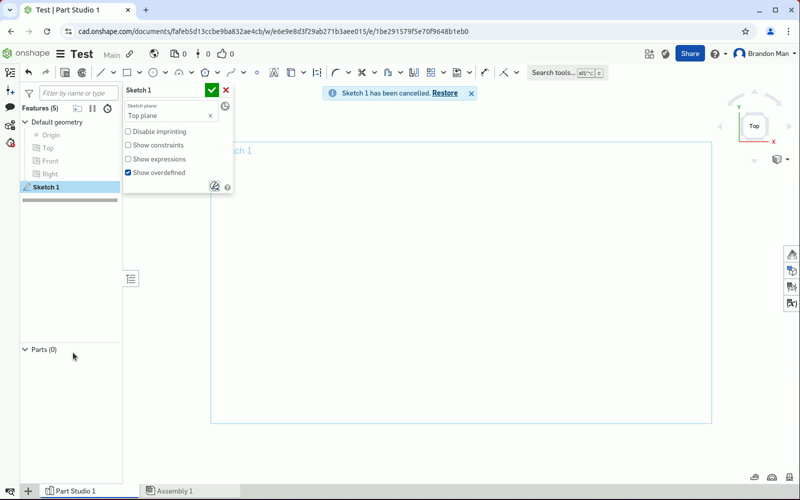
key(c)
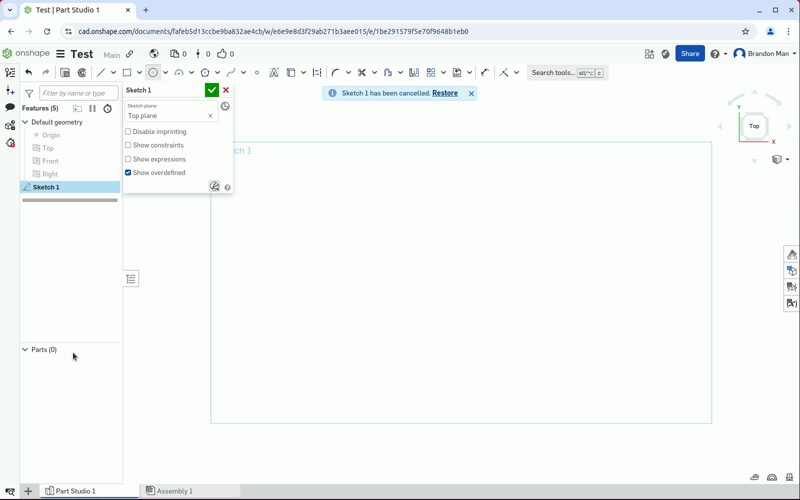
key_down(shift)
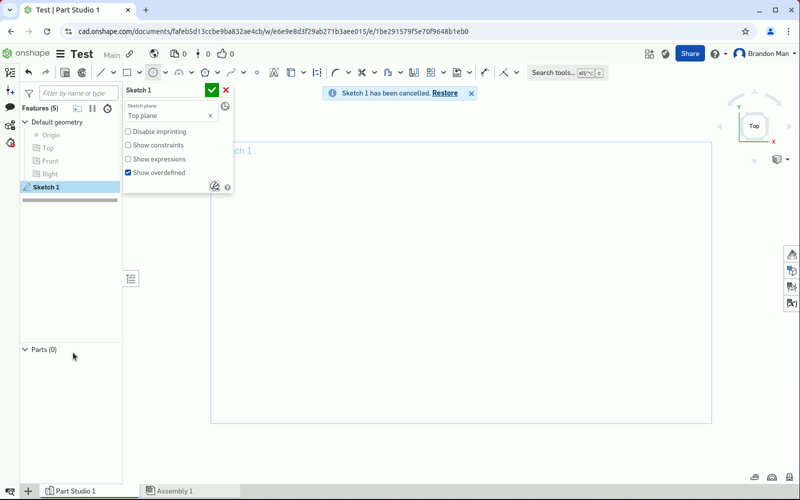
mouse_move(461, 282)
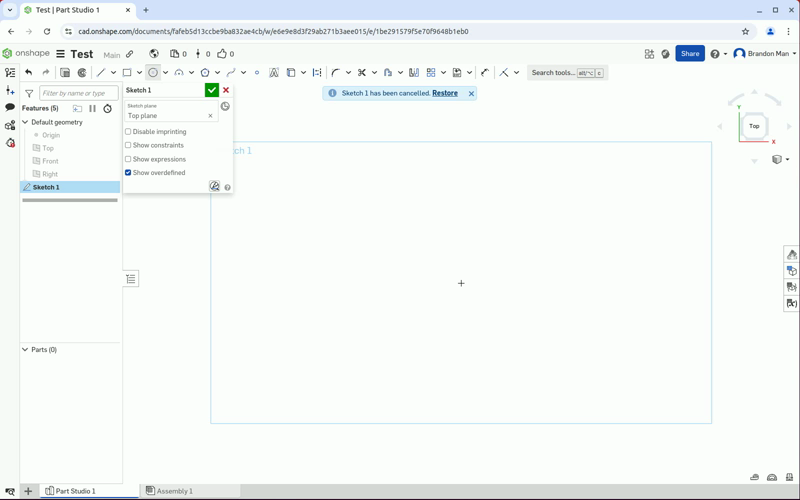
click(461, 282)
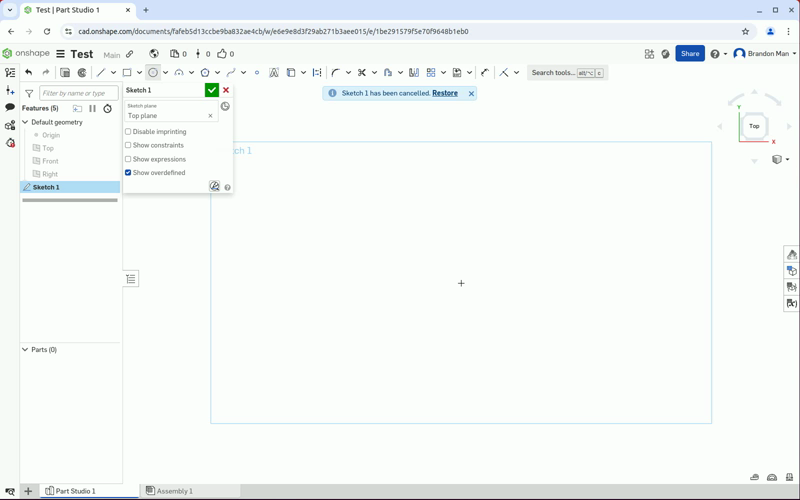
key_up(shift)
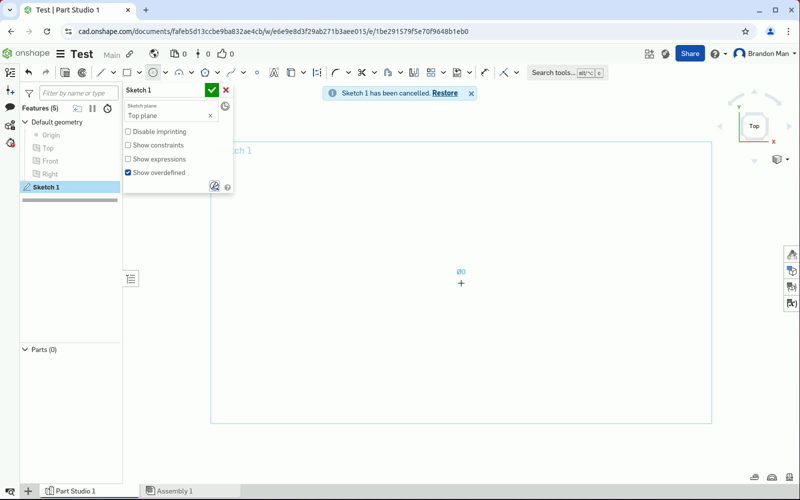
mouse_move(574, 282)
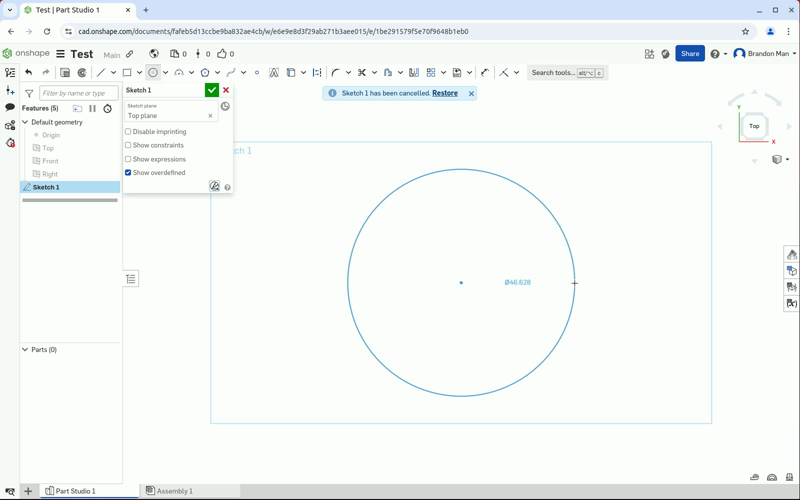
click(574, 282)
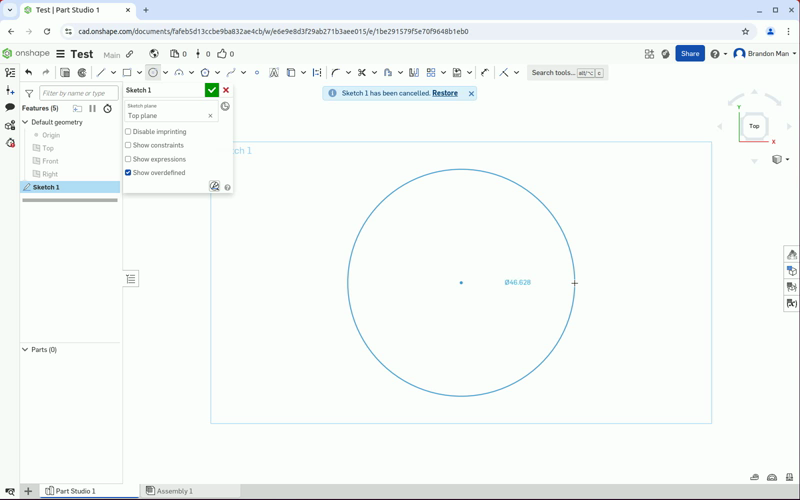
key(esc)
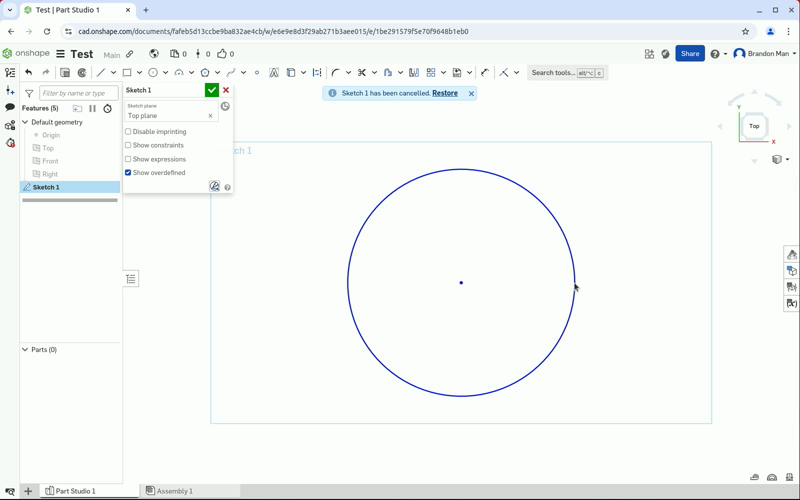
key(c)
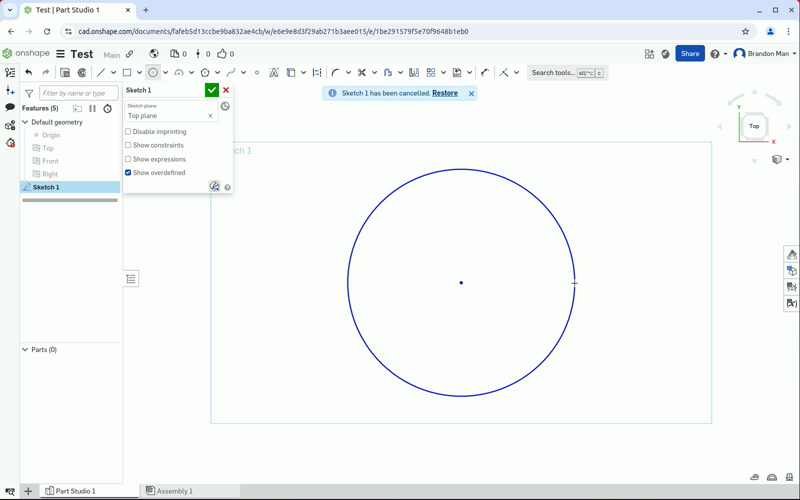
key_down(shift)
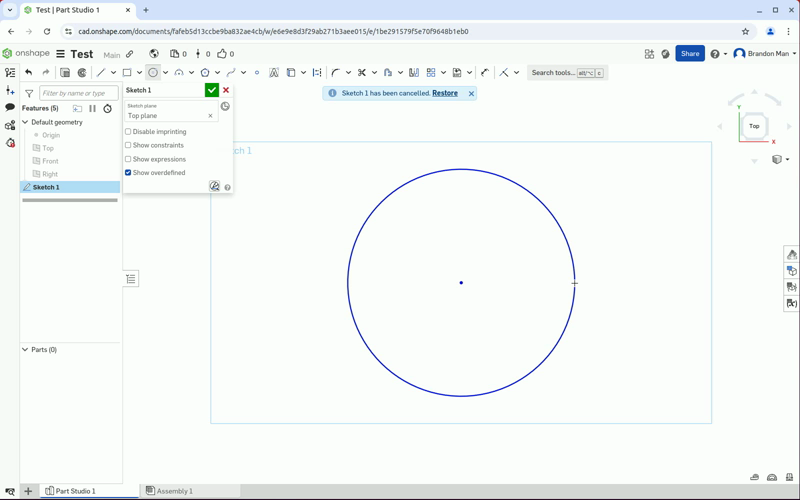
mouse_move(461, 282)
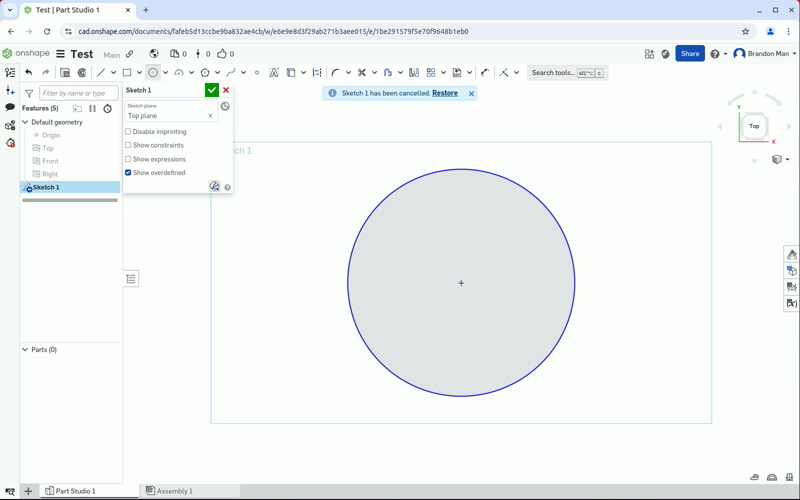
click(461, 282)
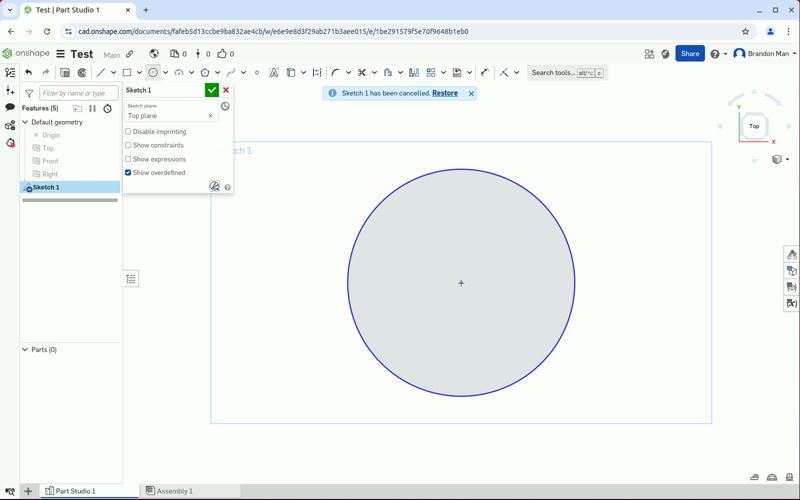
key_up(shift)
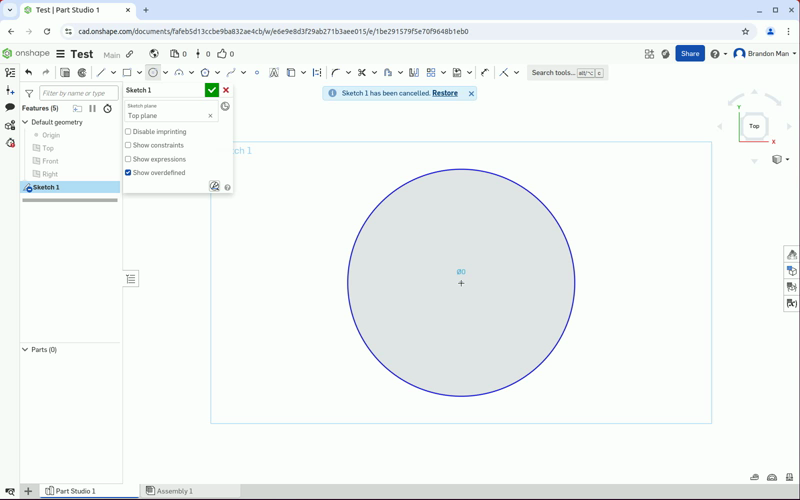
mouse_move(503, 282)
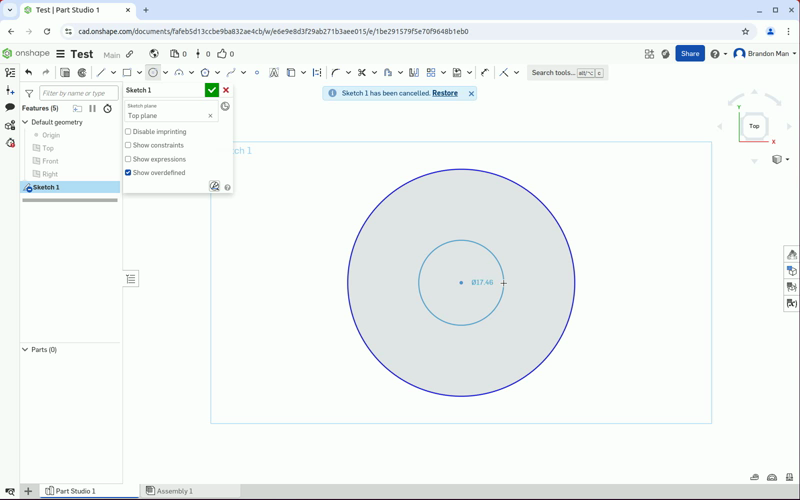
click(503, 282)
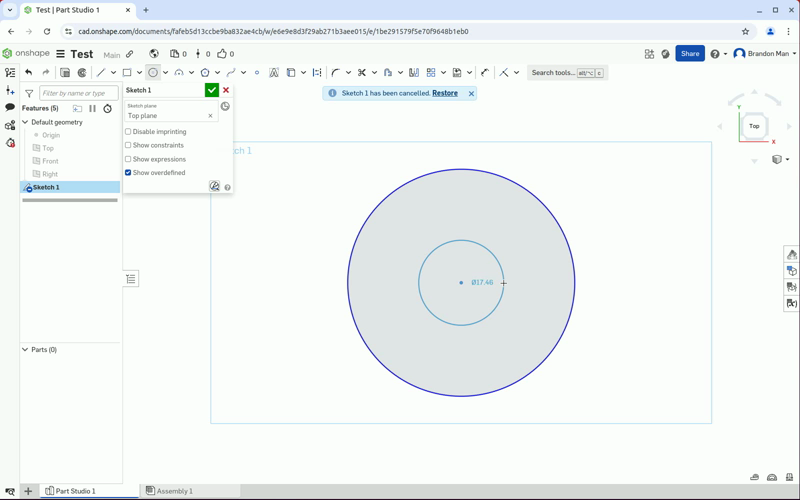
key(esc)
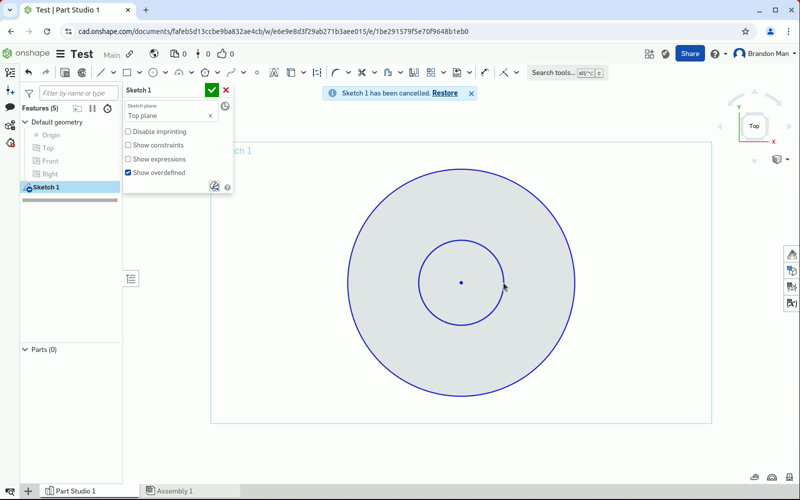
mouse_move(524, 308)
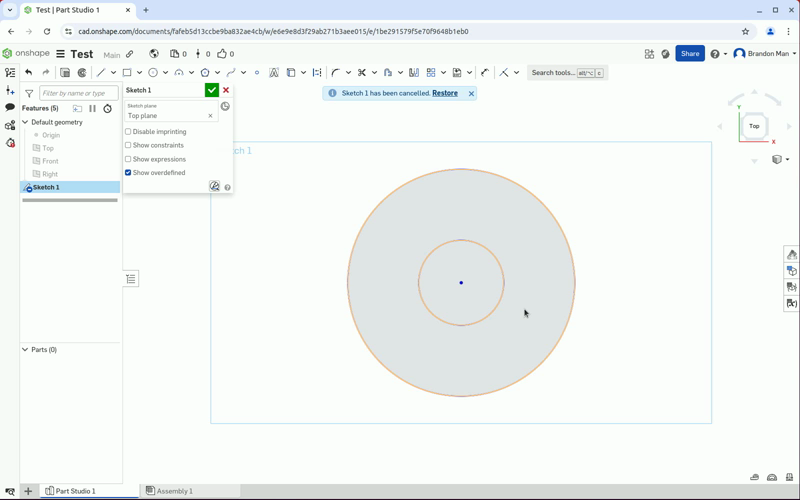
click(524, 308)
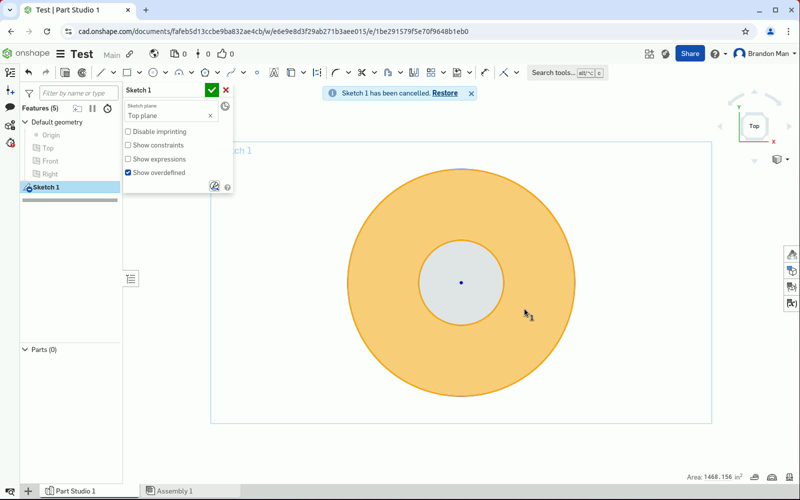
mouse_move(73, 352)
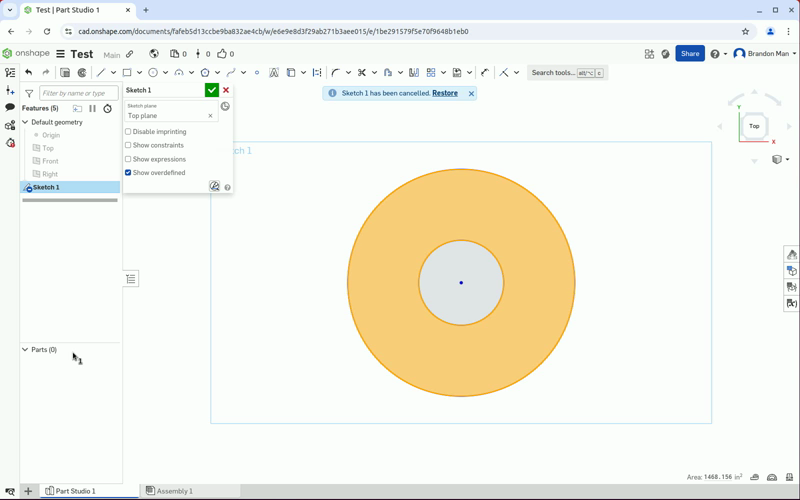
key(shift+y)
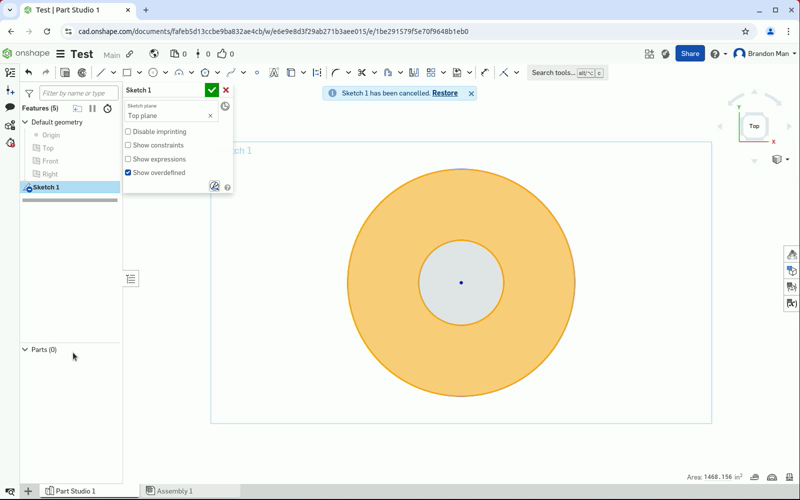
key(shift+e)
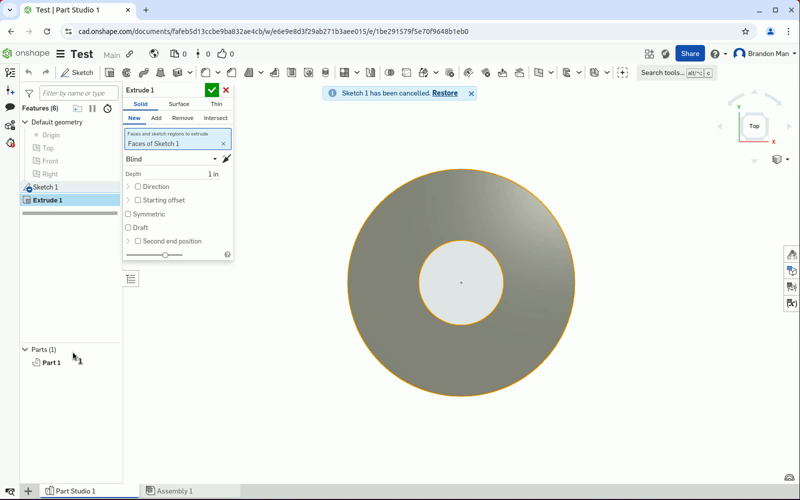
mouse_move(143, 106)
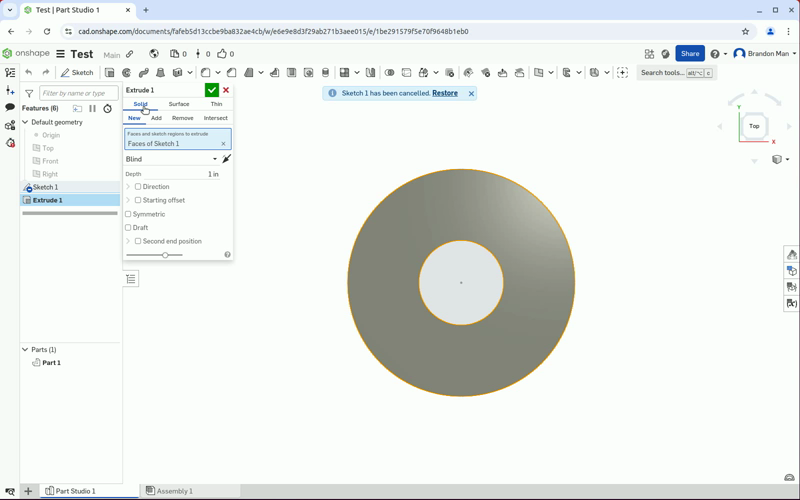
click(143, 106)
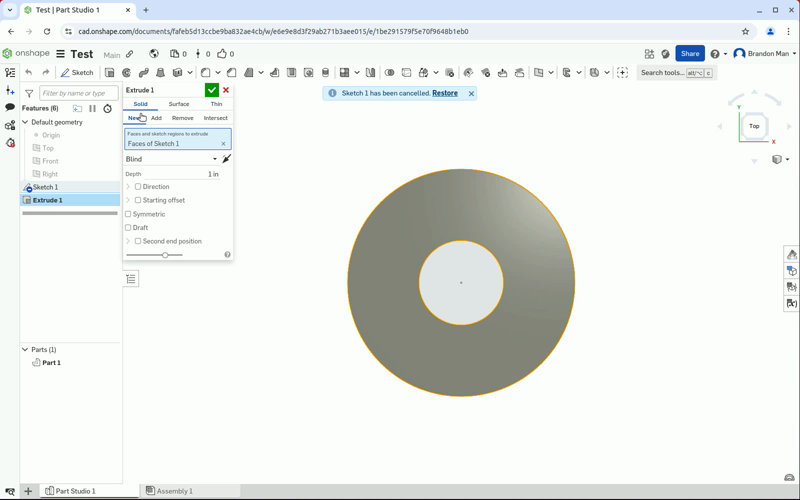
mouse_move(137, 120)
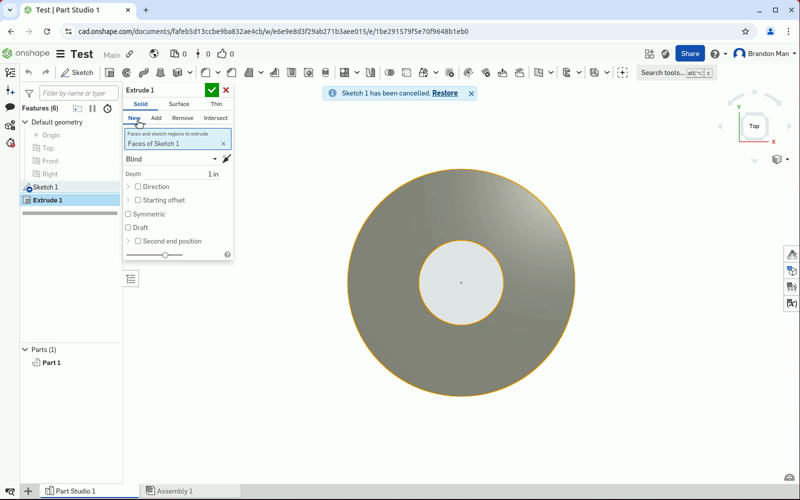
click(137, 120)
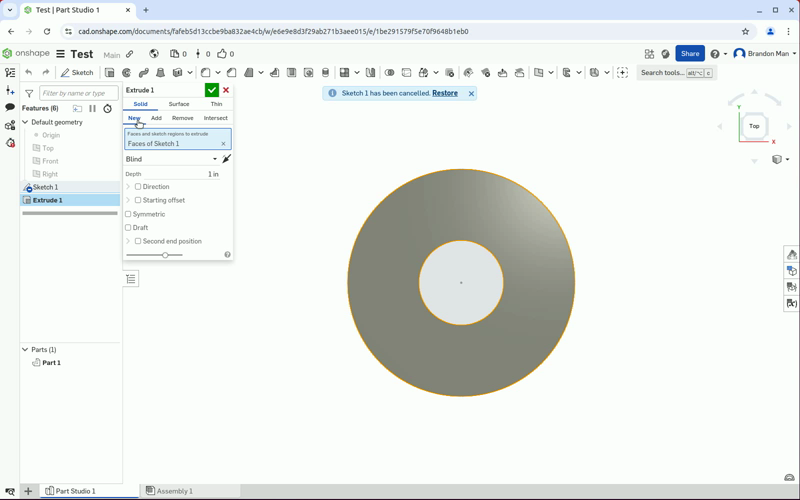
key(tab, 4)
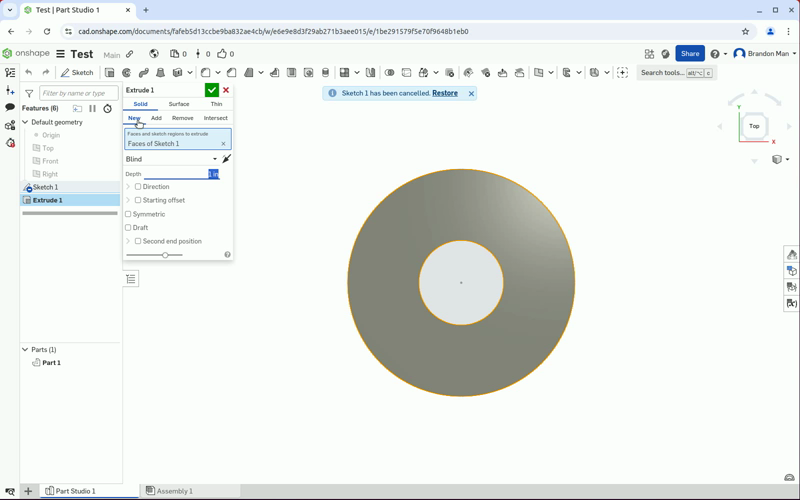
text(1.685)
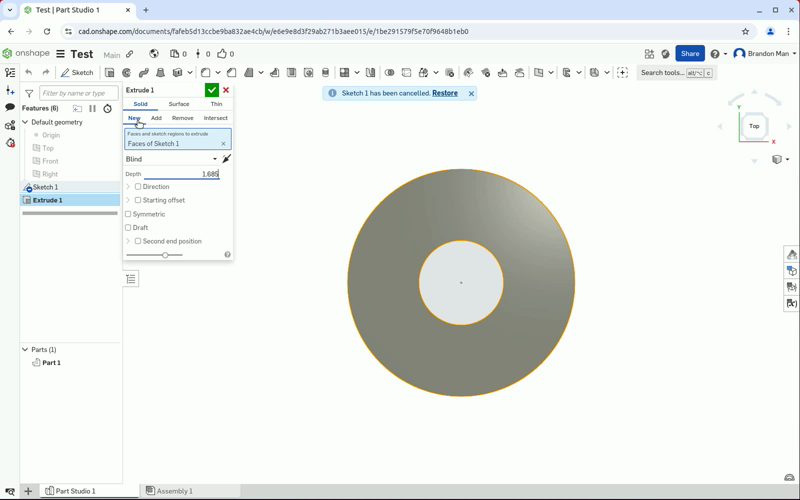
key(enter)
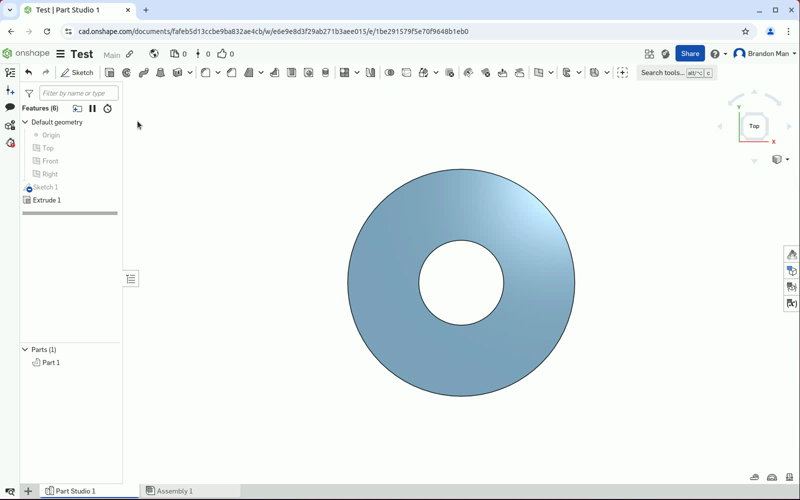
key(shift+h)
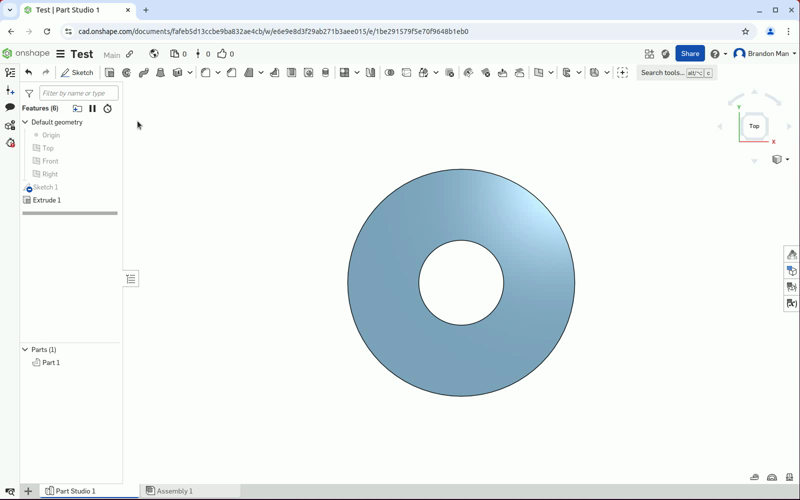
key(shift+h)
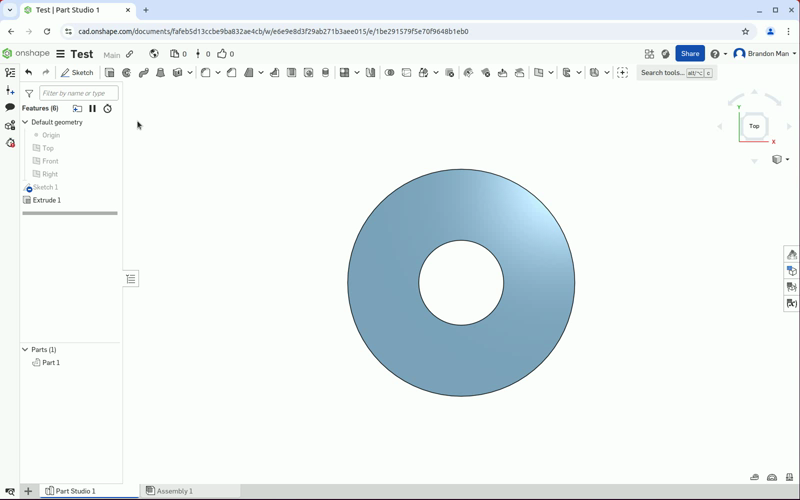
mouse_move(73, 189)
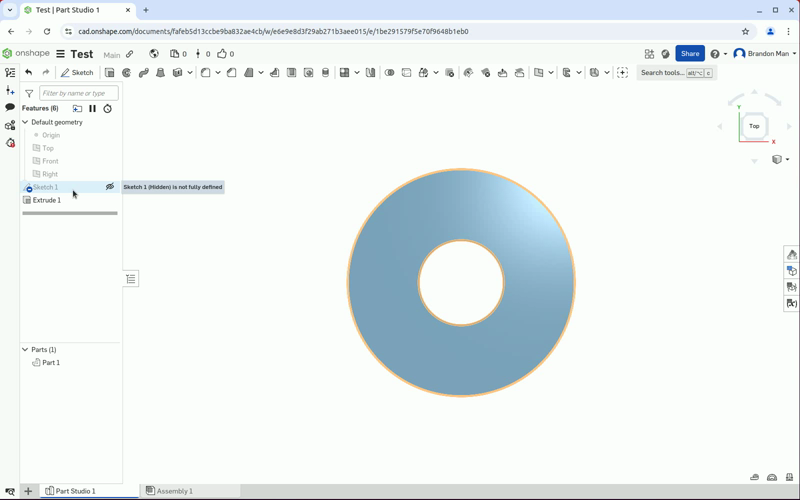
click(73, 189)
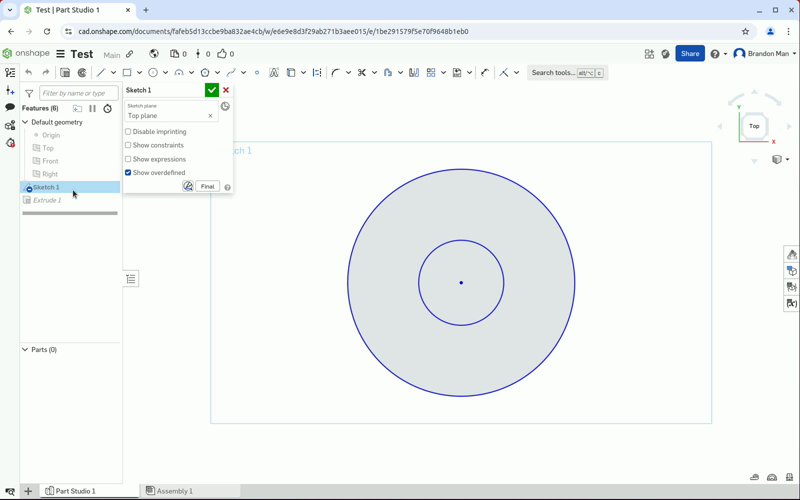
mouse_move(229, 92)
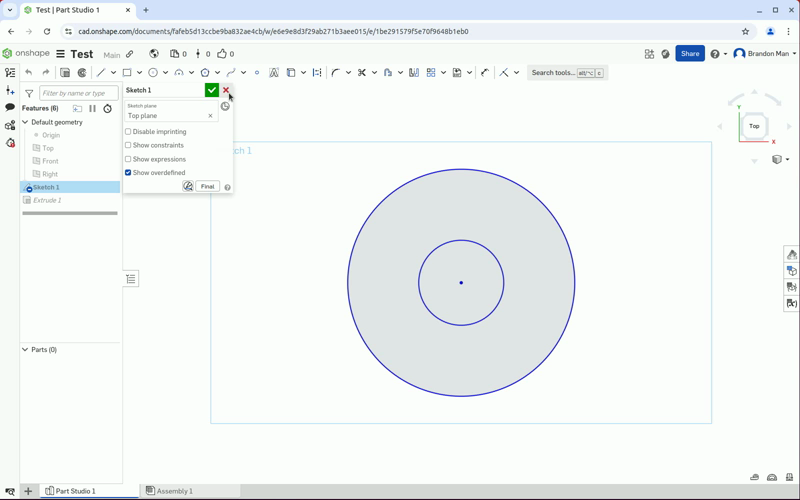
click(229, 92)
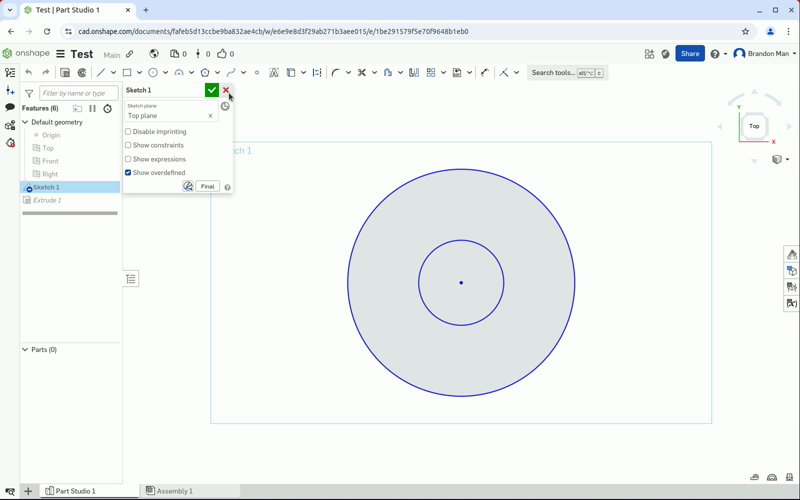
key(shift+s)
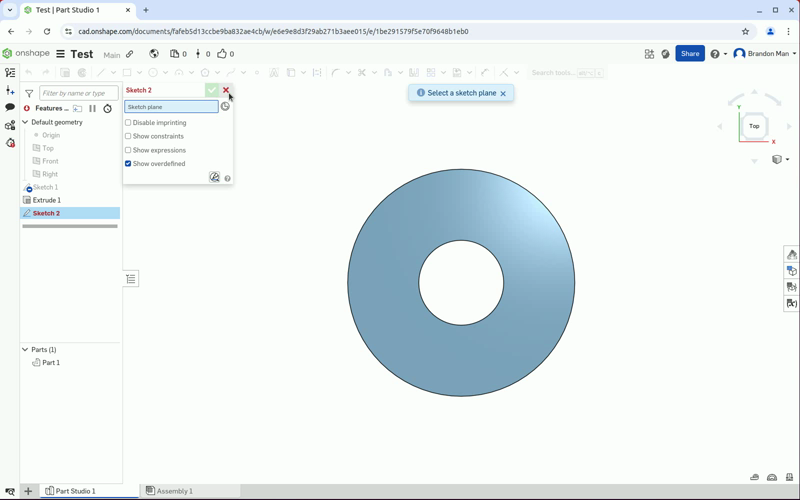
mouse_move(73, 150)
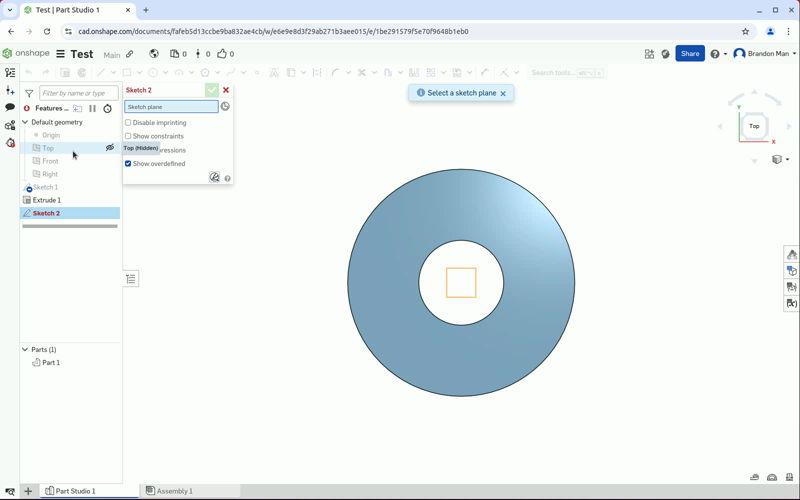
click(73, 150)
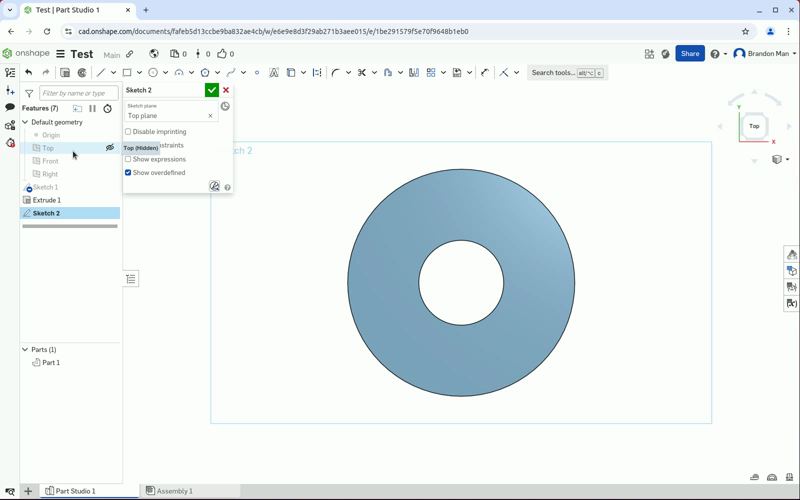
mouse_move(73, 352)
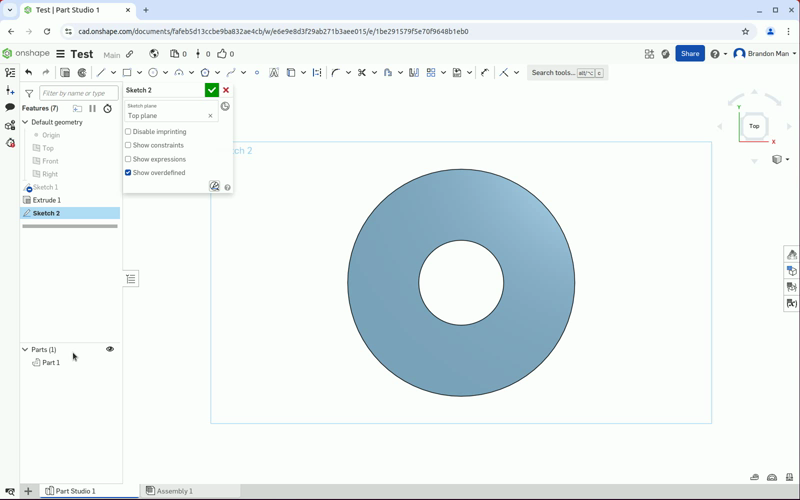
key(y)
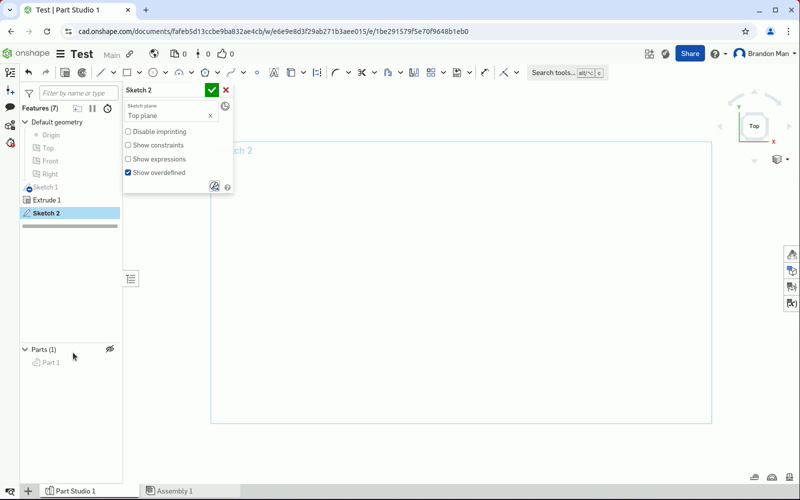
key(c)
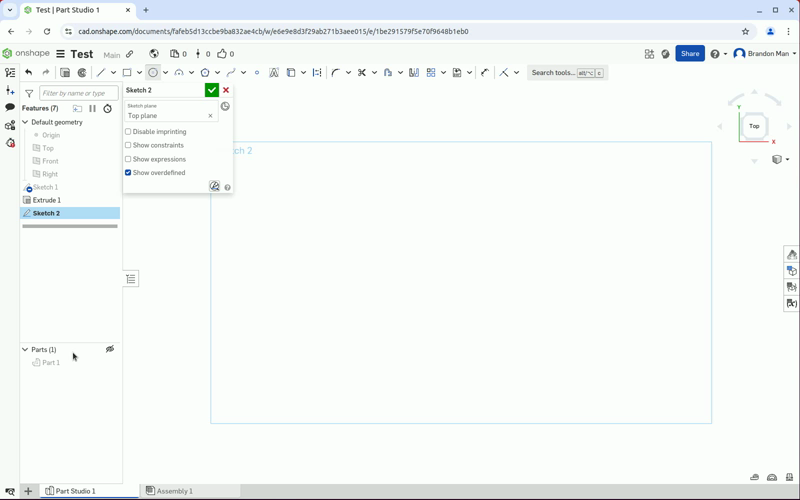
key_down(shift)
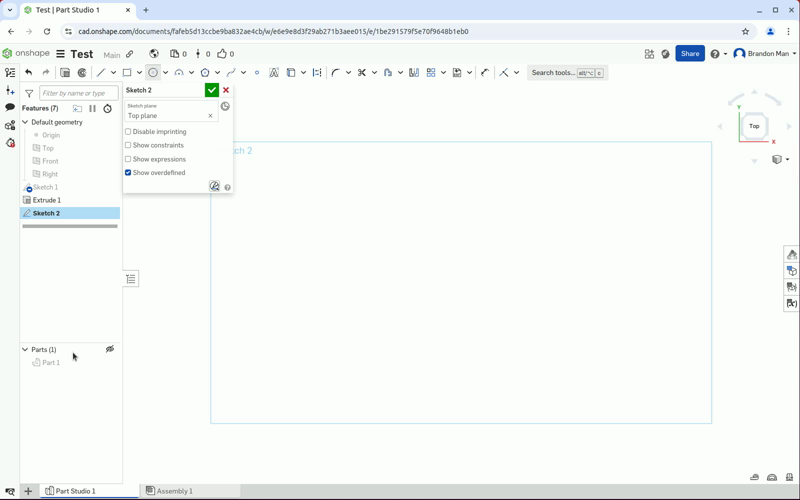
mouse_move(461, 282)
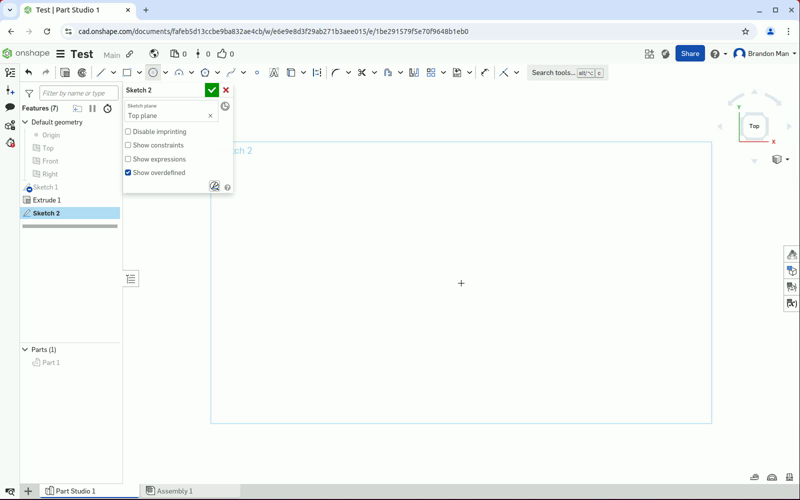
click(461, 282)
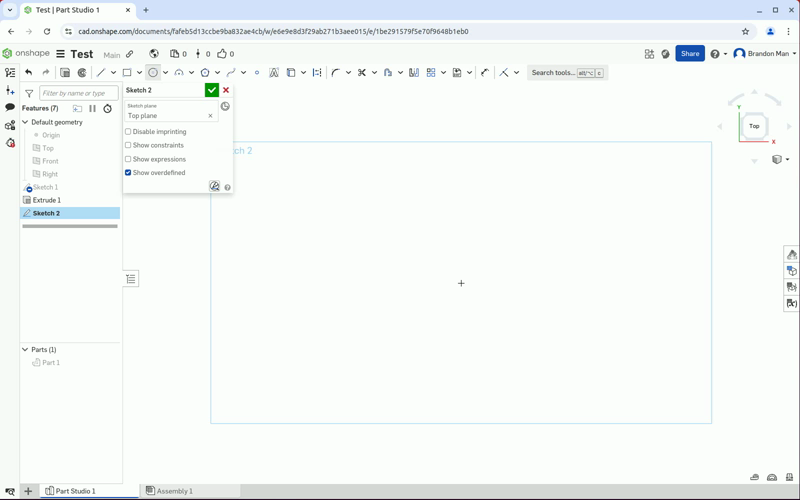
key_up(shift)
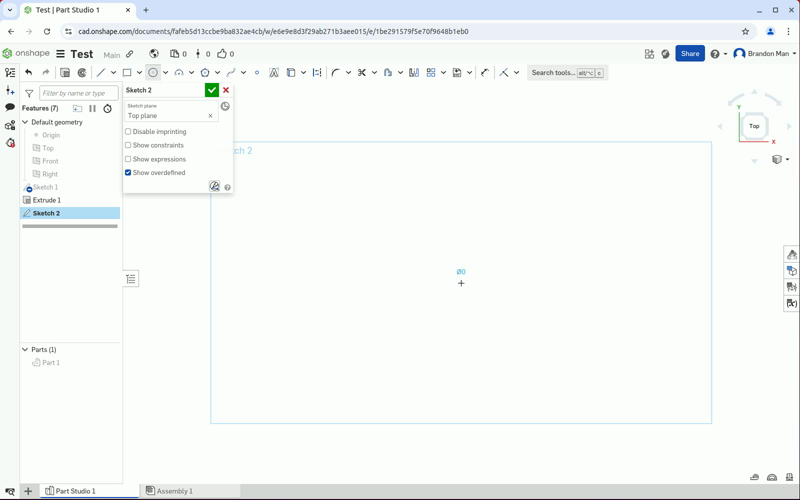
mouse_move(494, 282)
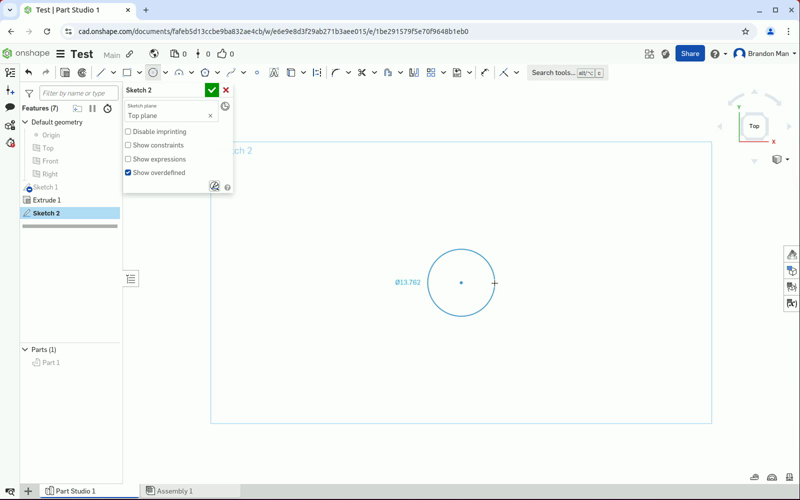
click(494, 282)
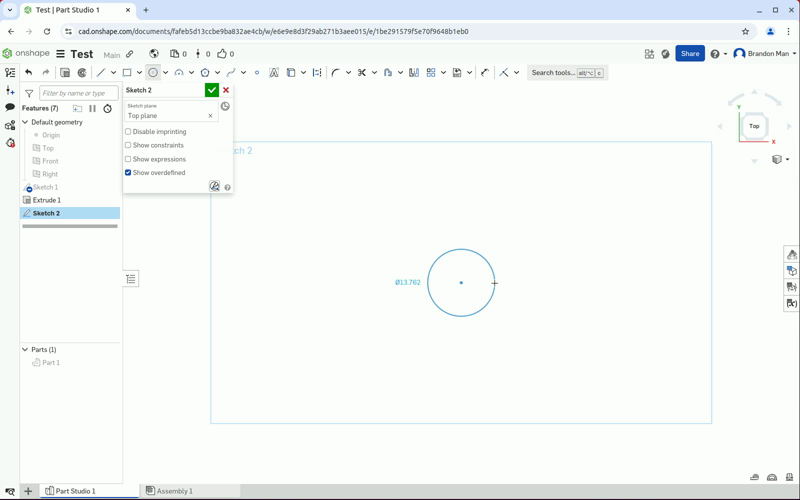
key(esc)
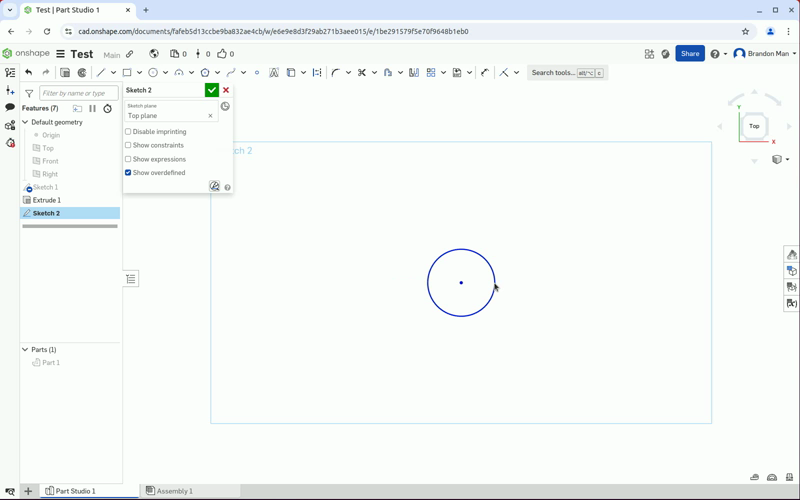
key(c)
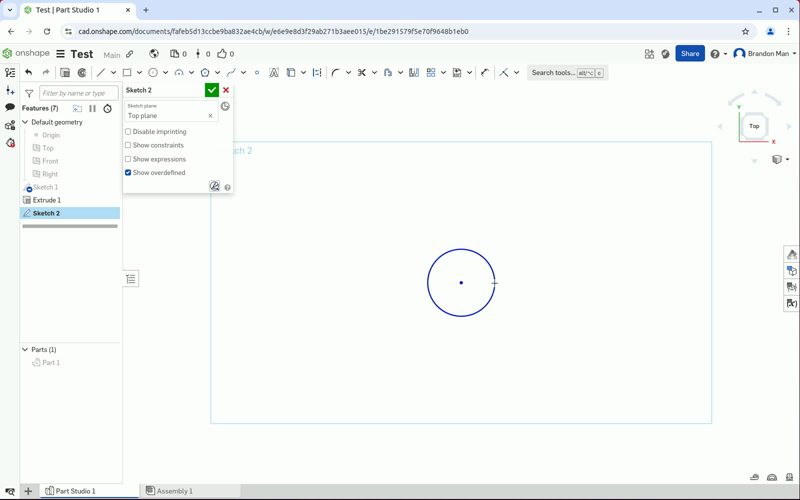
key_down(shift)
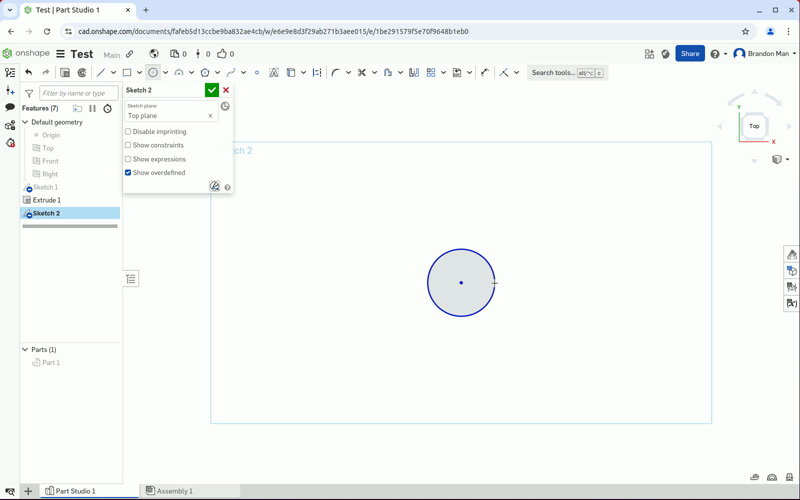
mouse_move(461, 282)
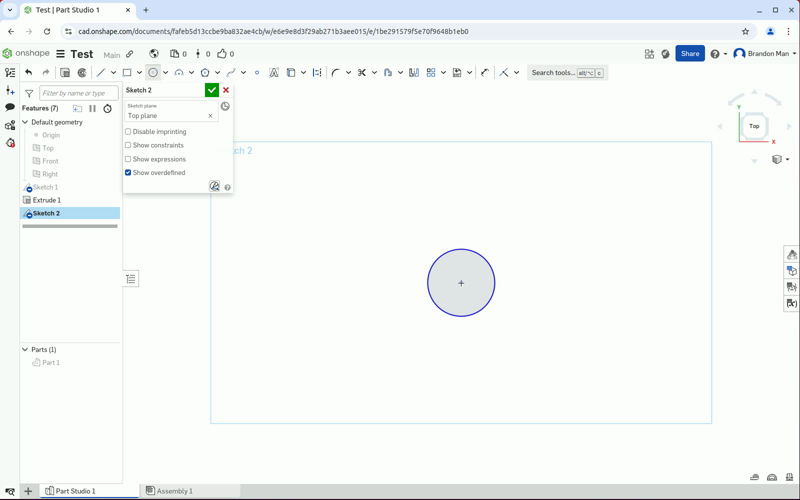
click(461, 282)
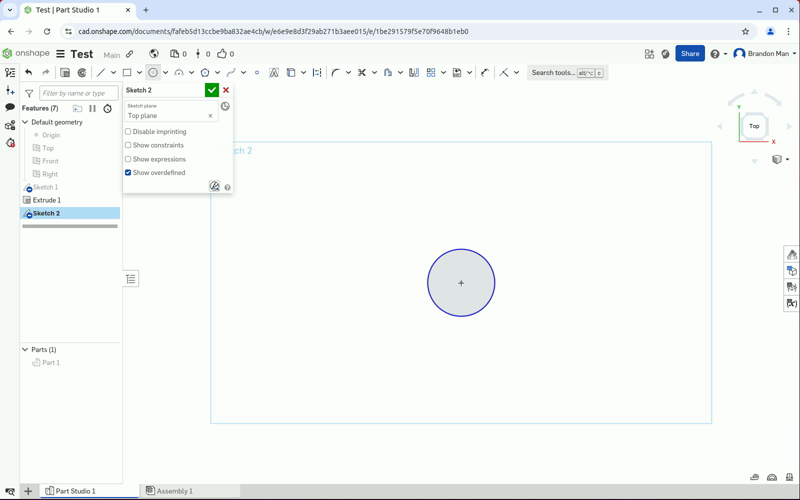
key_up(shift)
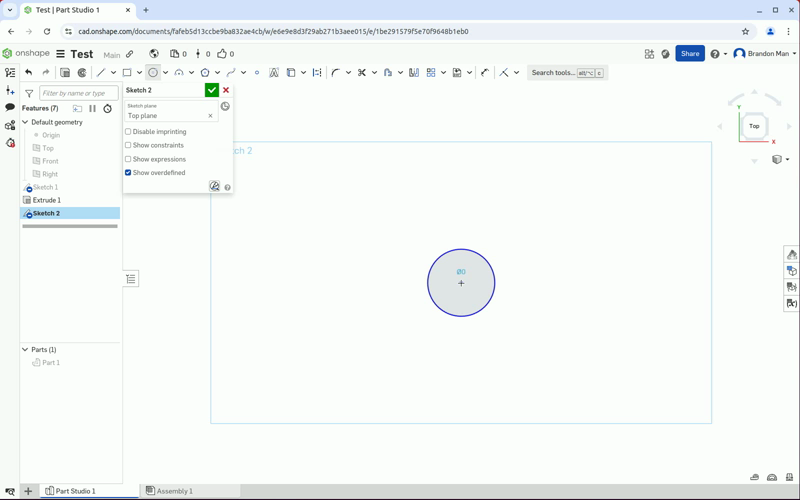
mouse_move(467, 282)
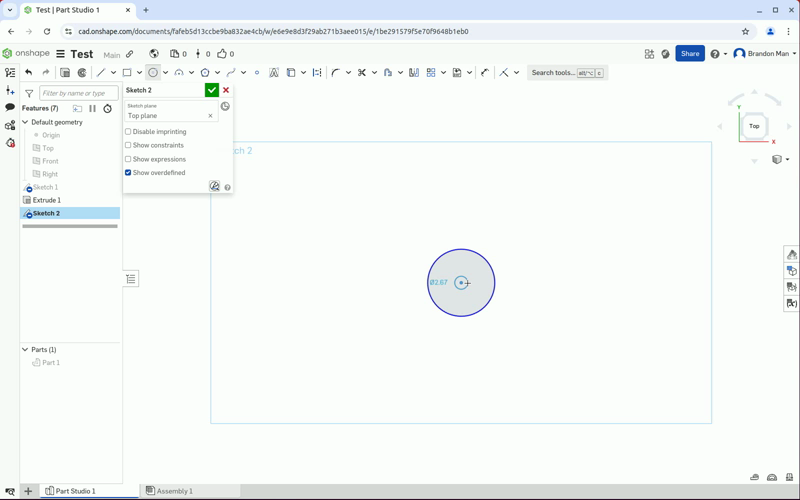
click(467, 282)
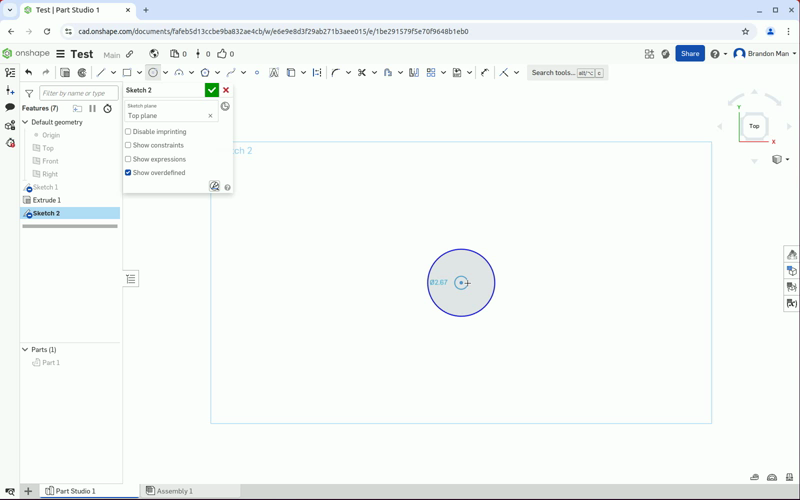
key(esc)
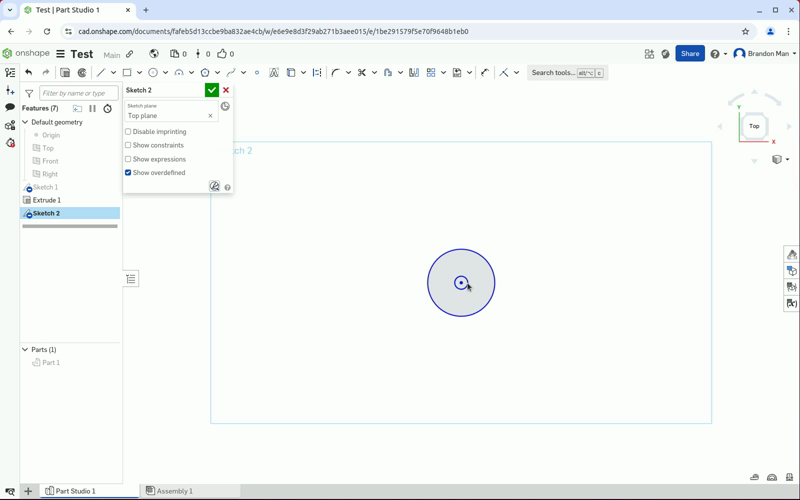
mouse_move(459, 313)
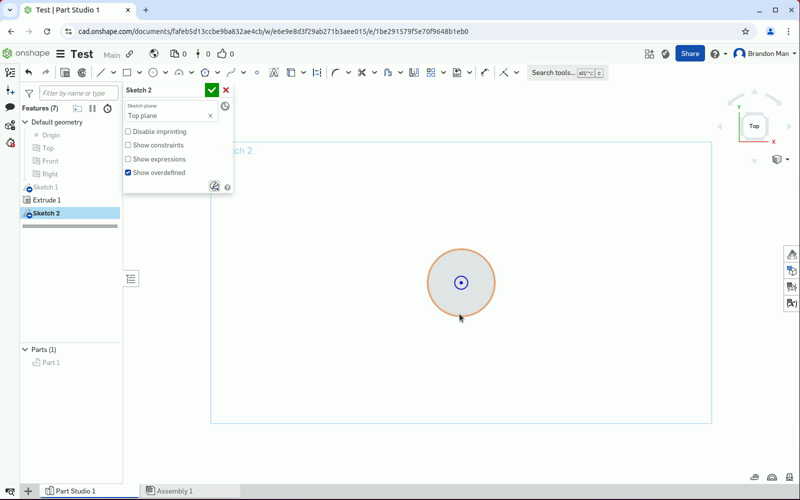
click(459, 313)
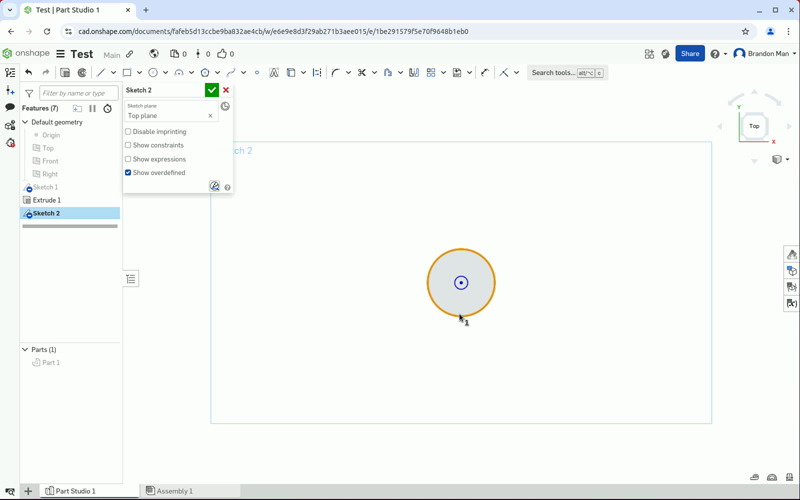
mouse_move(73, 352)
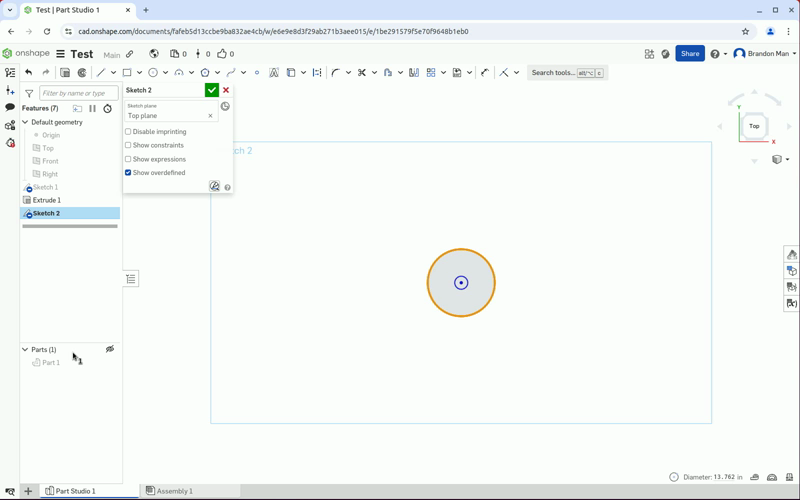
key(shift+y)
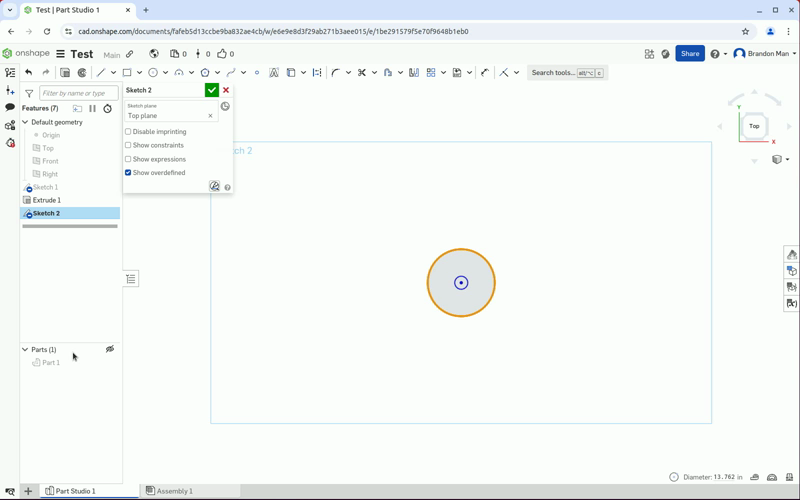
key(shift+e)
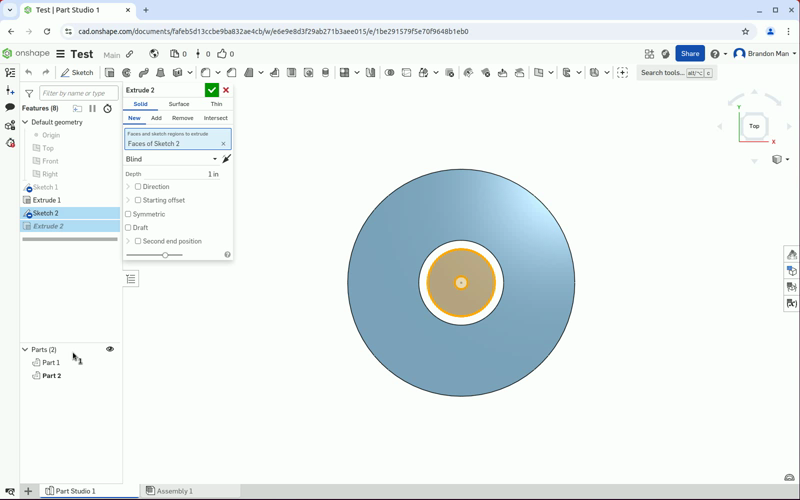
mouse_move(143, 106)
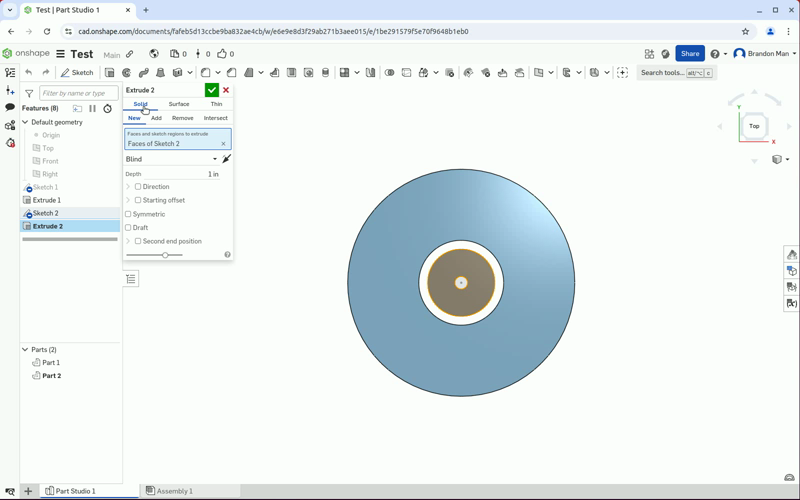
click(143, 106)
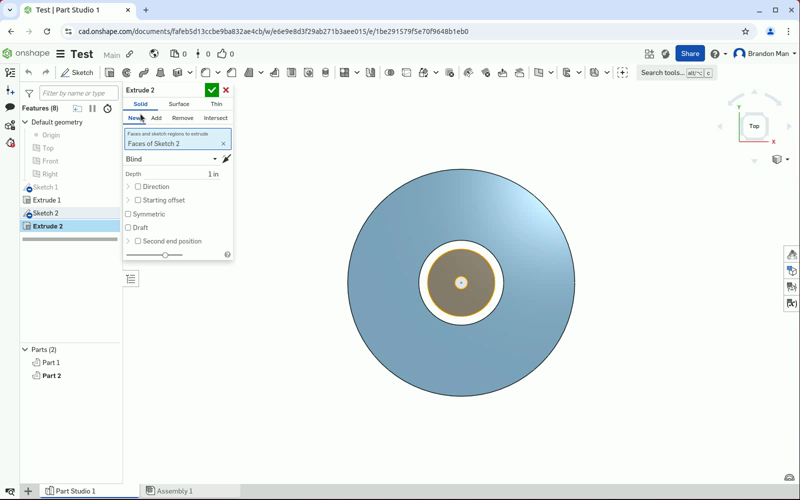
mouse_move(137, 120)
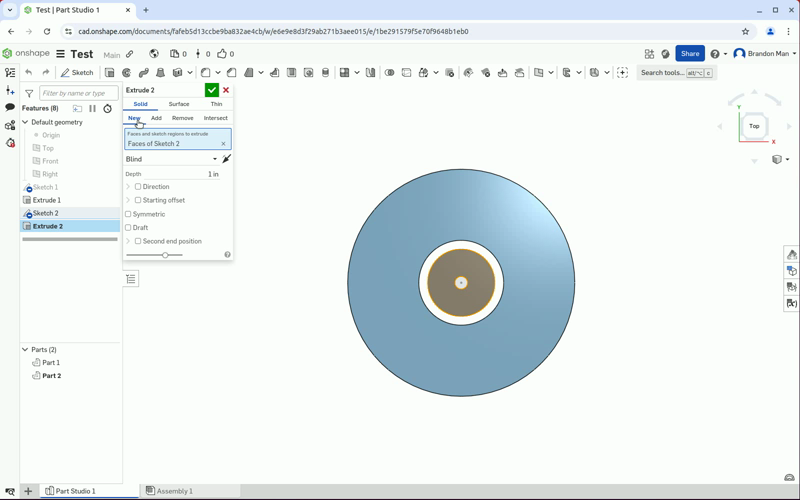
click(137, 120)
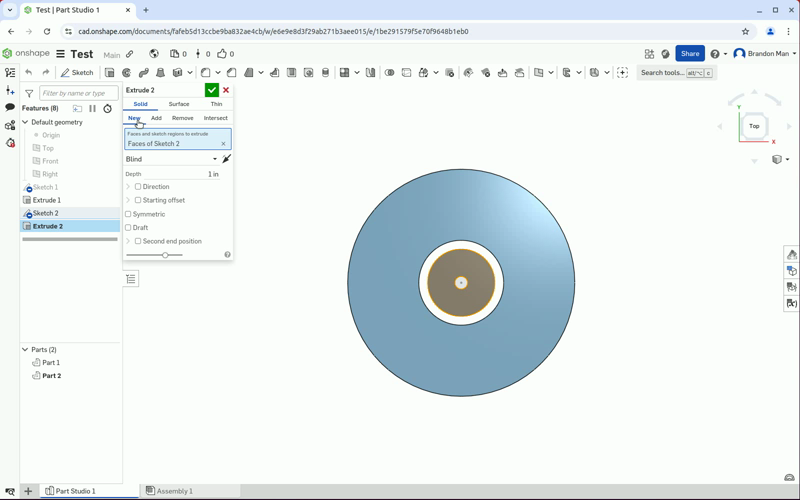
key(tab, 4)
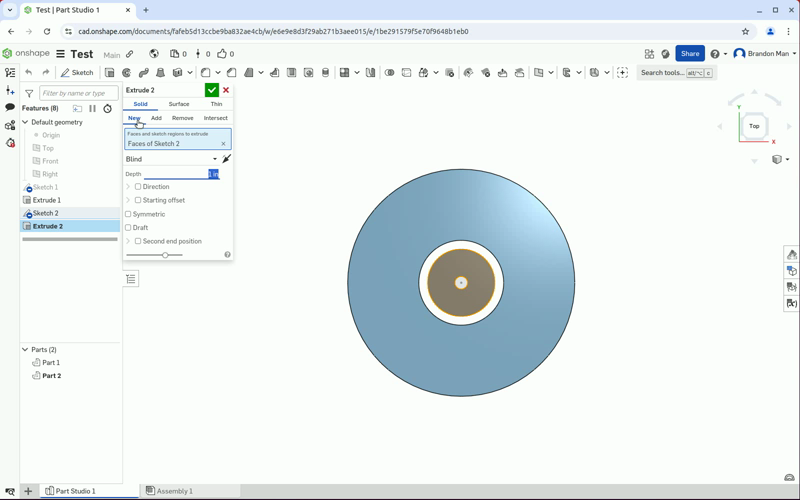
text(1.685)
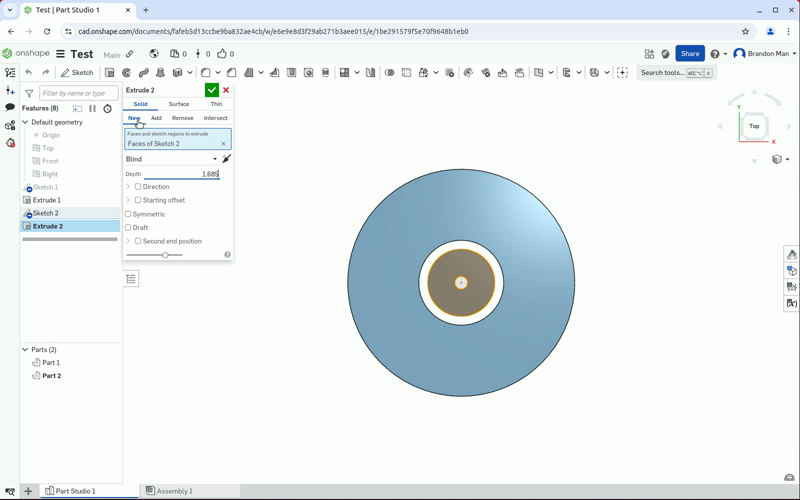
key(enter)
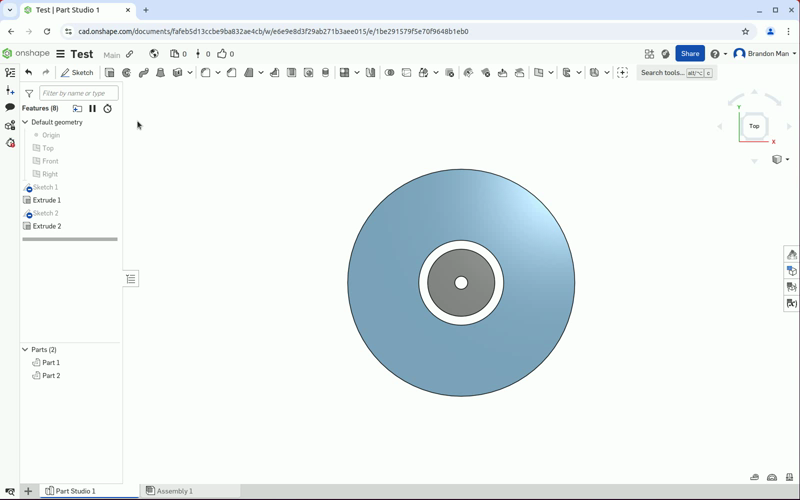
key(shift+h)
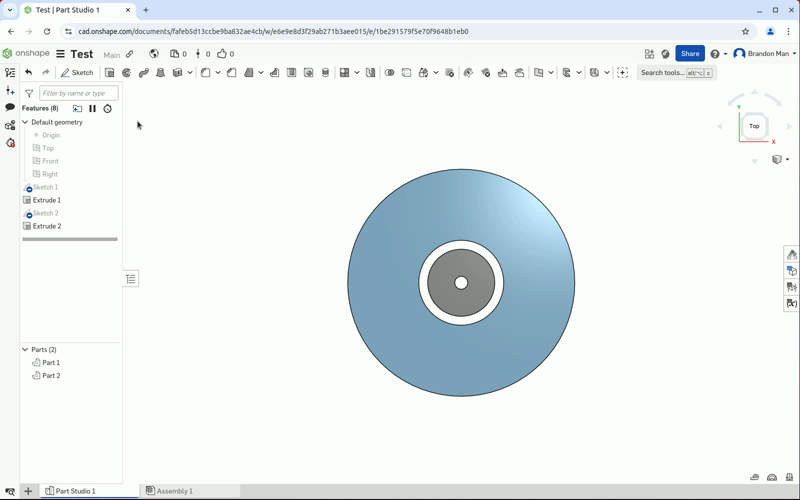
key(shift+h)
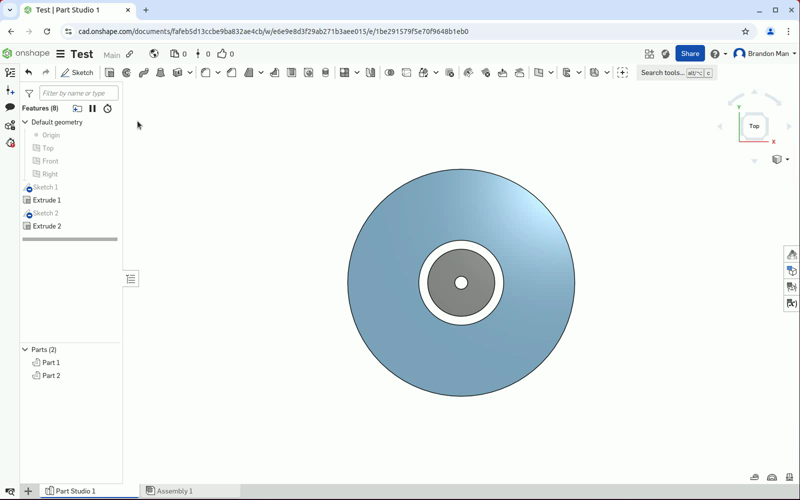
mouse_move(73, 189)
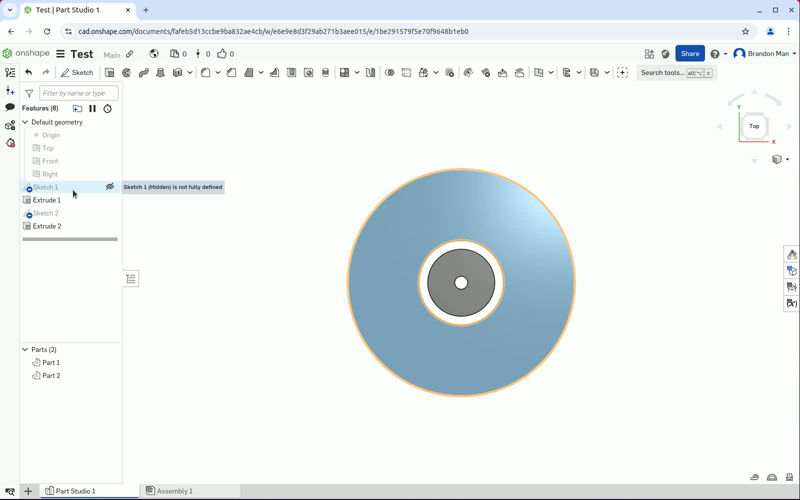
click(73, 189)
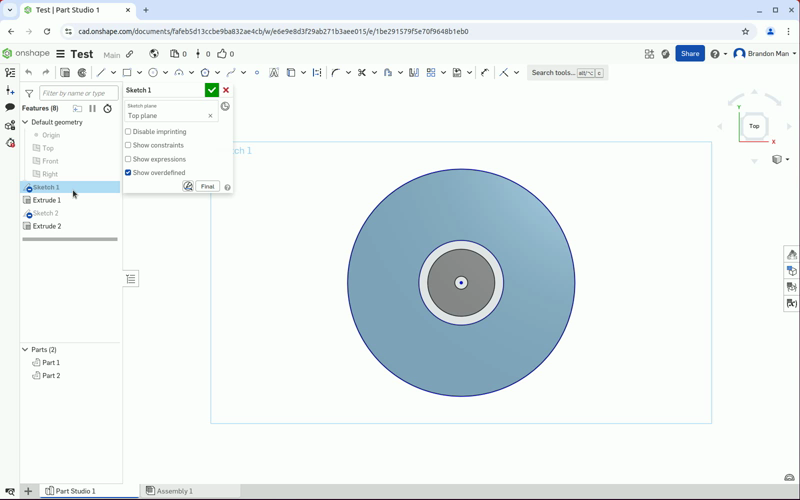
mouse_move(229, 92)
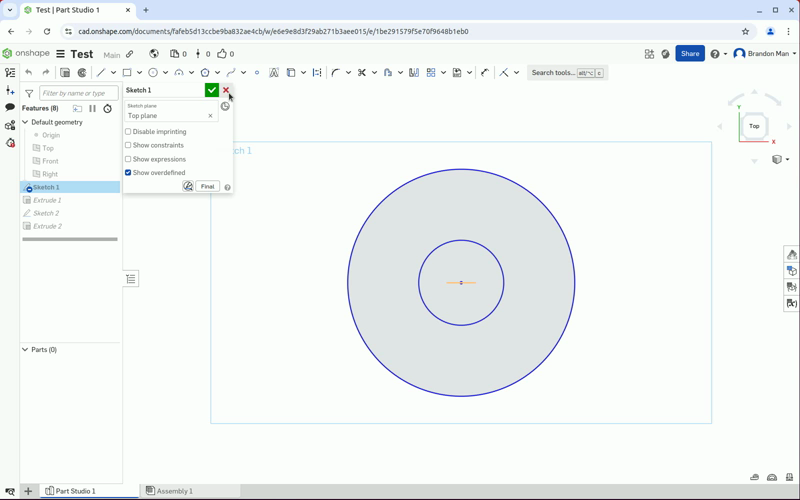
click(229, 92)
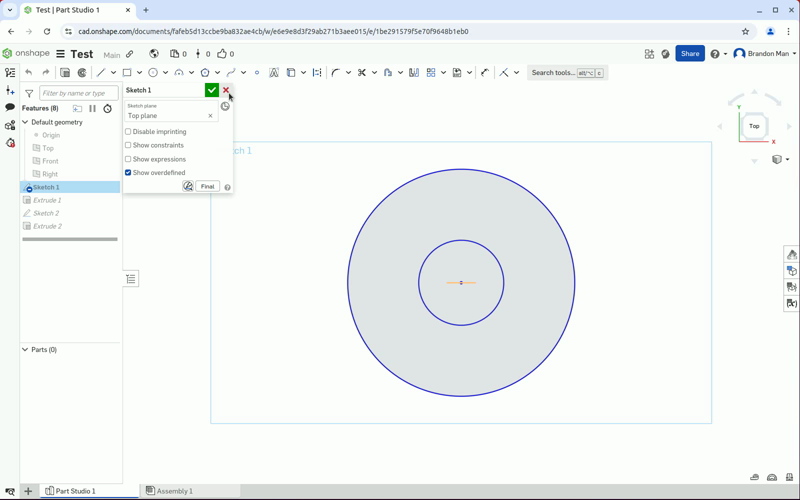
key(shift+s)
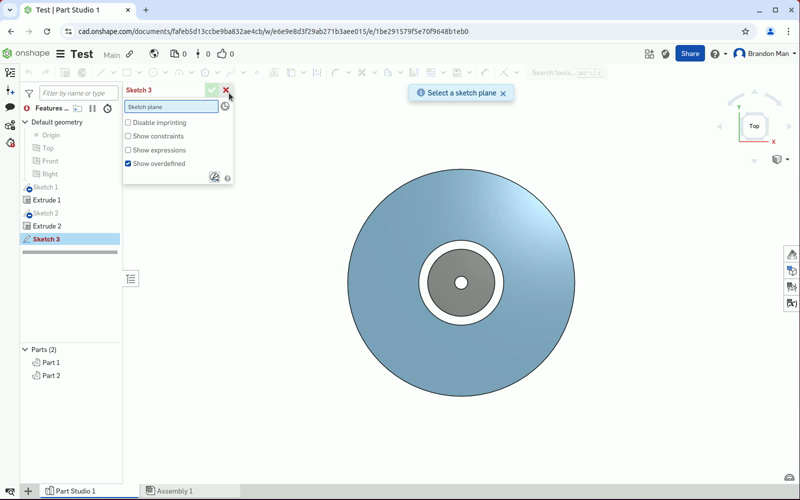
mouse_move(73, 150)
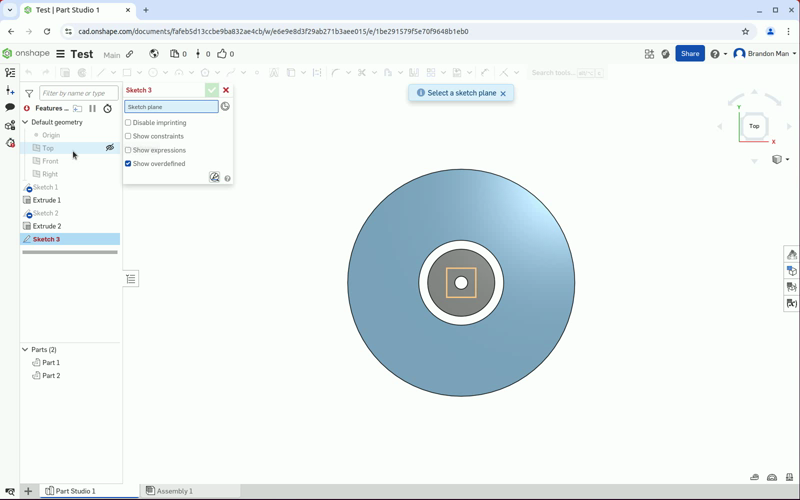
click(73, 150)
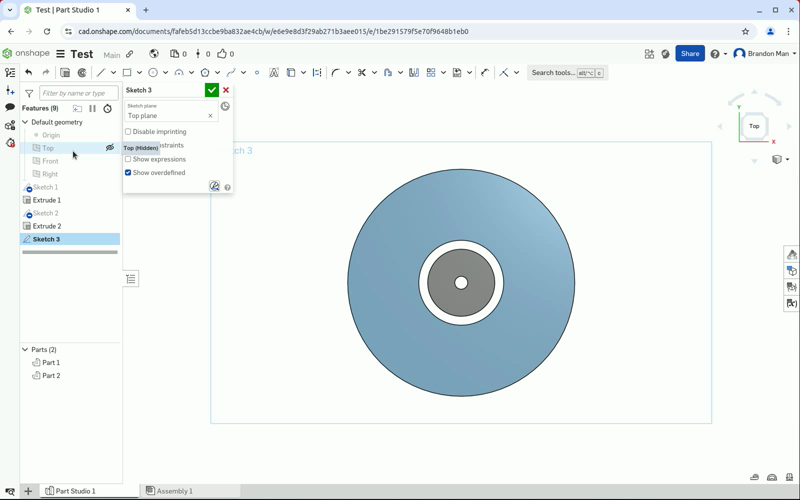
mouse_move(73, 352)
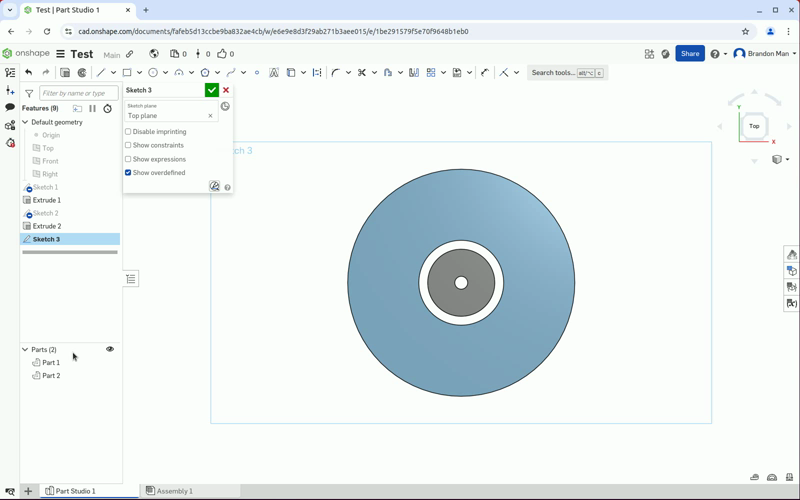
key(y)
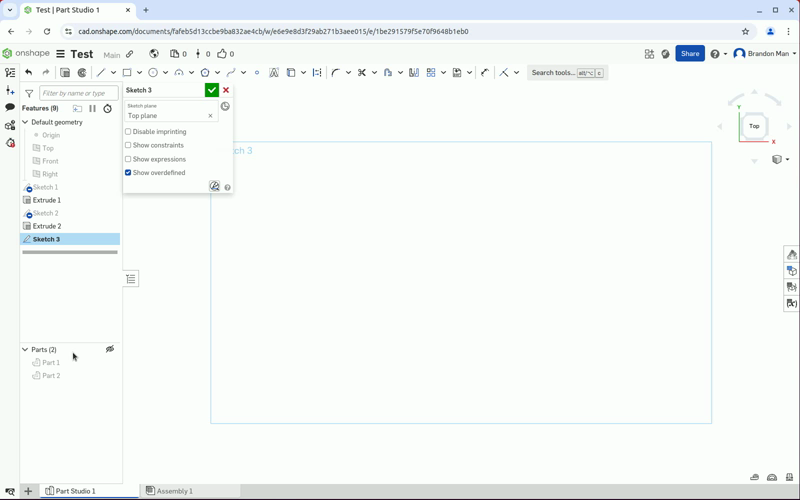
key(c)
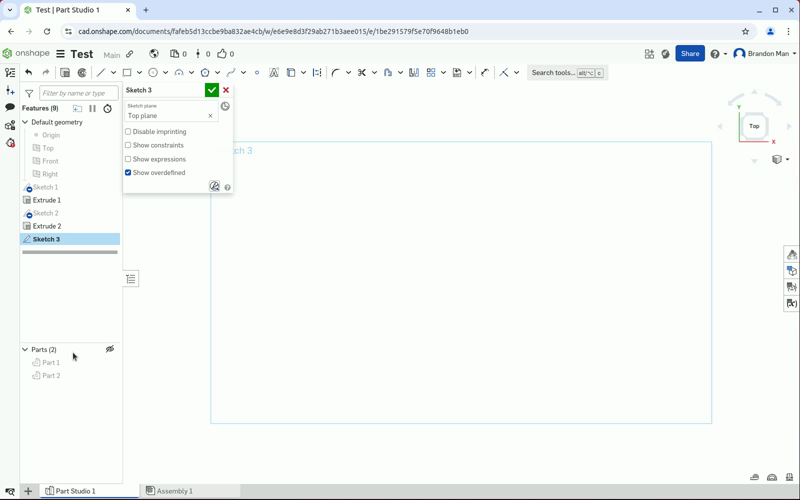
key_down(shift)
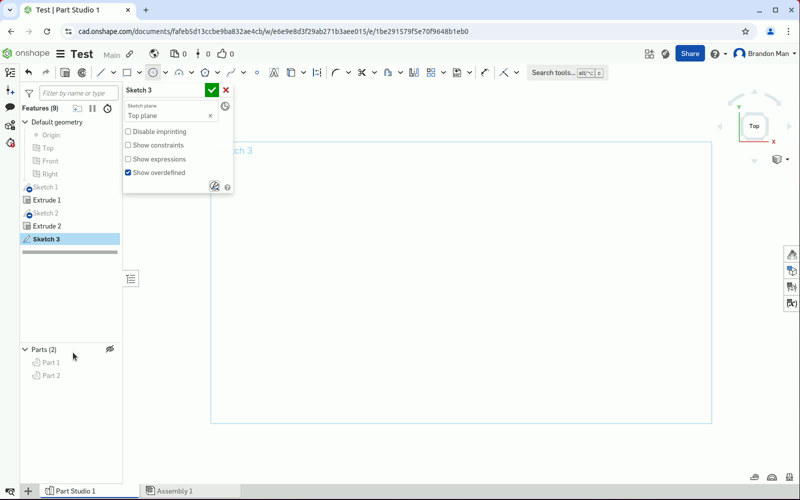
mouse_move(461, 282)
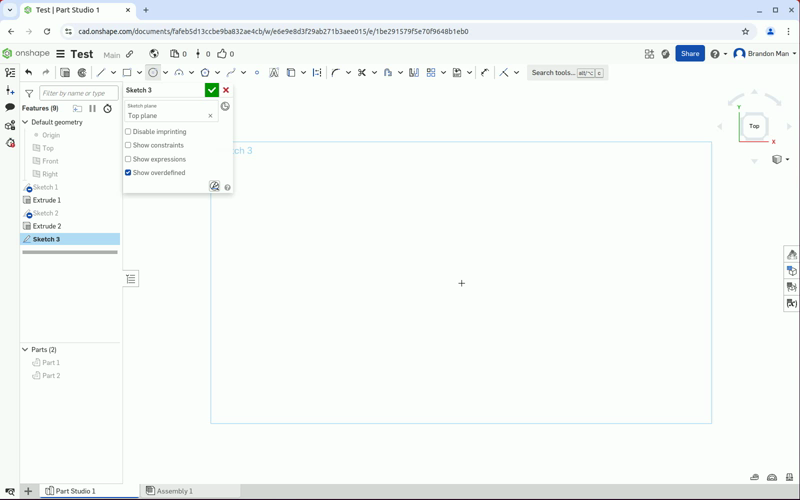
click(461, 282)
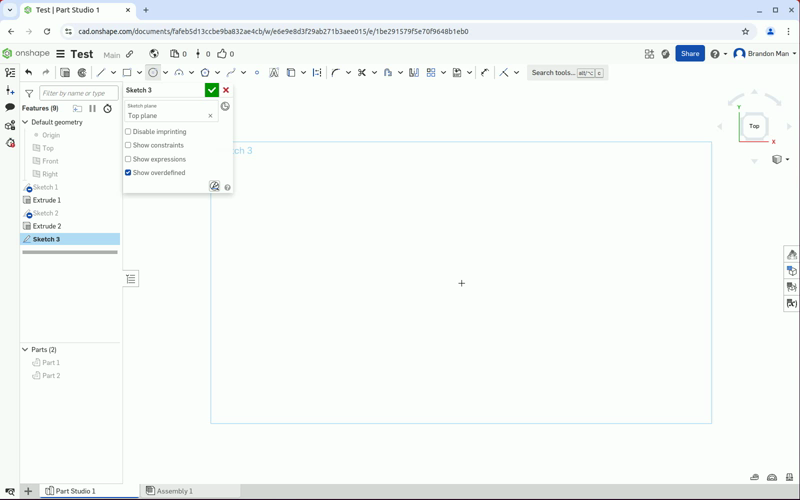
key_up(shift)
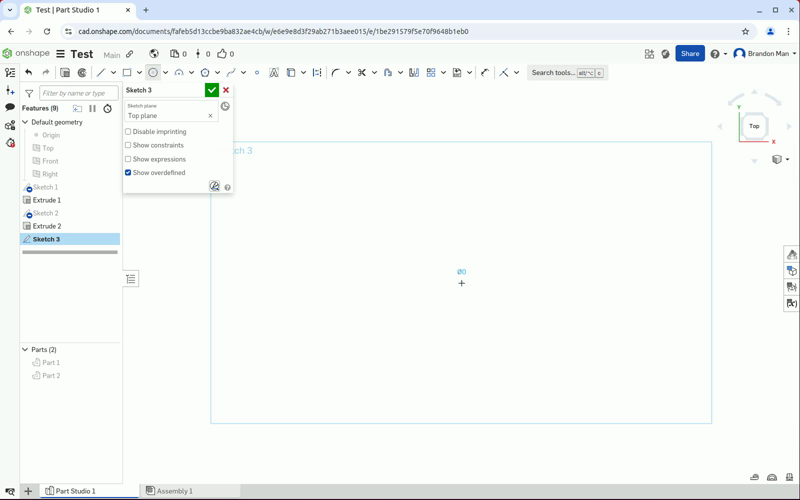
mouse_move(504, 282)
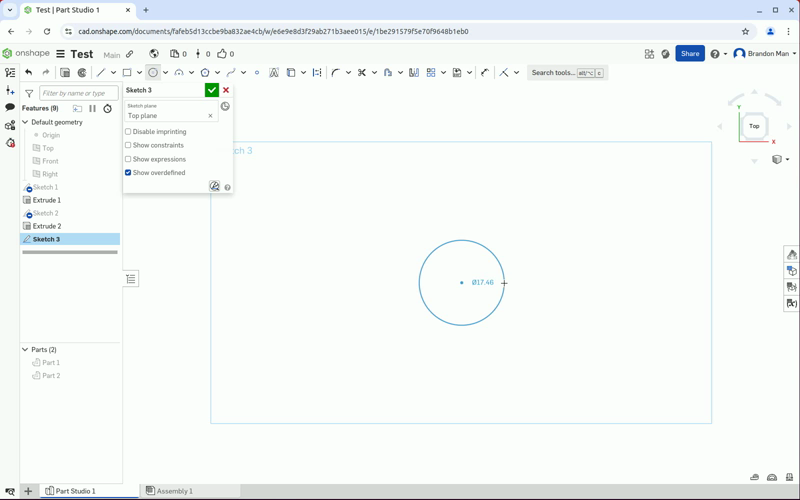
click(504, 282)
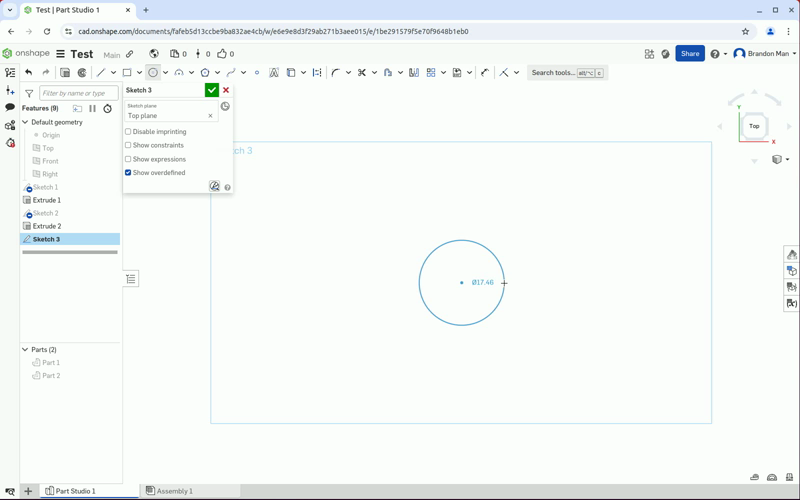
key(esc)
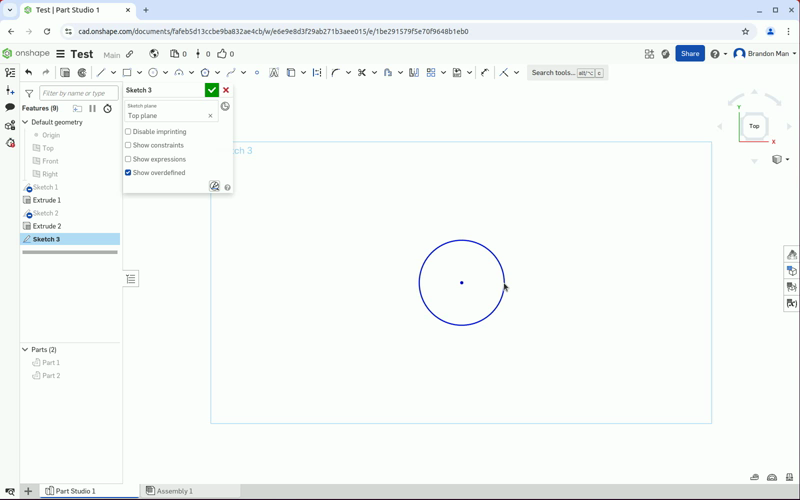
key(c)
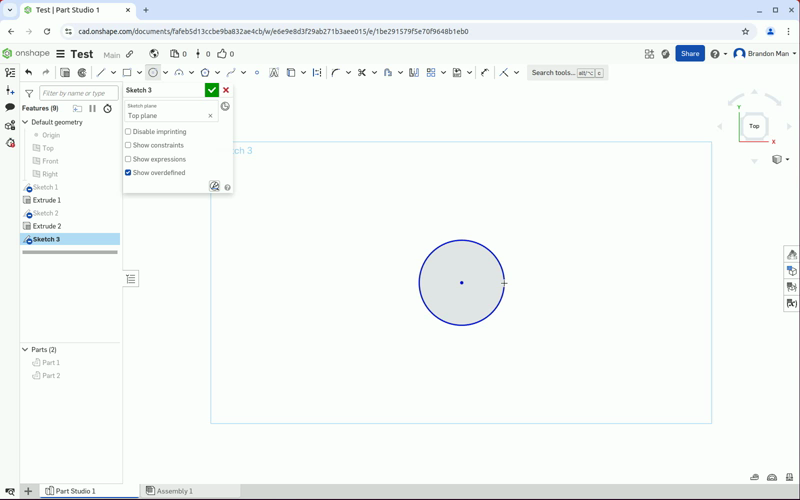
key_down(shift)
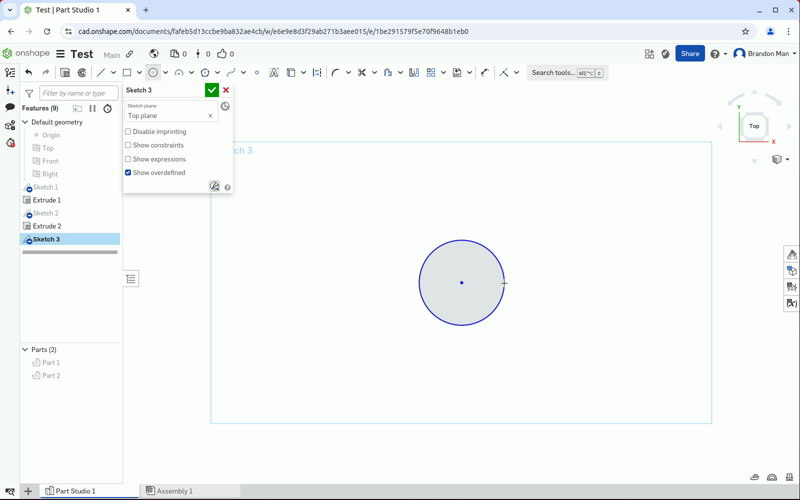
mouse_move(461, 282)
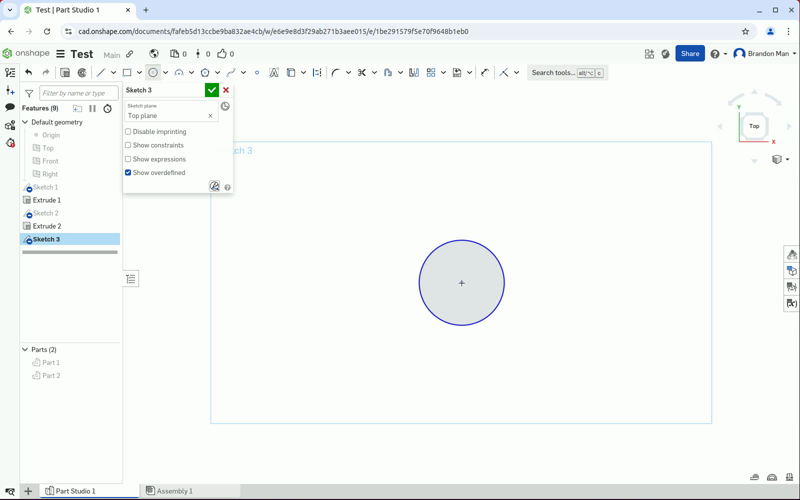
click(461, 282)
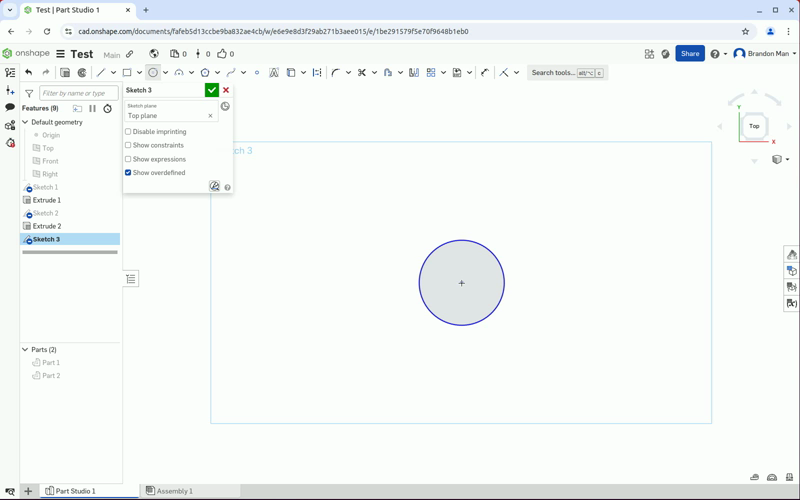
key_up(shift)
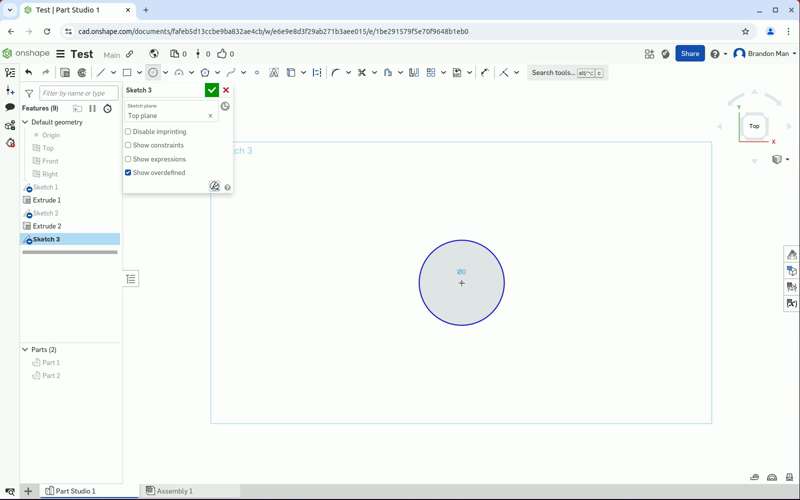
mouse_move(495, 282)
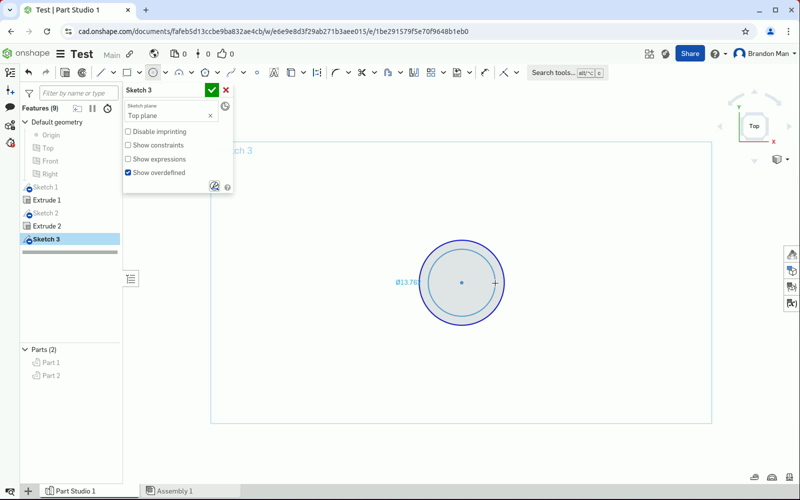
click(495, 282)
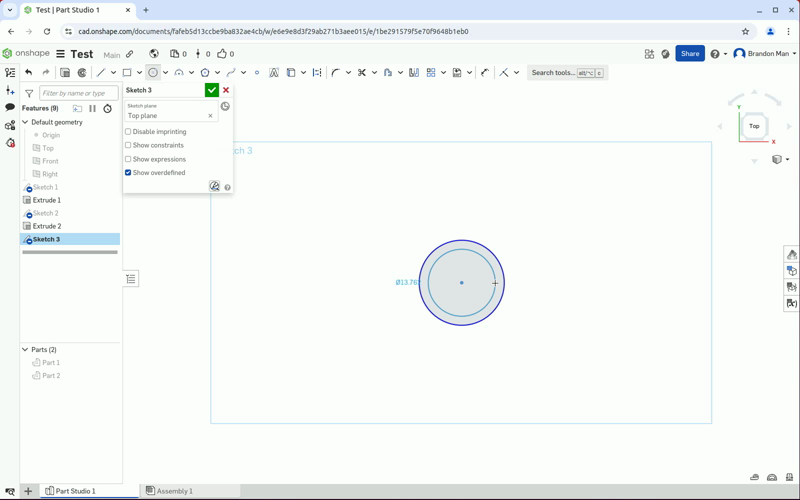
key(esc)
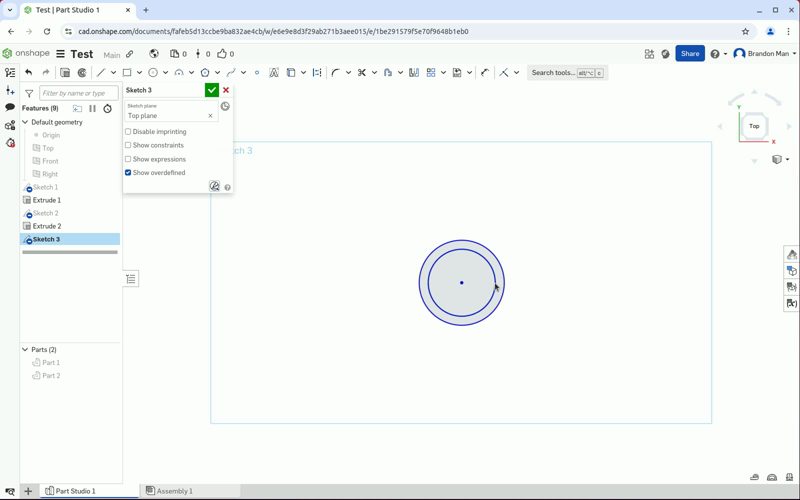
mouse_move(438, 257)
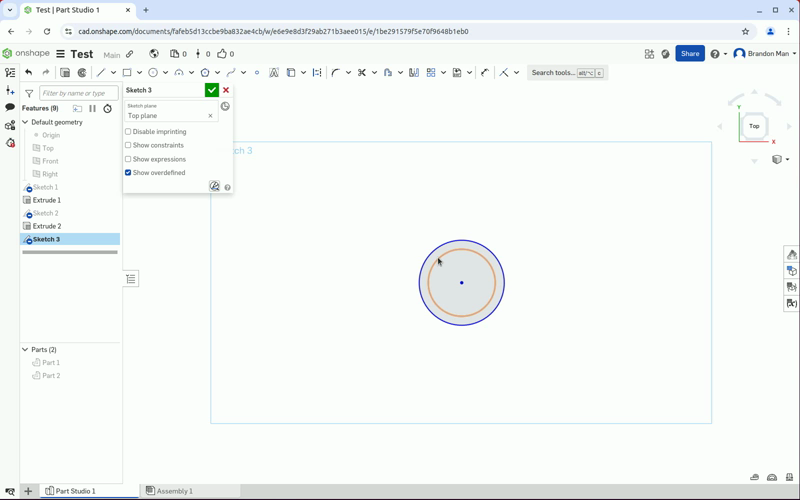
click(438, 257)
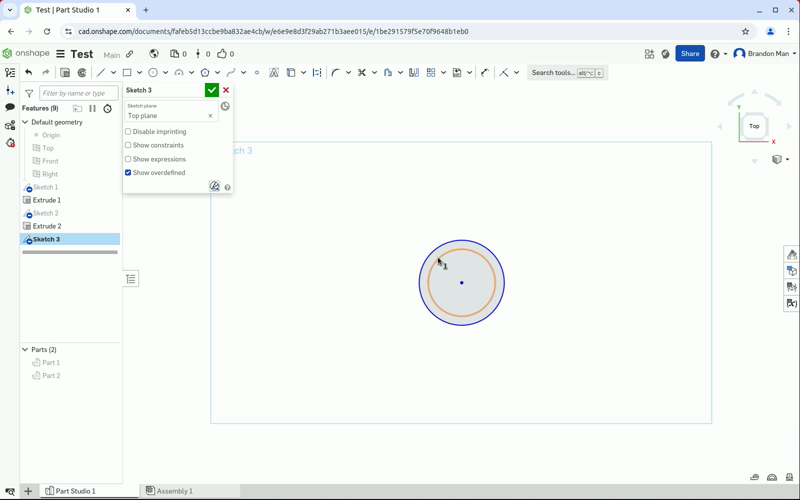
mouse_move(73, 352)
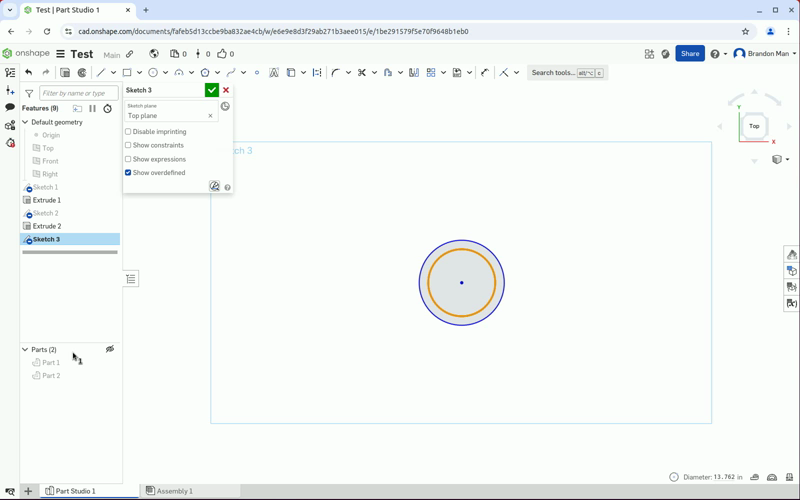
key(shift+y)
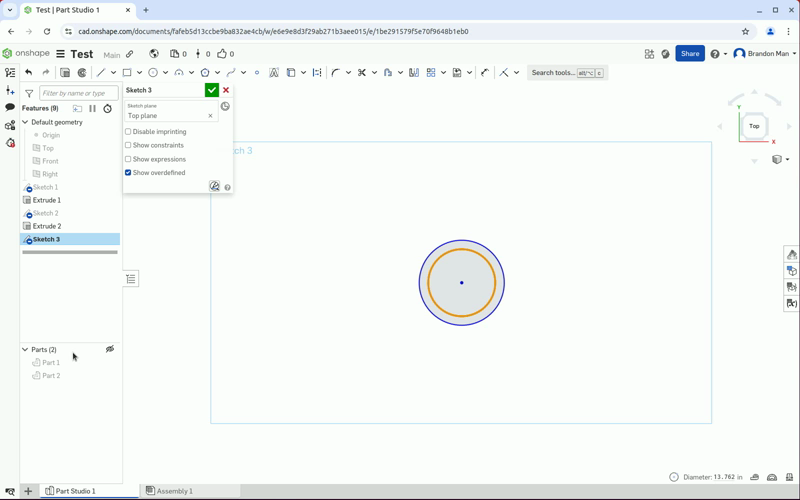
key(shift+e)
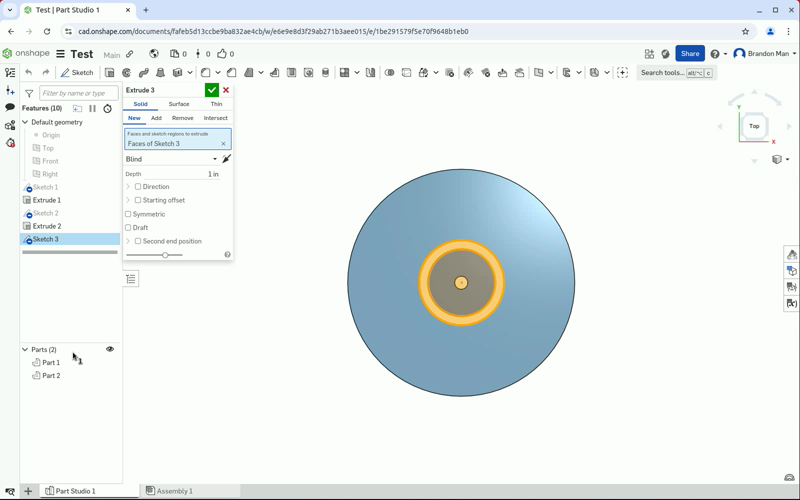
mouse_move(143, 106)
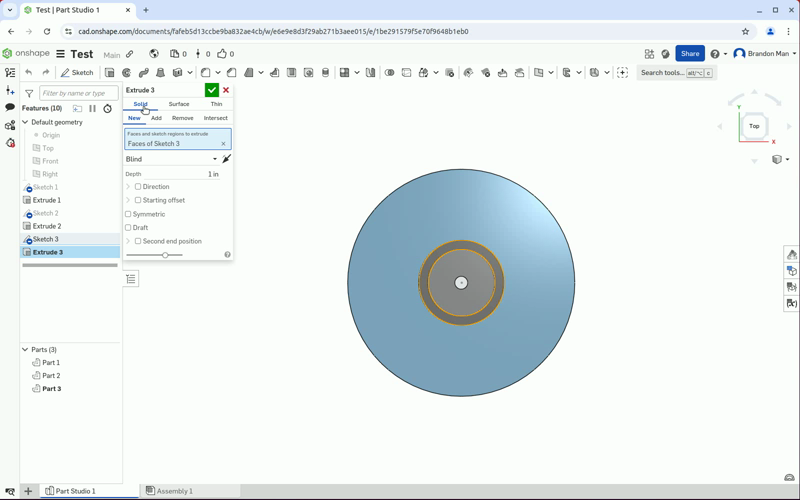
click(143, 106)
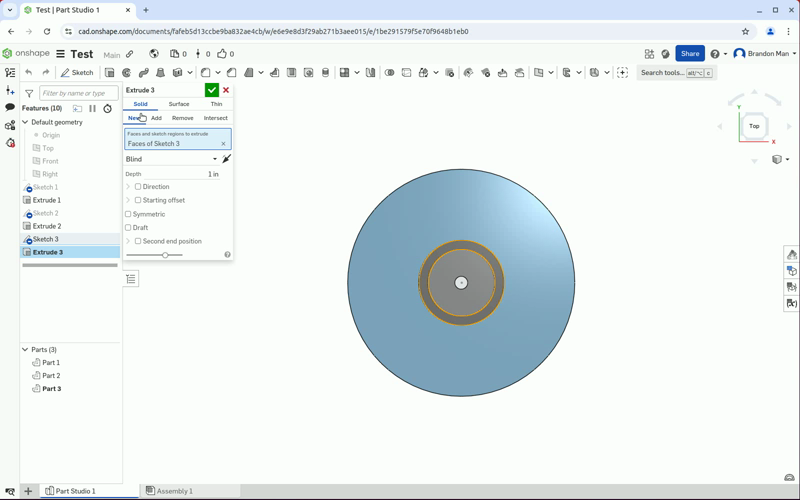
mouse_move(137, 120)
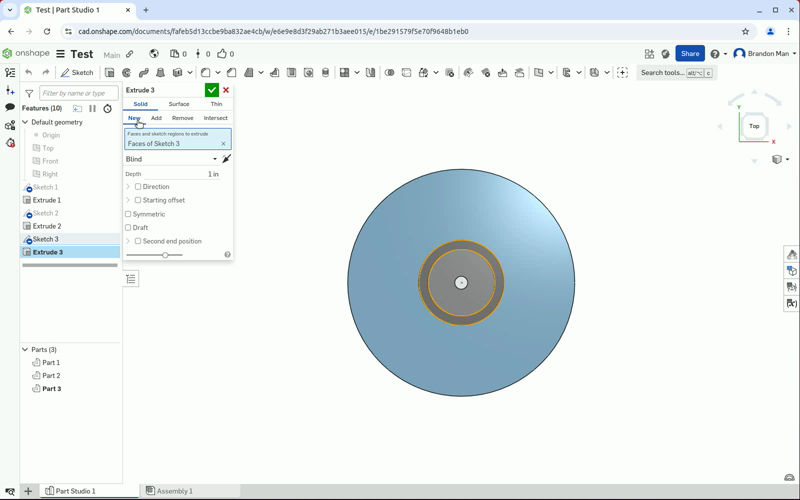
click(137, 120)
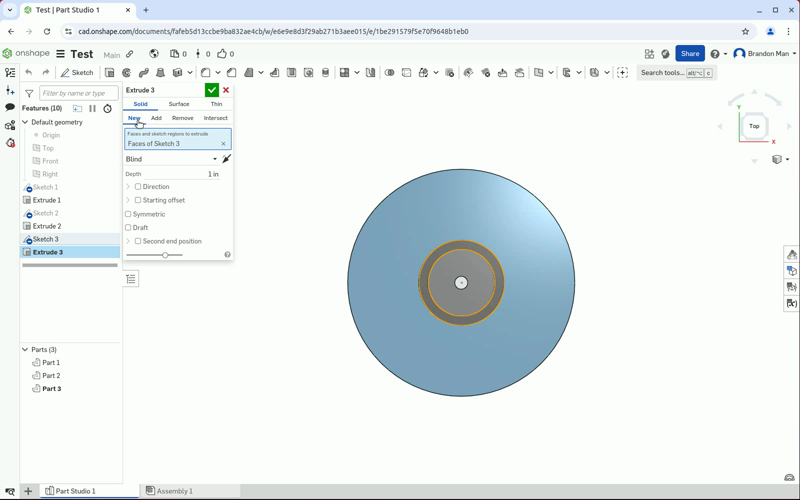
key(tab, 4)
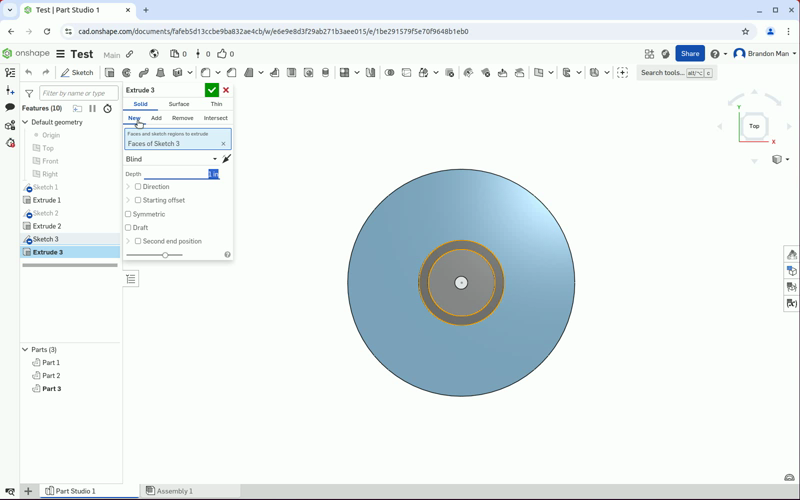
text(1.685)
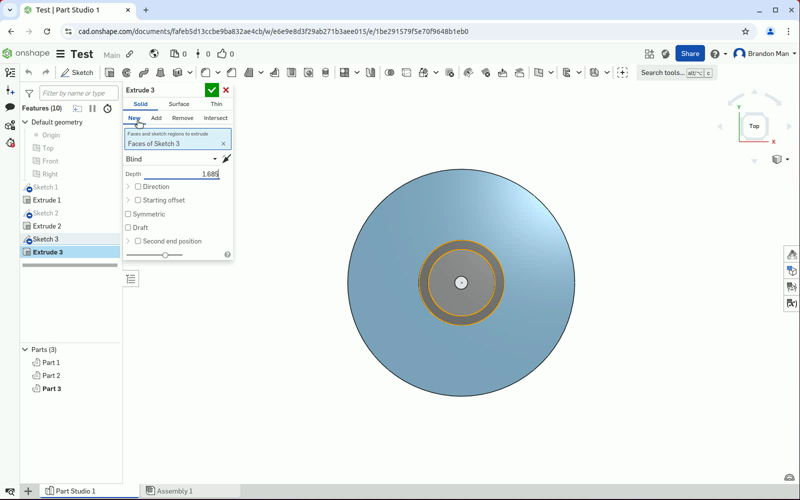
key(enter)
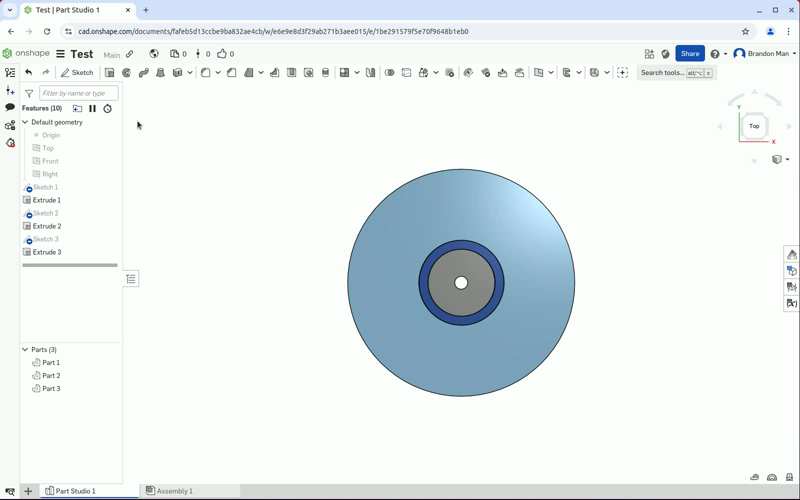
key(shift+h)
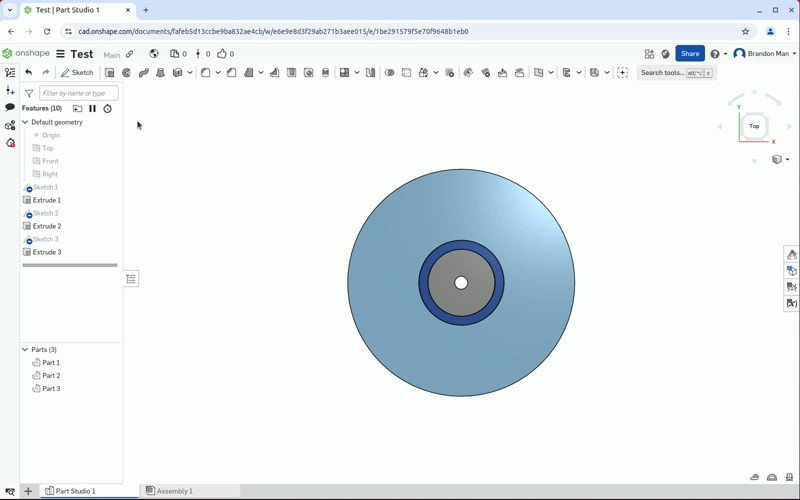
key(shift+h)
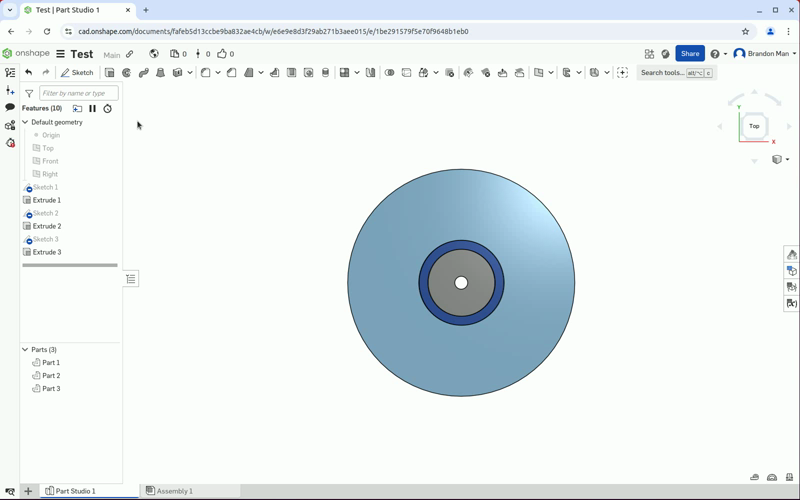
mouse_move(73, 189)
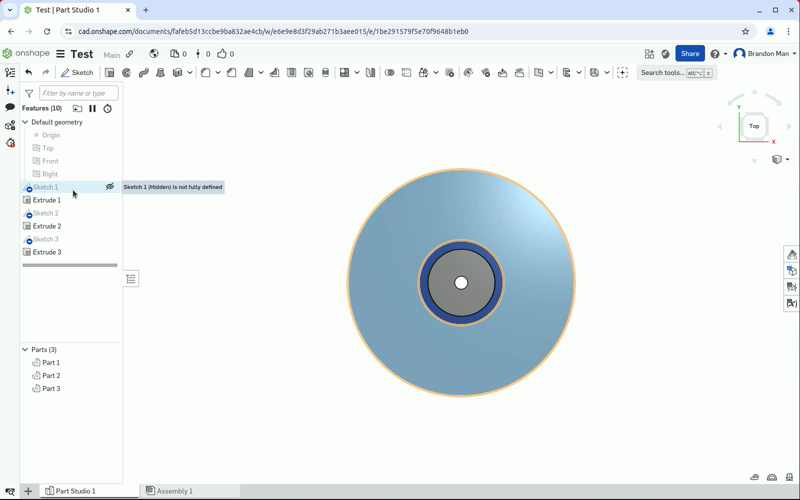
click(73, 189)
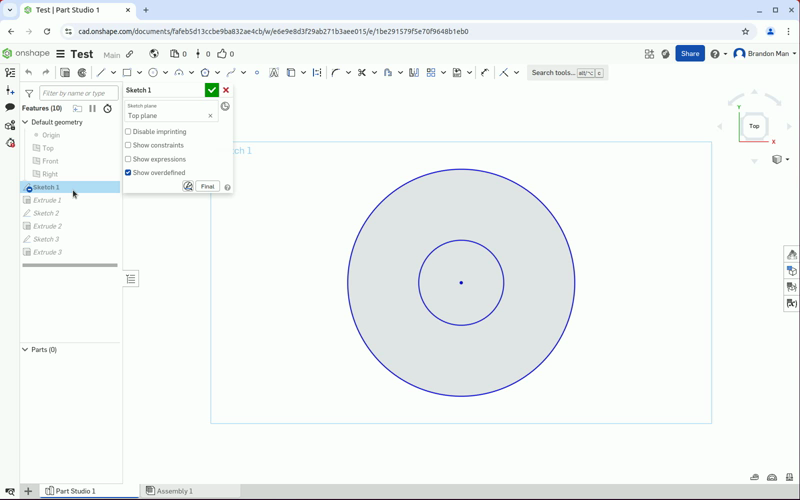
mouse_move(229, 92)
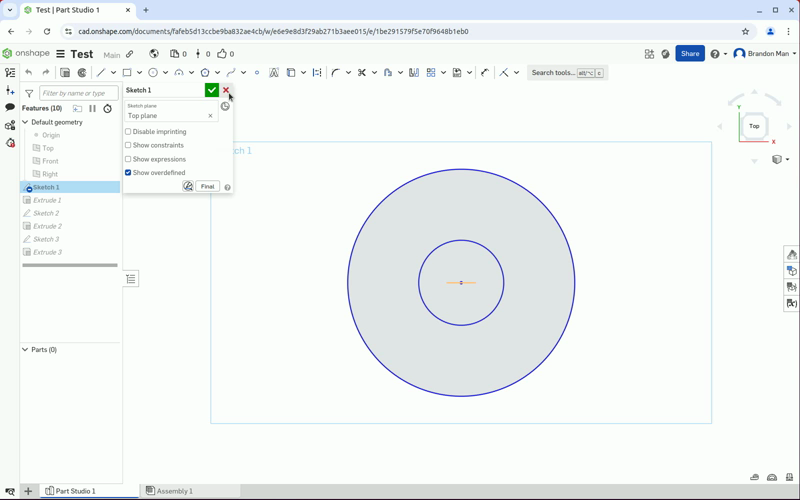
click(229, 92)
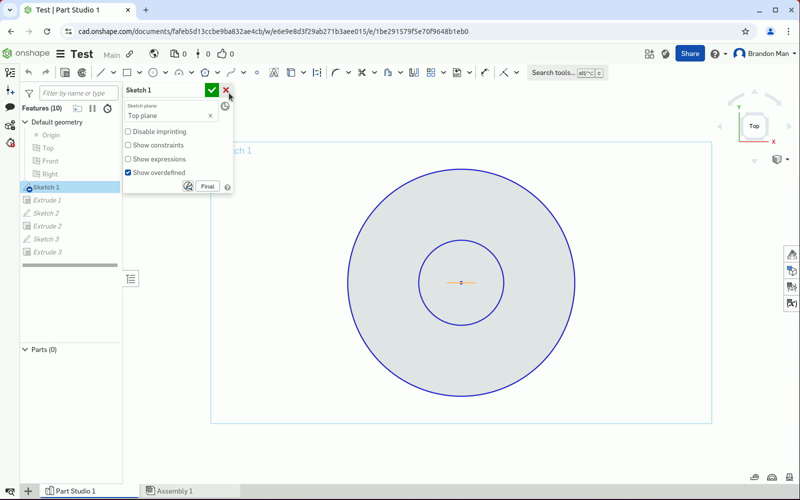
key(shift+s)
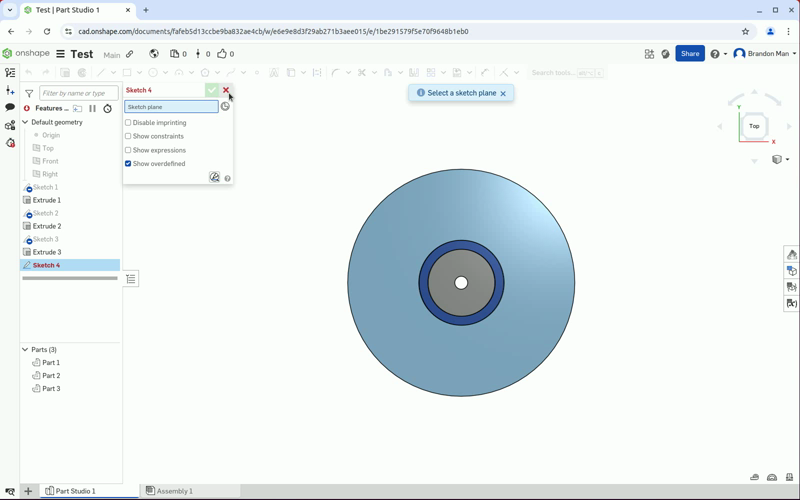
mouse_move(73, 150)
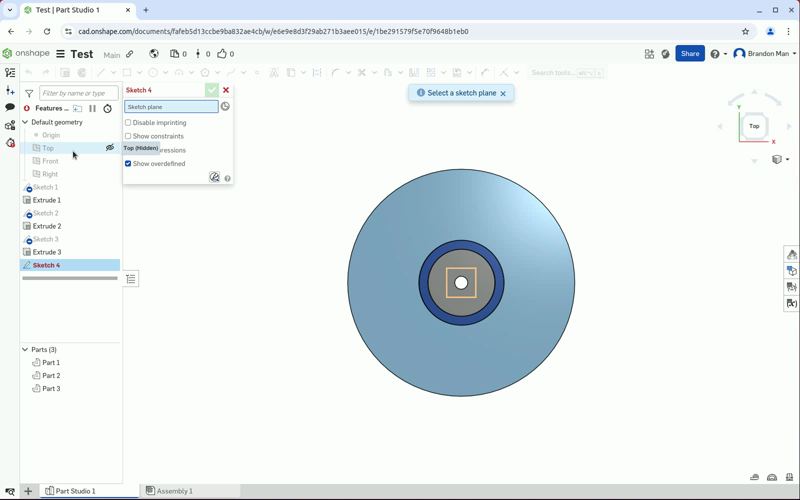
click(73, 150)
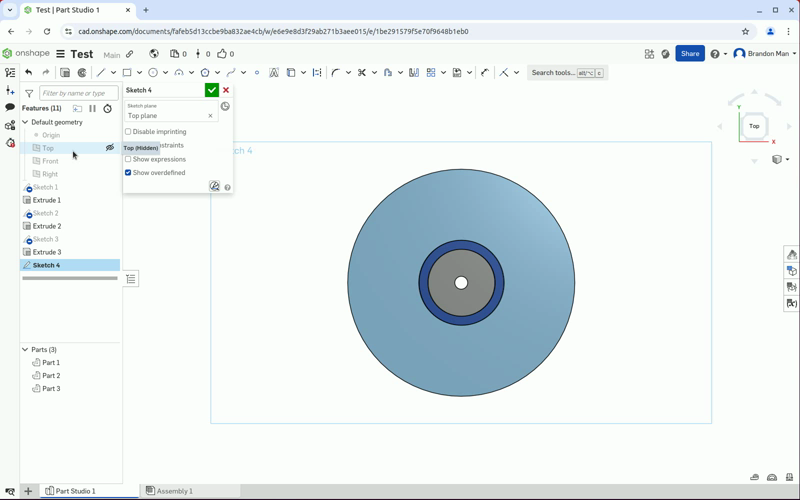
mouse_move(73, 352)
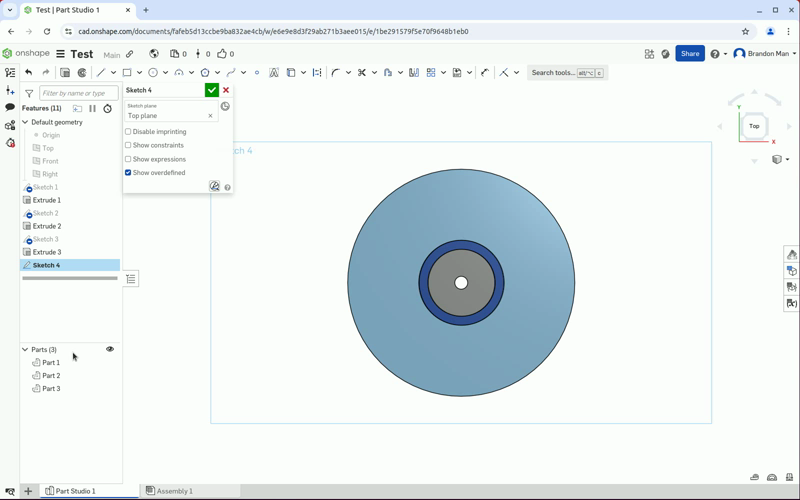
key(y)
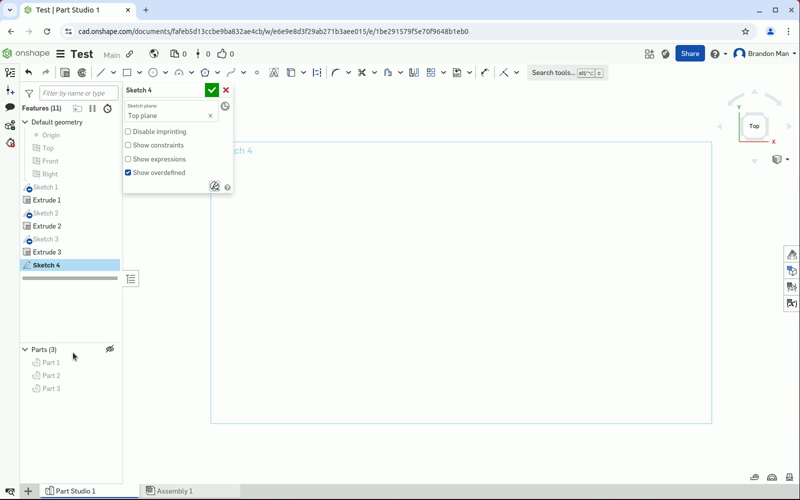
key(c)
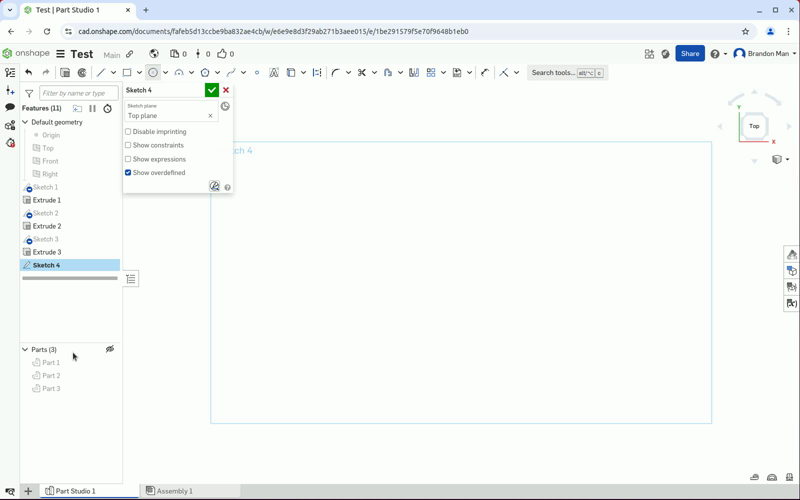
key_down(shift)
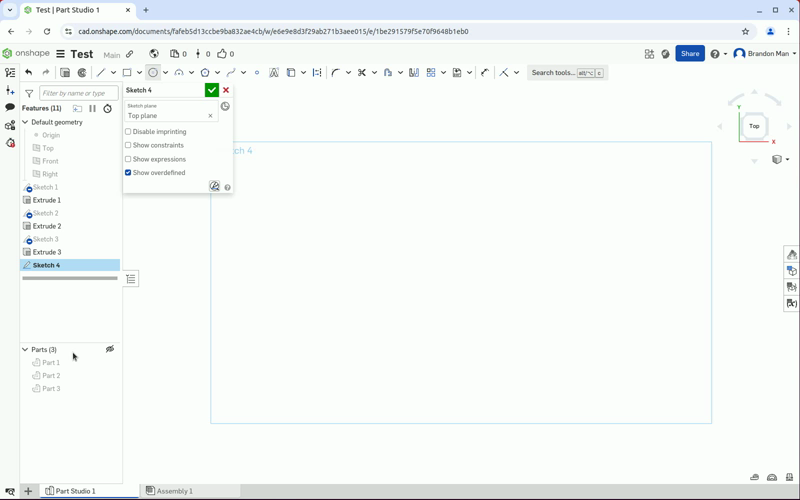
mouse_move(461, 282)
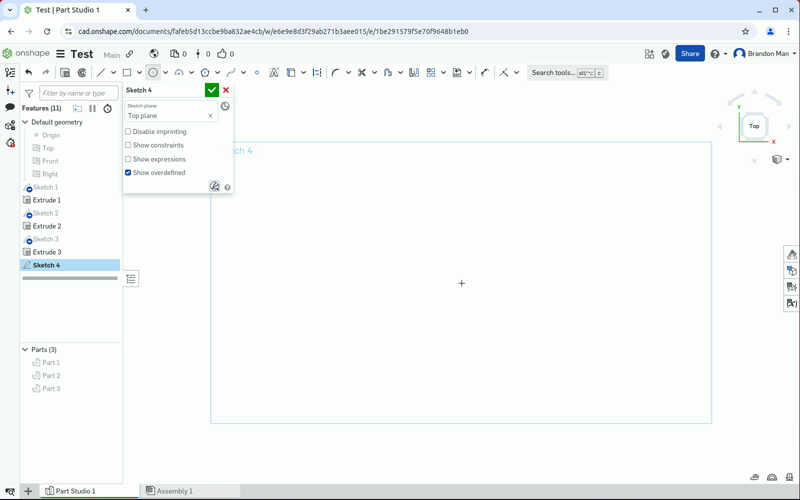
click(461, 282)
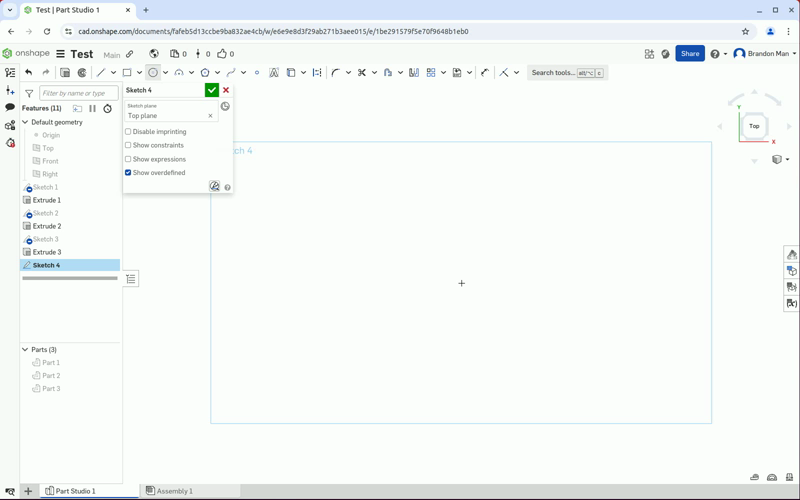
key_up(shift)
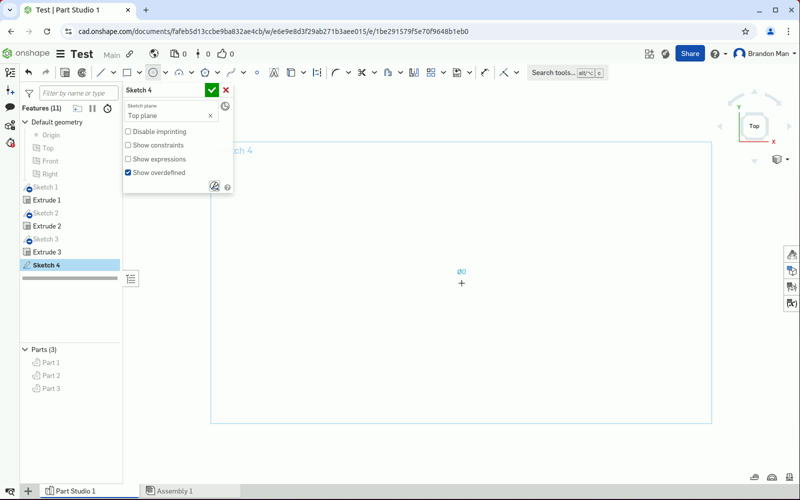
mouse_move(504, 282)
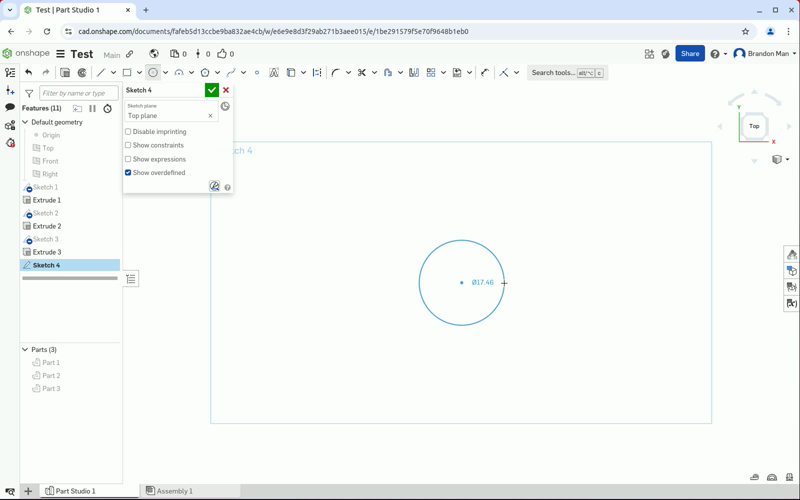
click(504, 282)
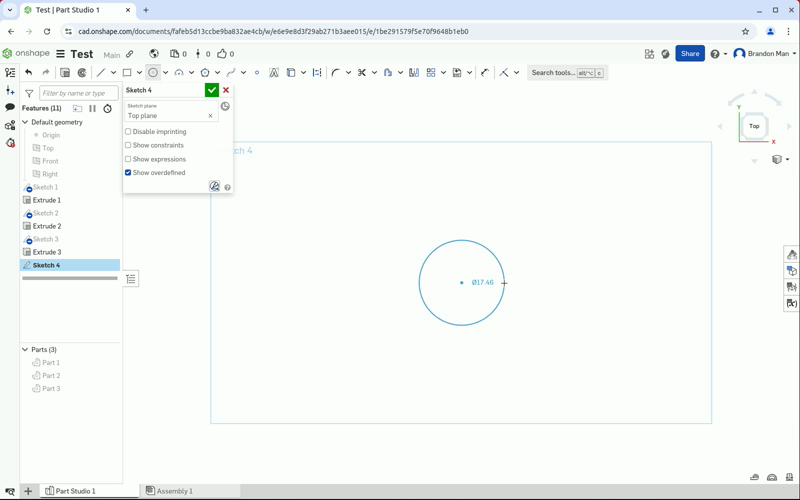
key(esc)
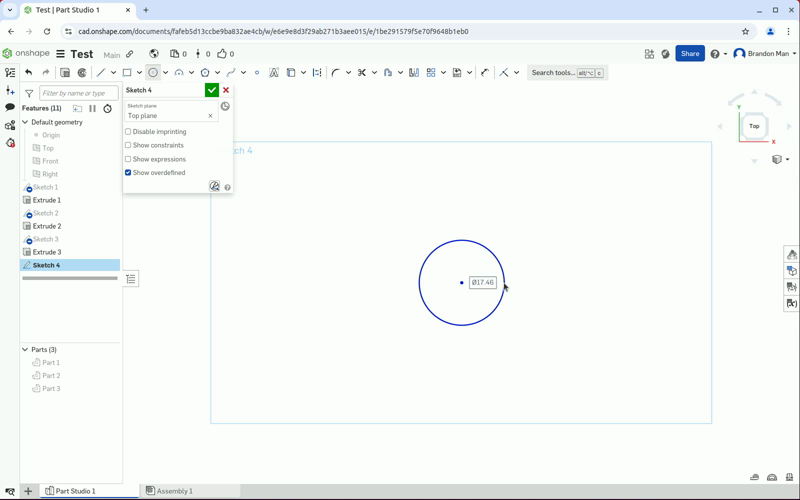
key(c)
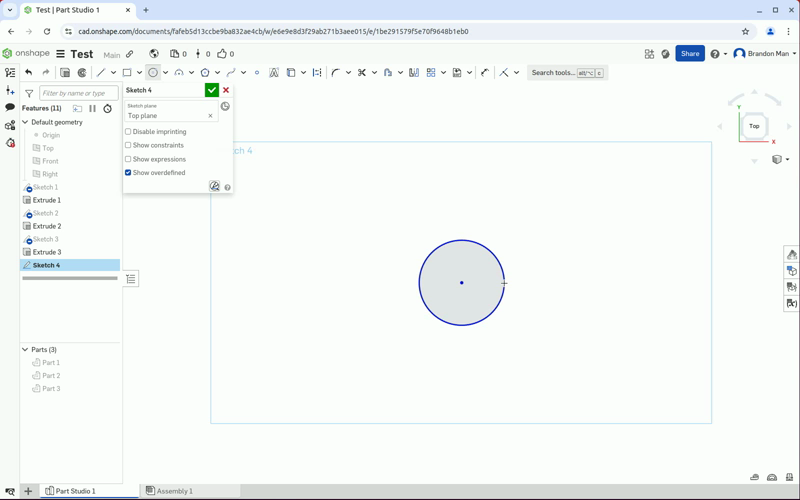
key_down(shift)
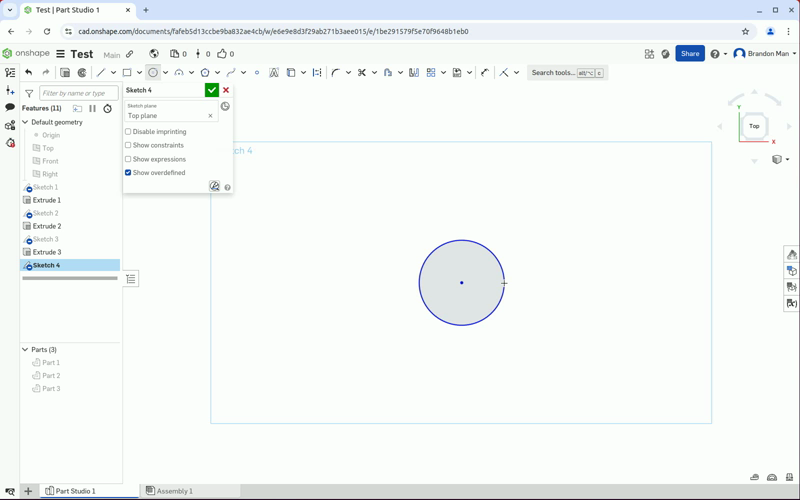
mouse_move(461, 282)
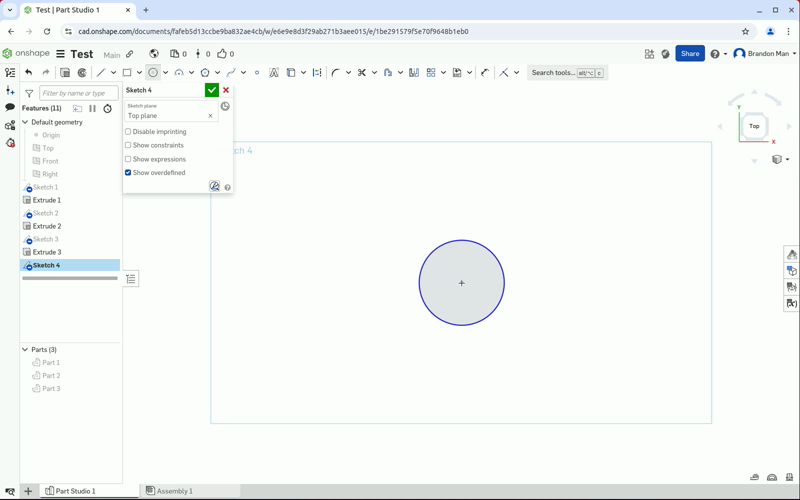
click(461, 282)
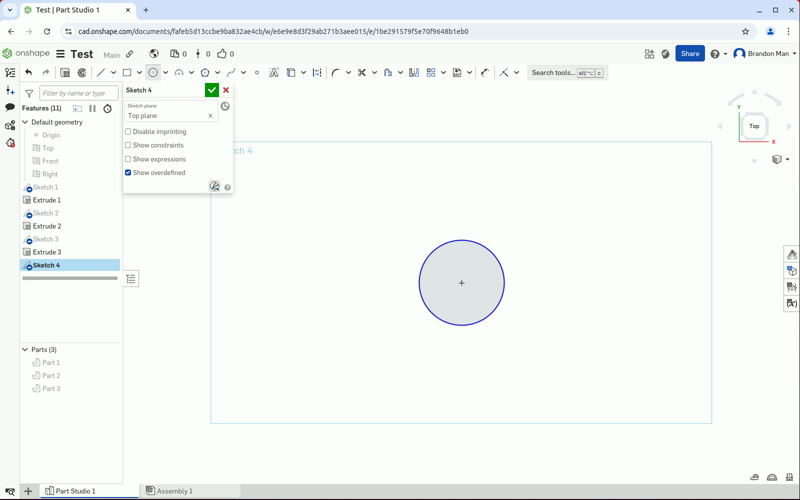
key_up(shift)
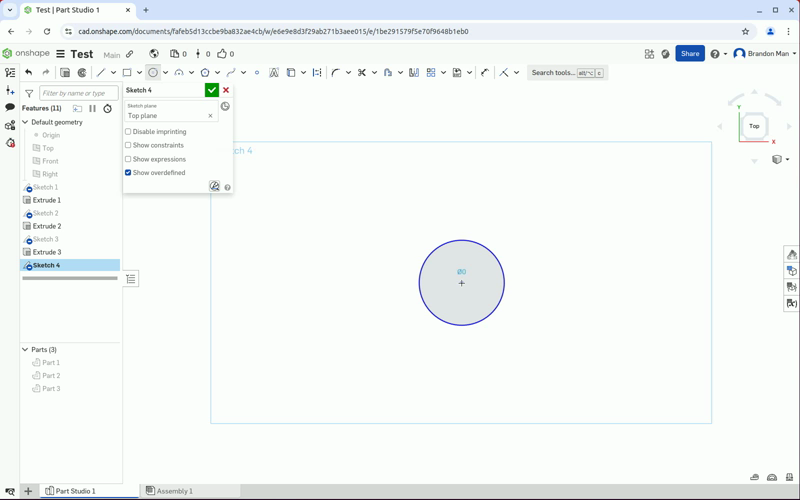
mouse_move(495, 282)
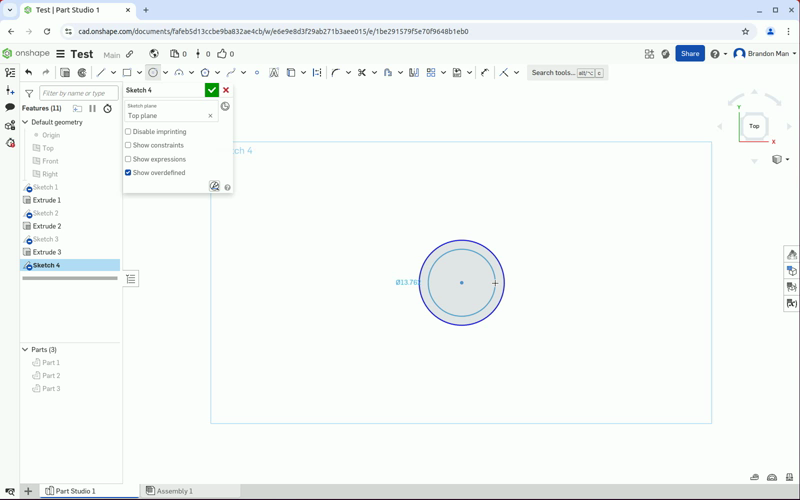
click(495, 282)
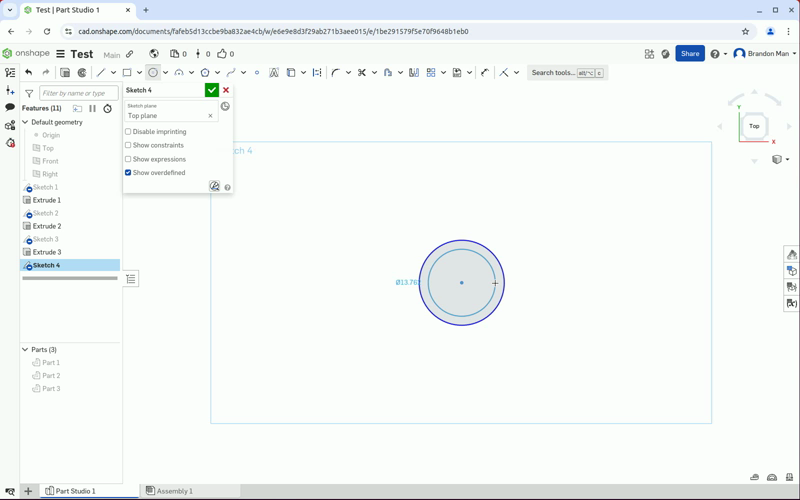
key(esc)
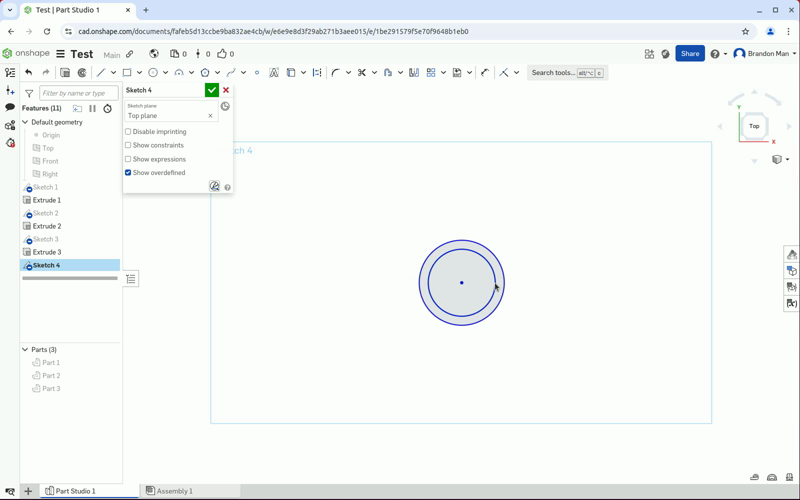
mouse_move(425, 301)
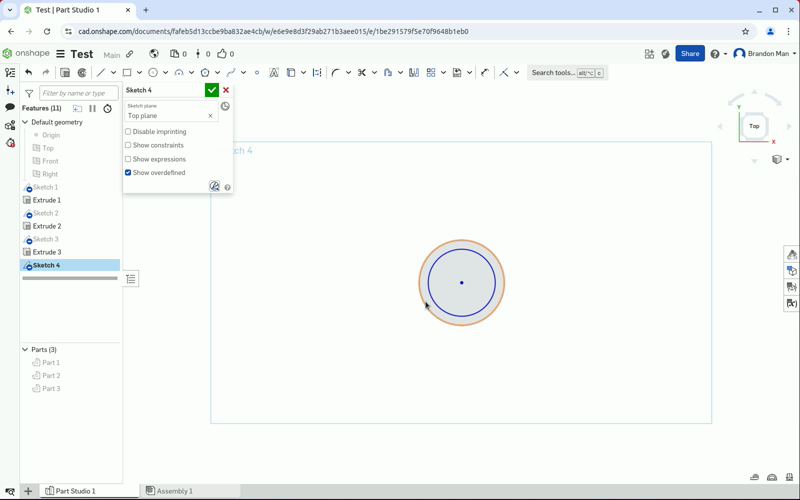
click(425, 301)
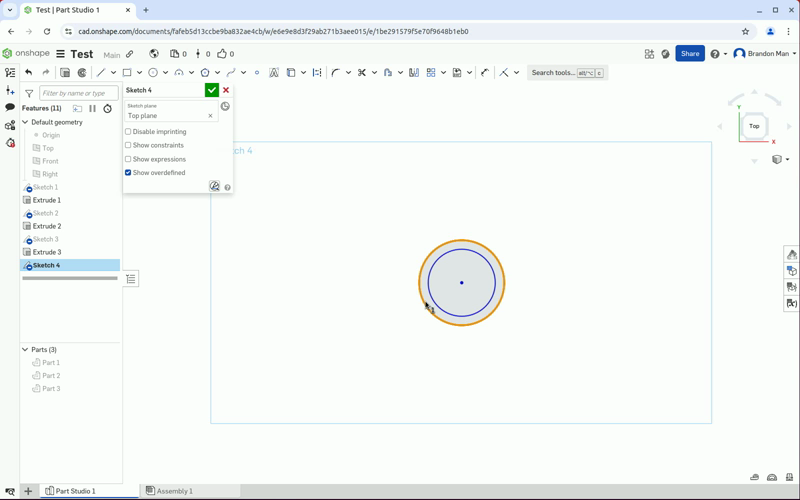
mouse_move(73, 352)
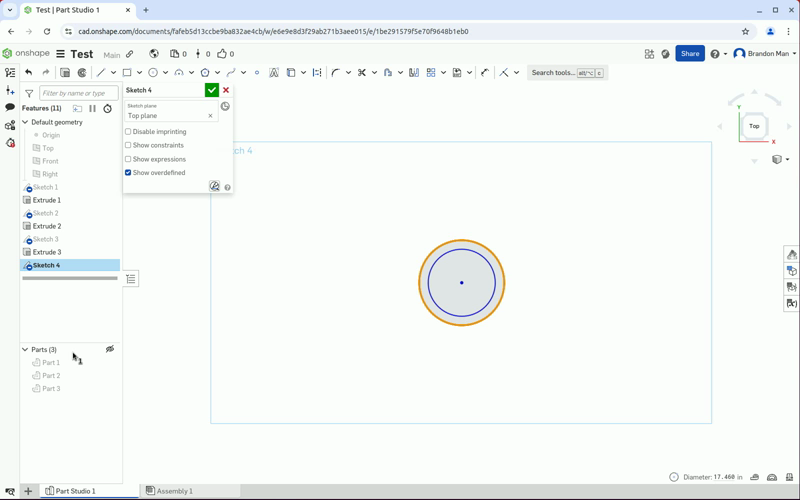
key(shift+y)
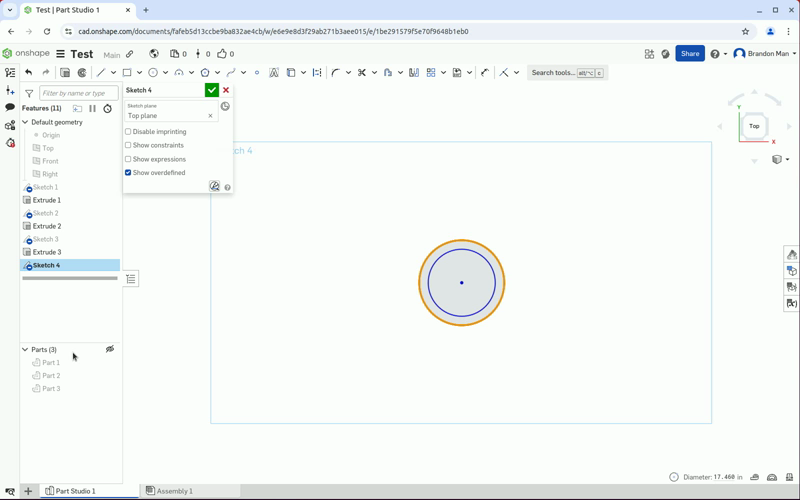
key(shift+e)
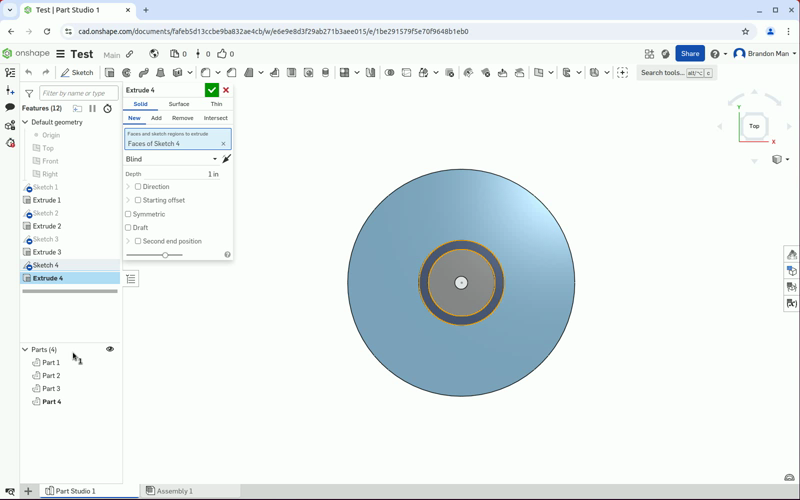
mouse_move(143, 106)
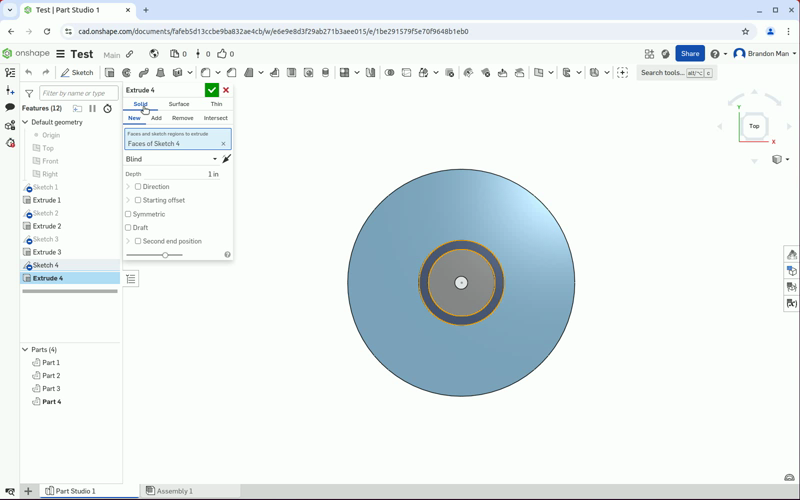
click(143, 106)
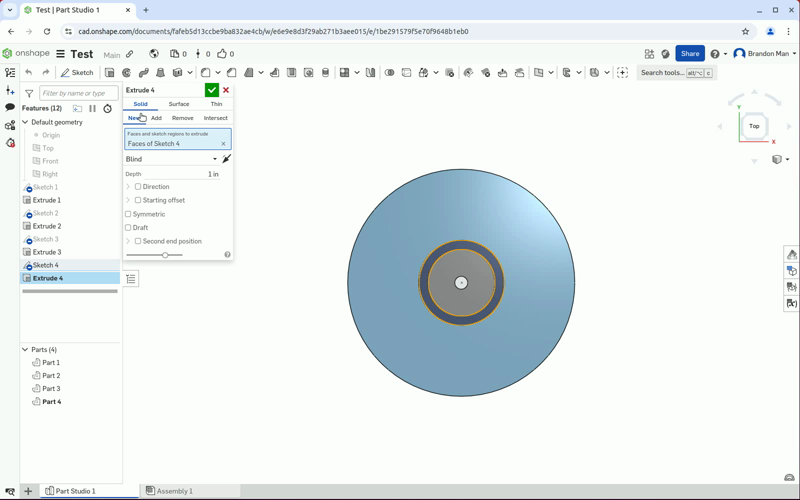
mouse_move(137, 120)
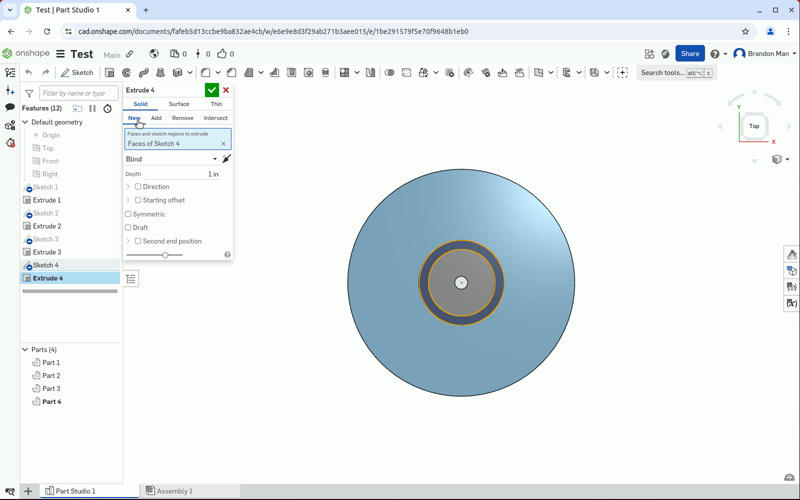
click(137, 120)
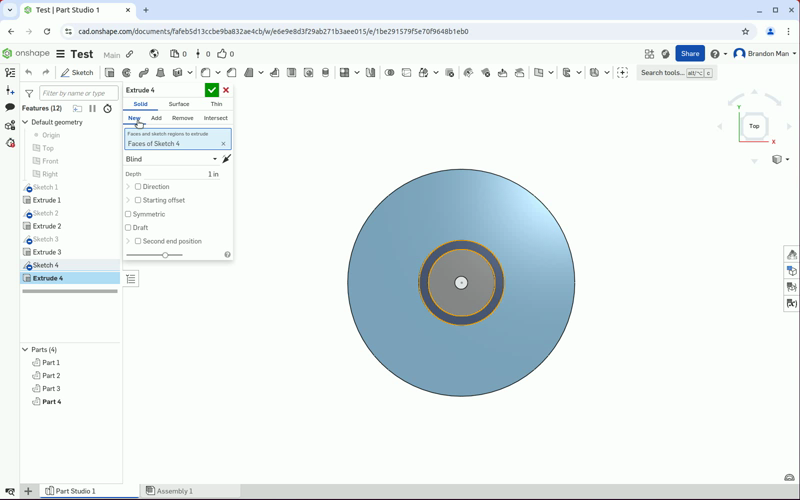
key(tab, 4)
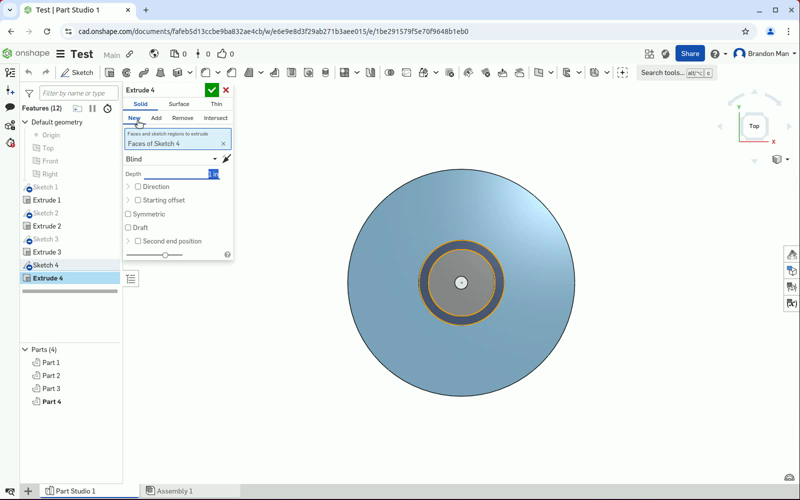
text(17.331)
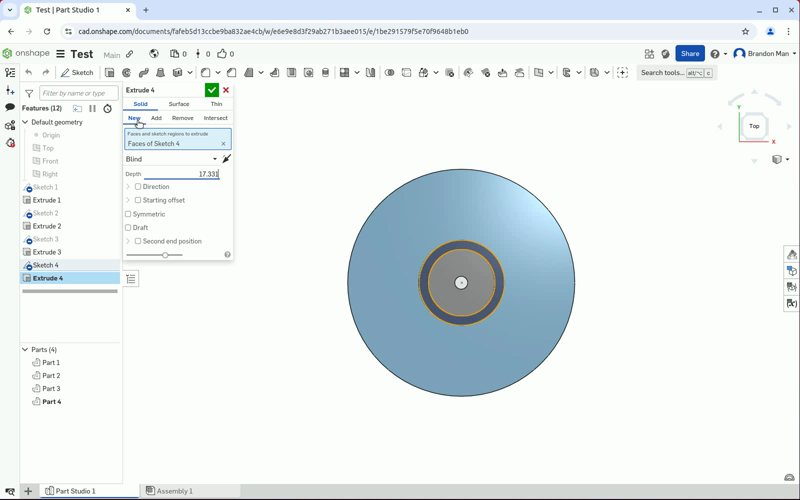
key(enter)
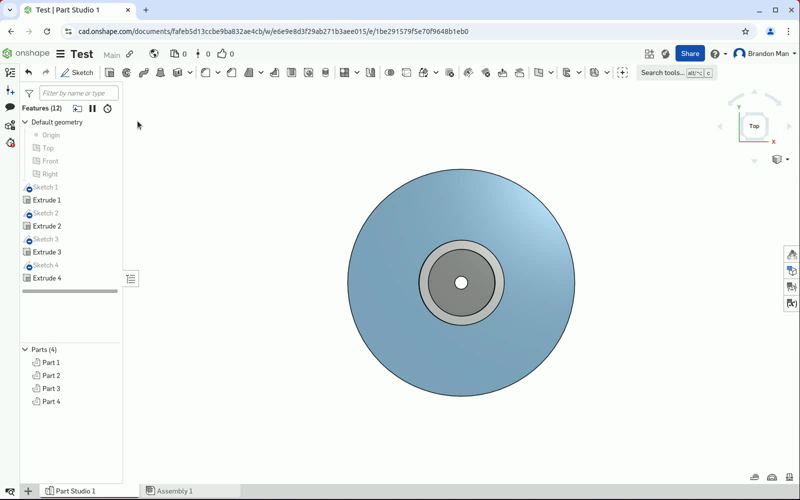
key(shift+h)
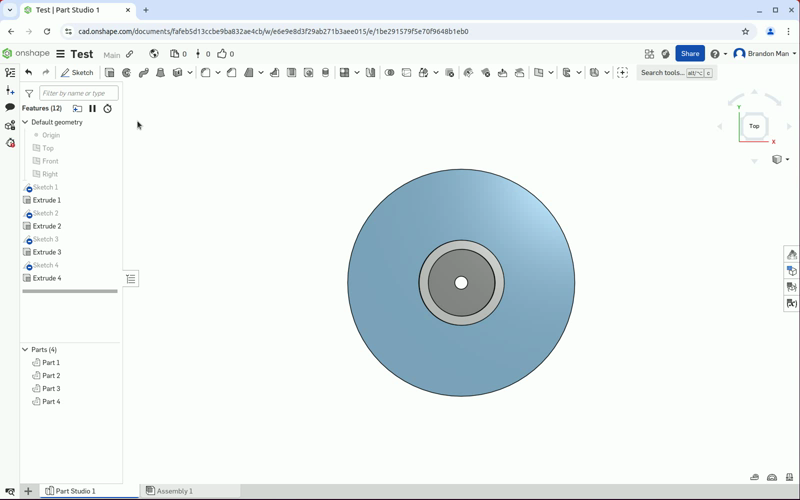
key(shift+h)
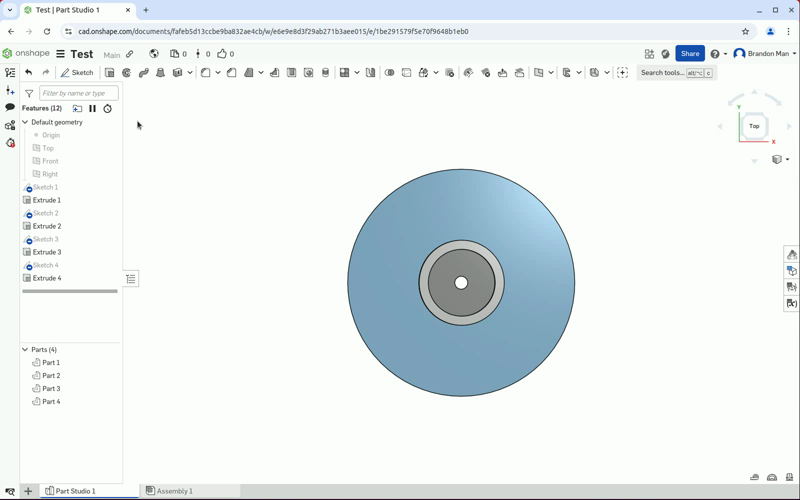
mouse_move(73, 189)
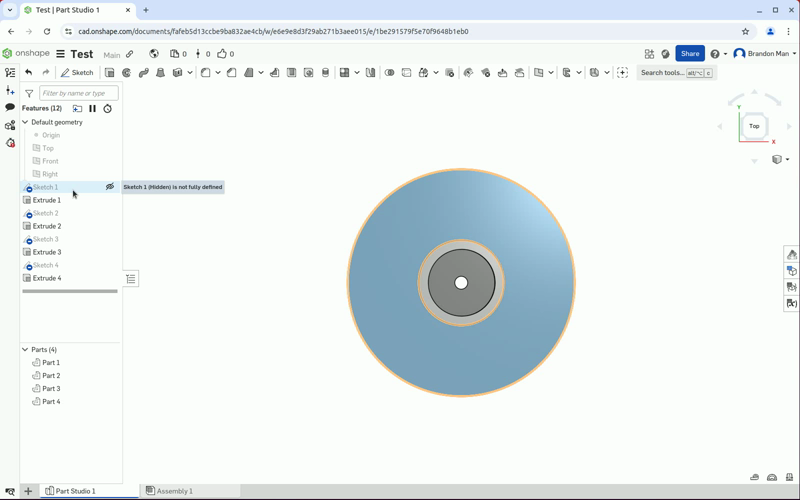
click(73, 189)
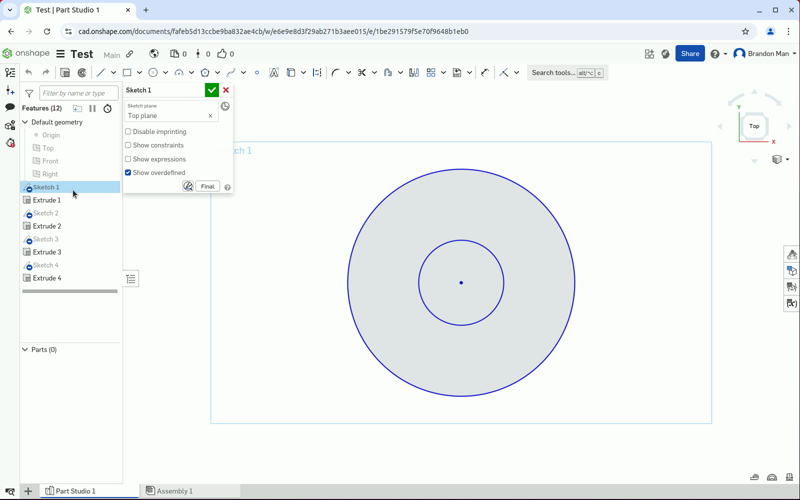
mouse_move(229, 92)
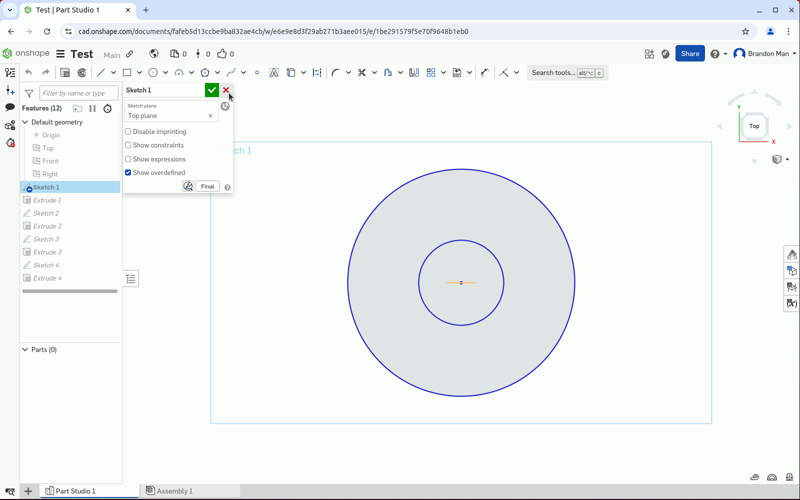
click(229, 92)
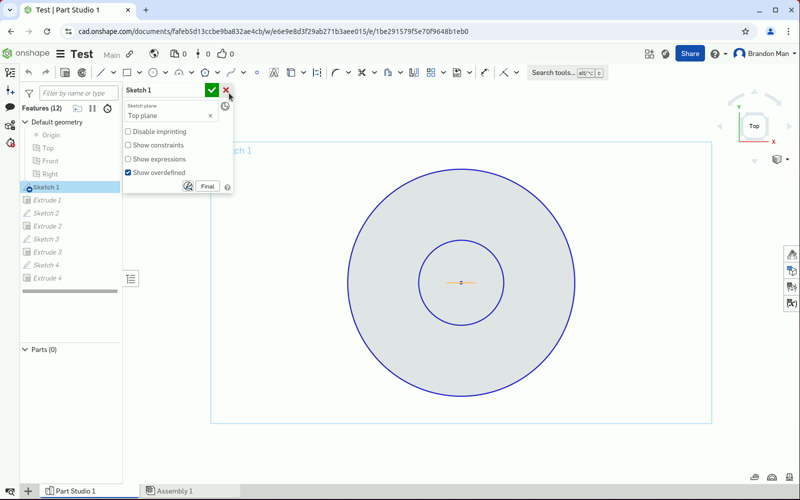
key(shift+s)
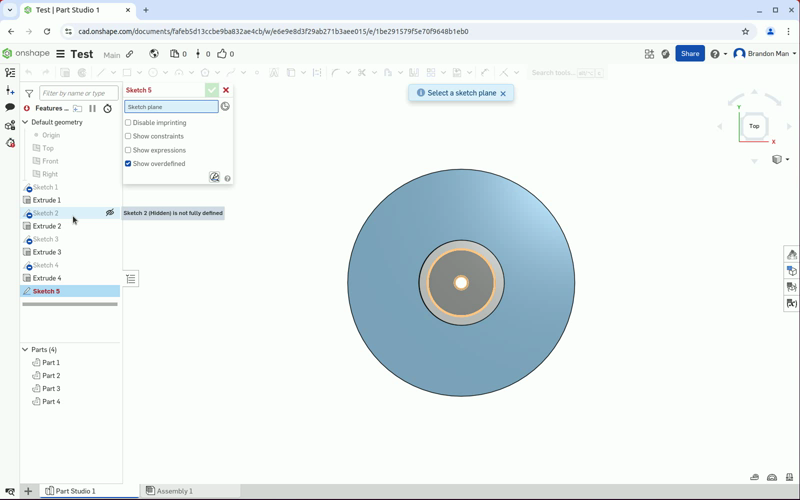
scroll(3)
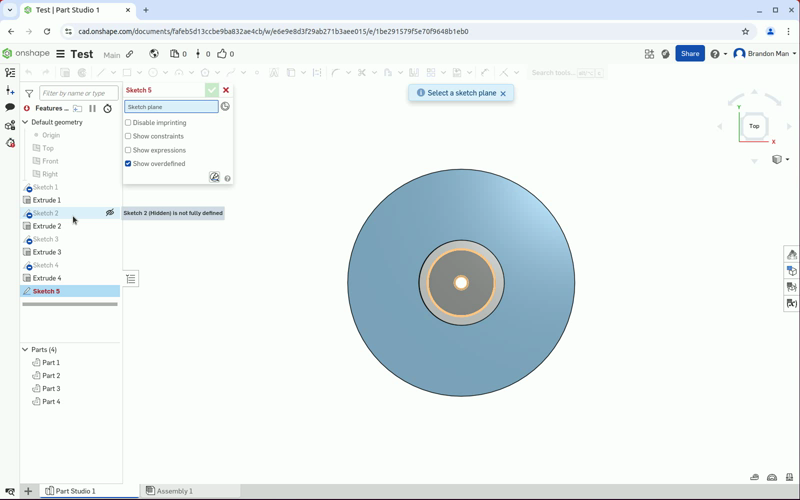
mouse_move(73, 150)
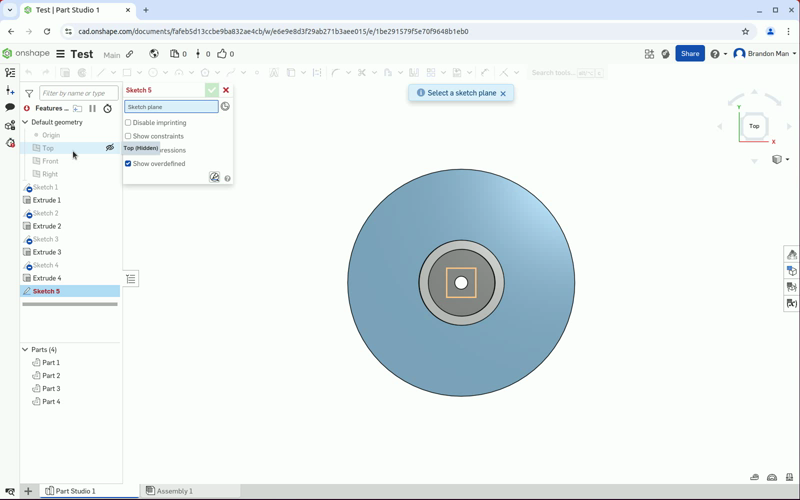
click(73, 150)
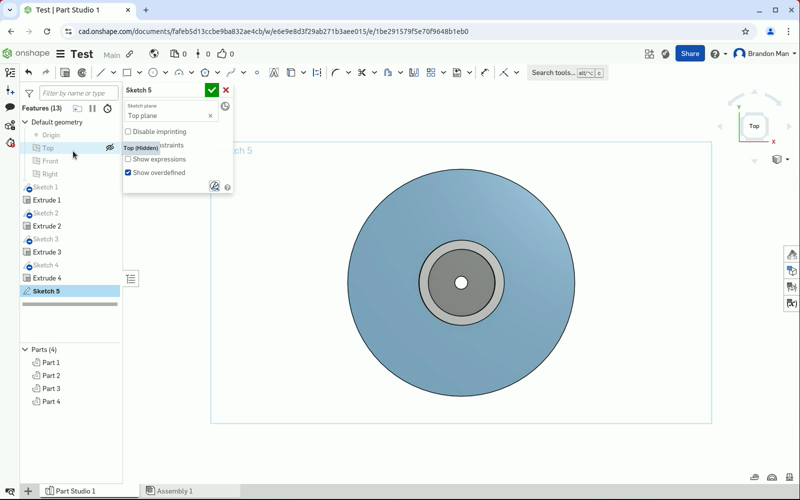
mouse_move(73, 352)
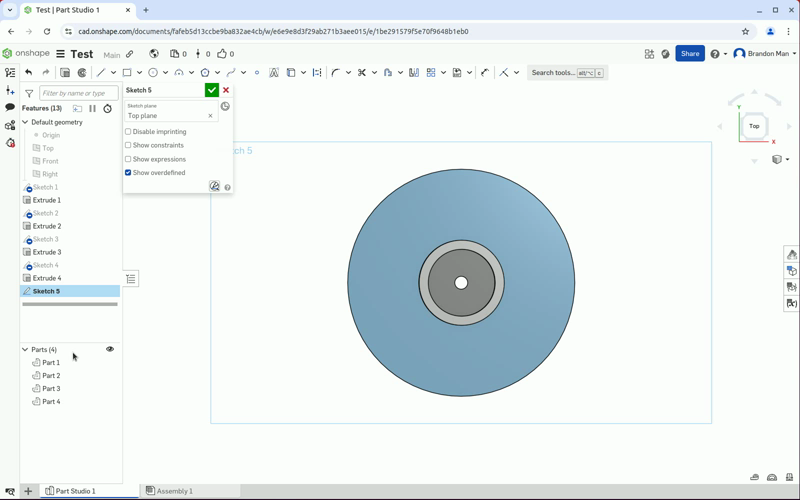
key(y)
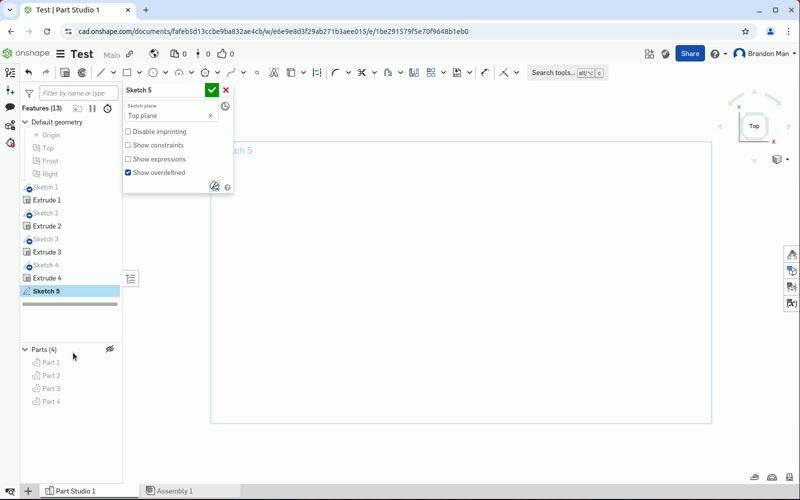
key(c)
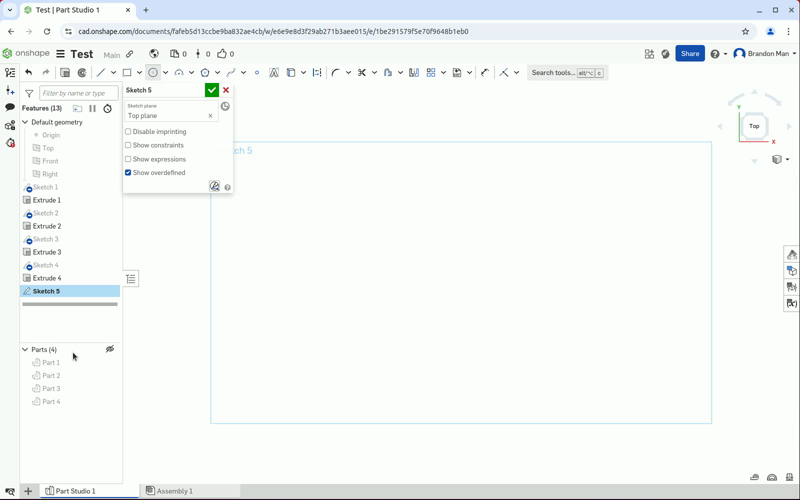
key_down(shift)
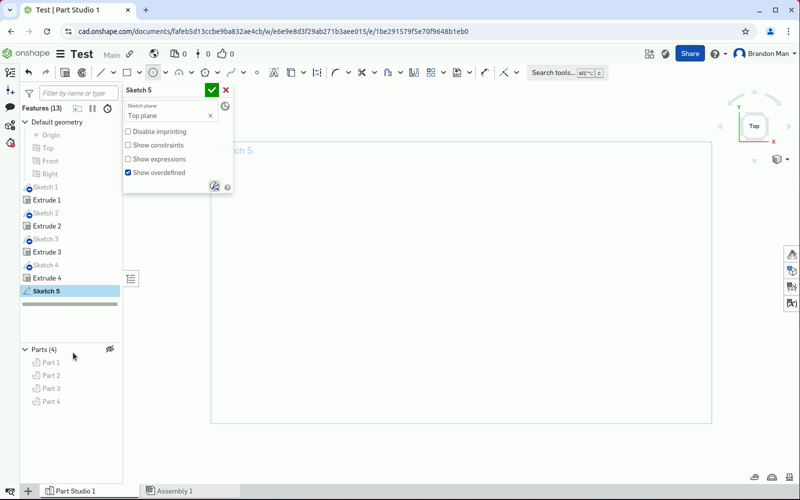
mouse_move(461, 282)
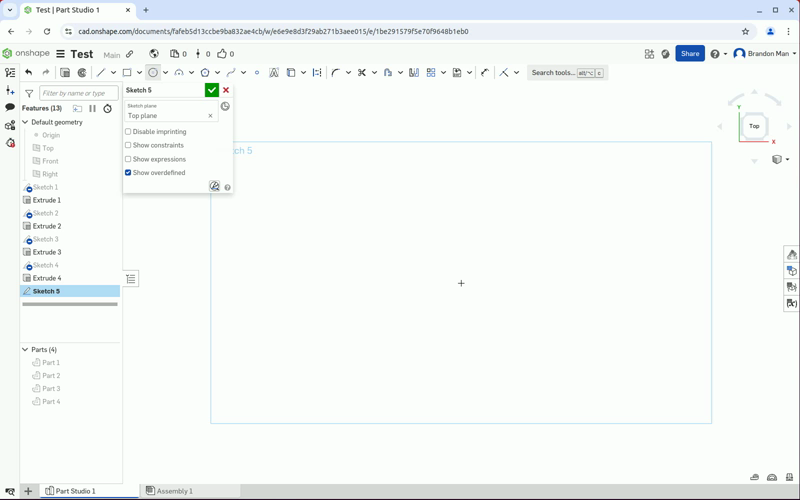
click(461, 282)
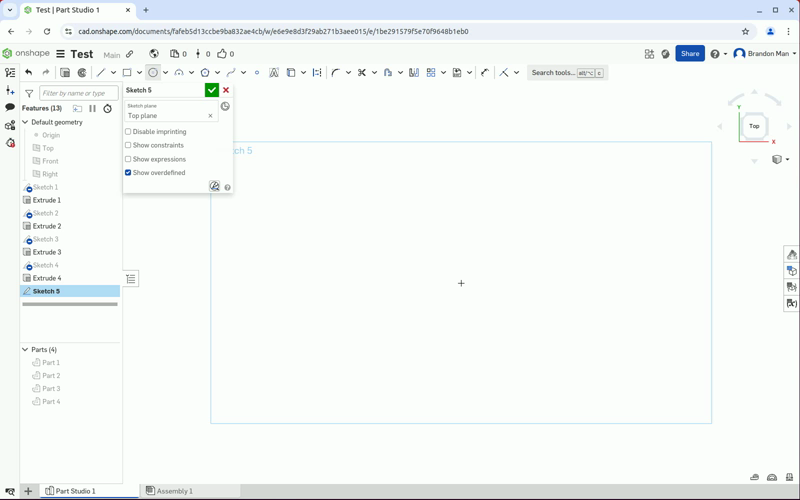
key_up(shift)
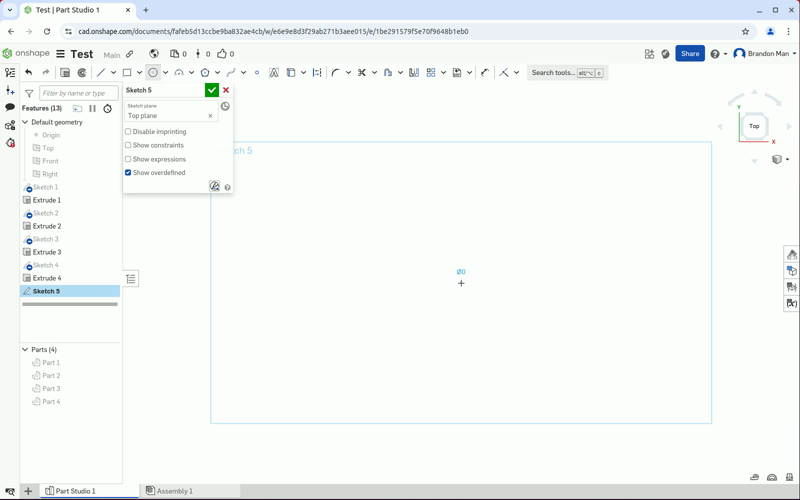
mouse_move(574, 282)
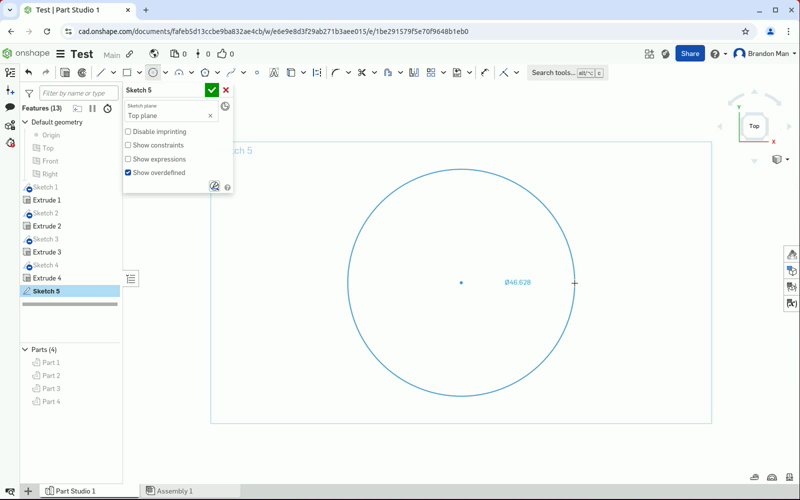
click(574, 282)
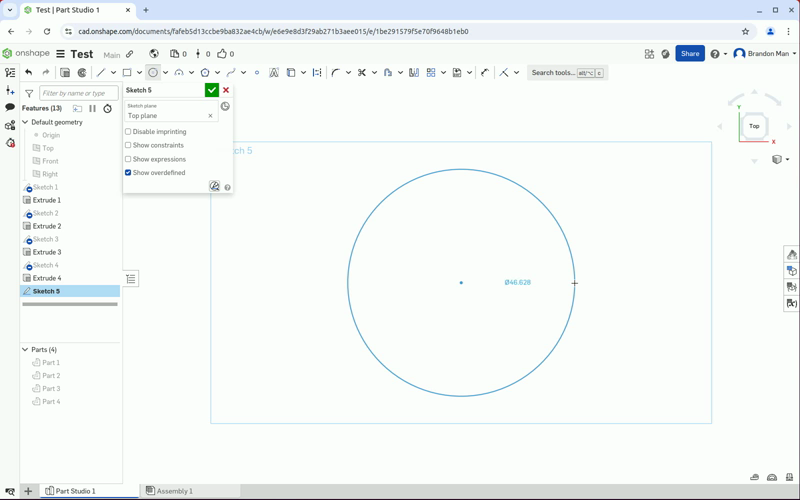
key(esc)
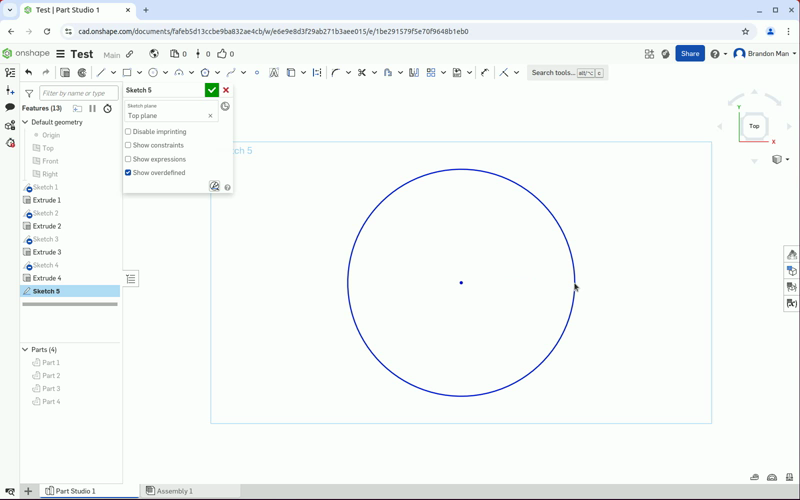
key(c)
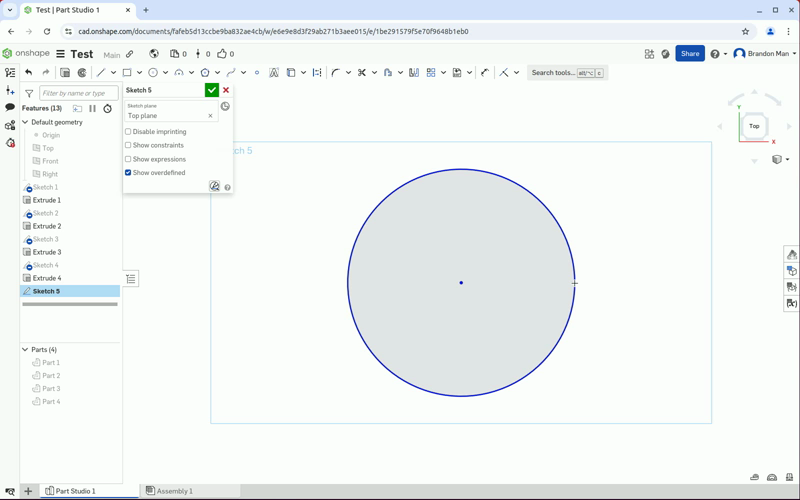
key_down(shift)
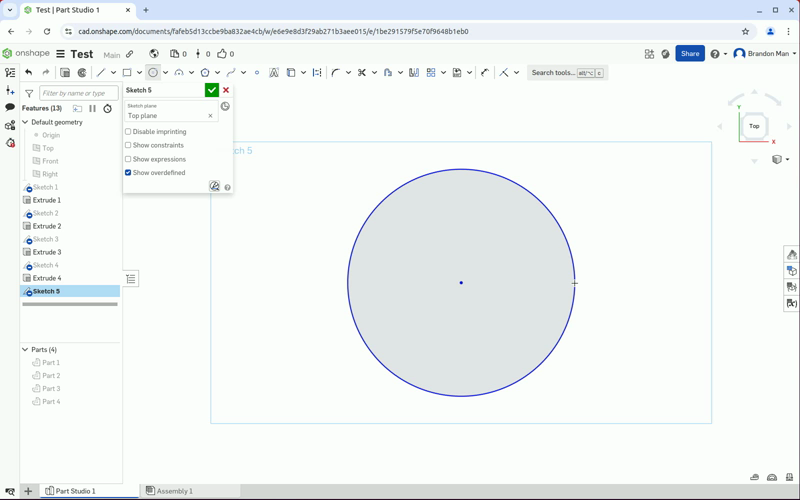
mouse_move(461, 282)
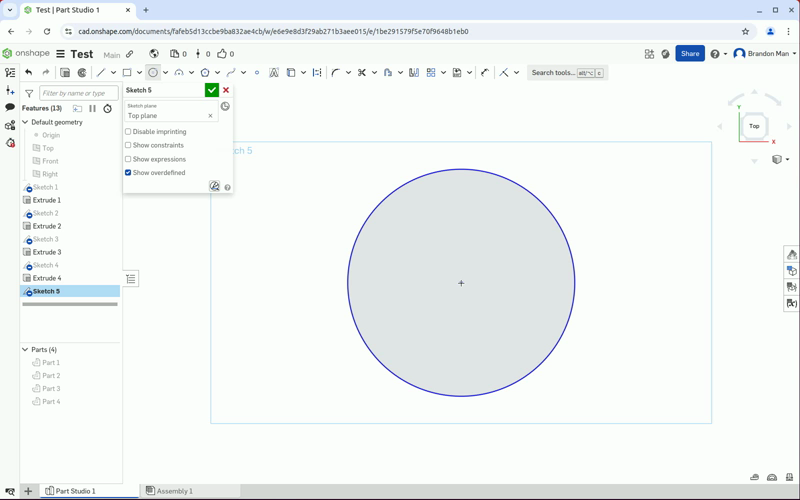
click(461, 282)
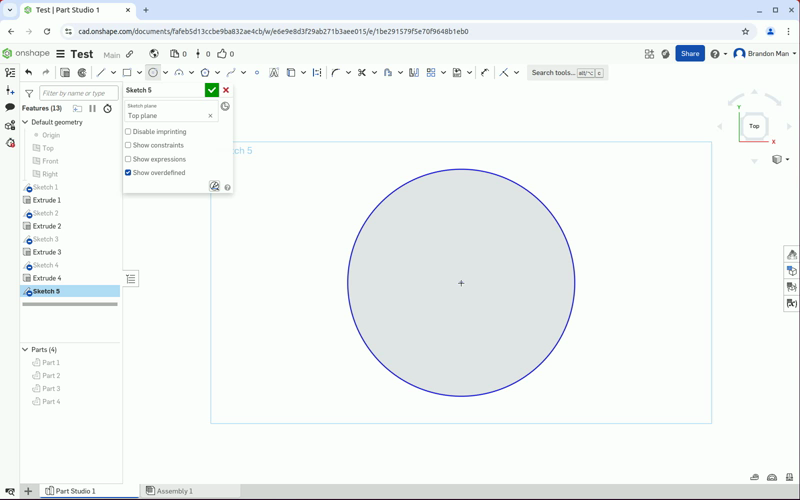
key_up(shift)
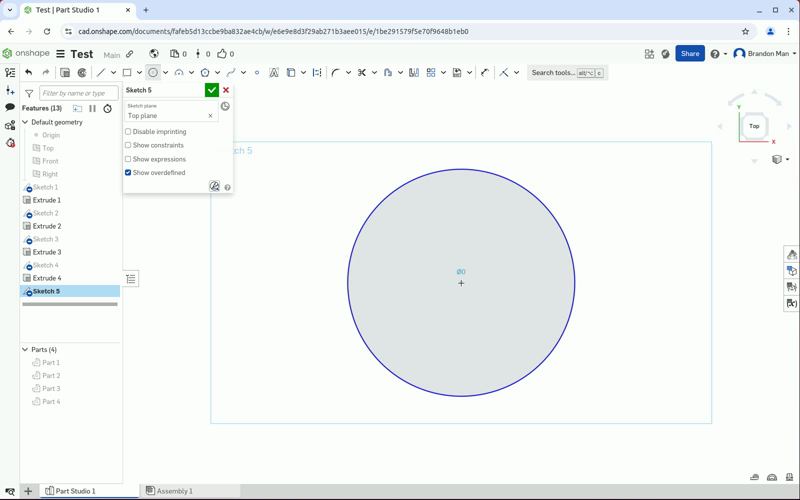
mouse_move(503, 282)
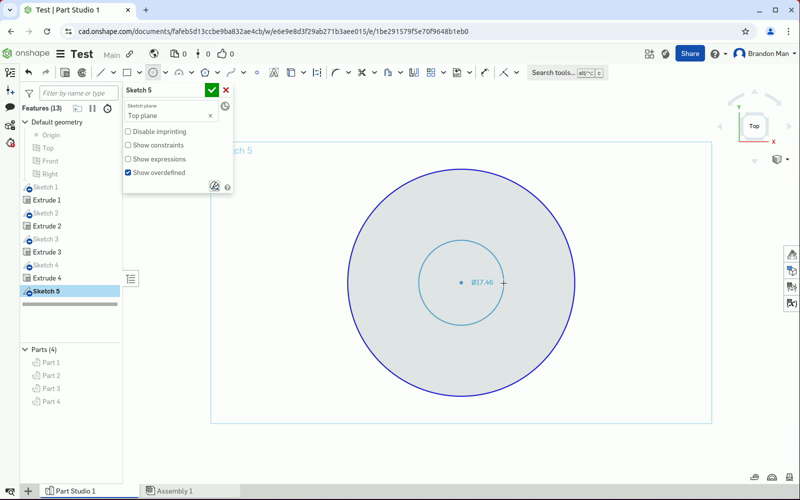
click(503, 282)
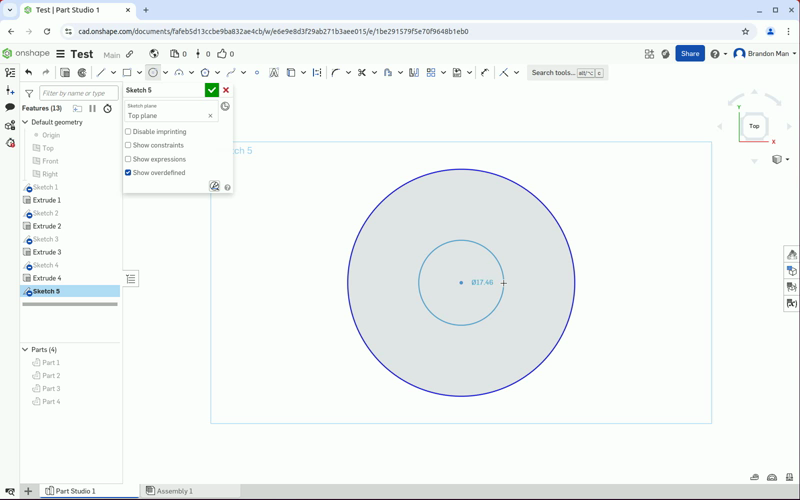
key(esc)
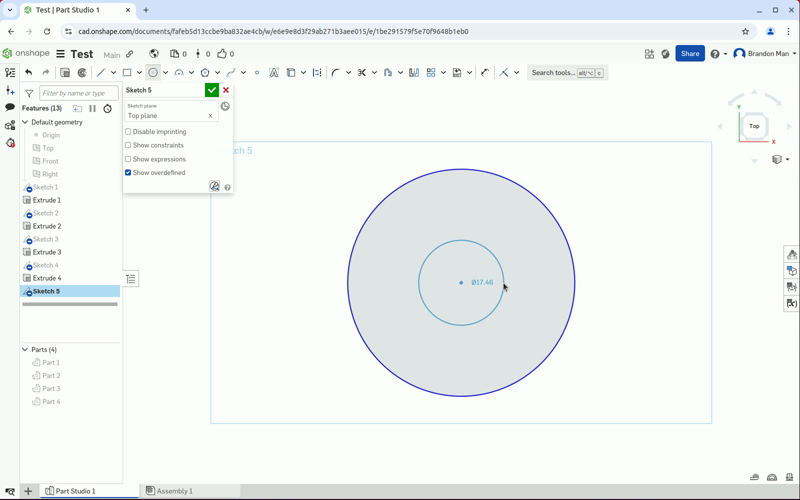
mouse_move(532, 250)
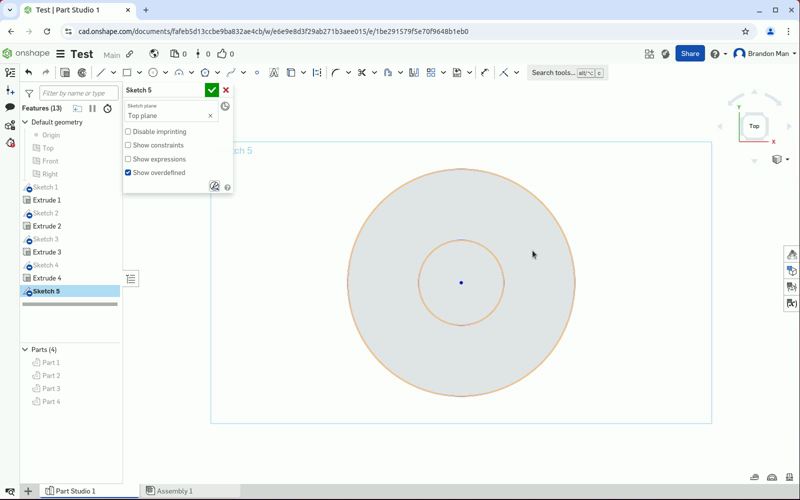
click(532, 250)
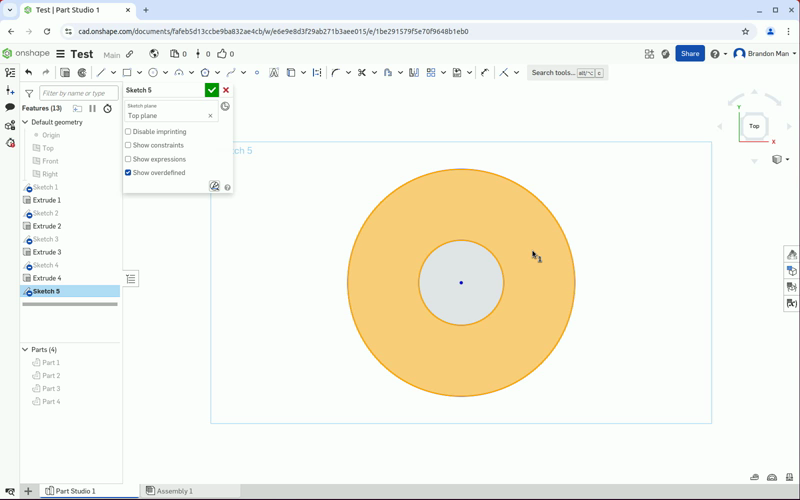
mouse_move(73, 352)
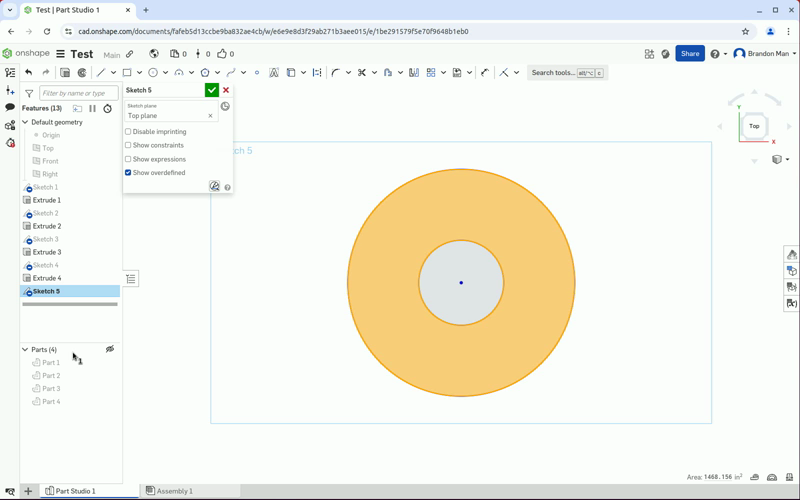
key(shift+y)
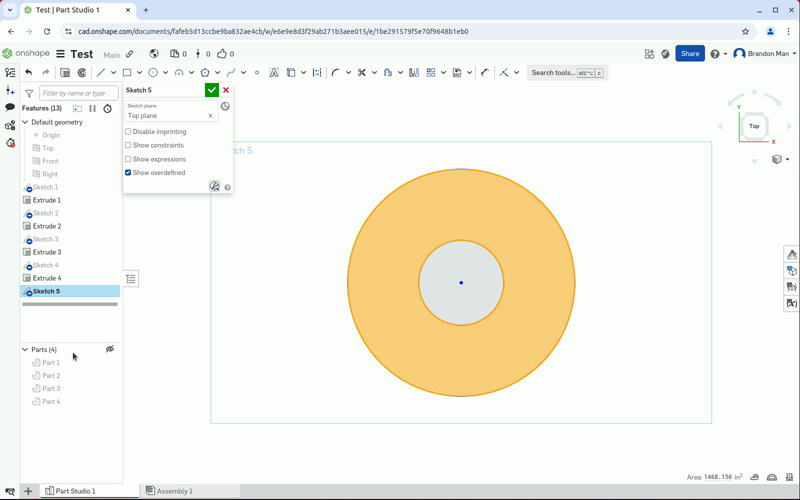
key(shift+e)
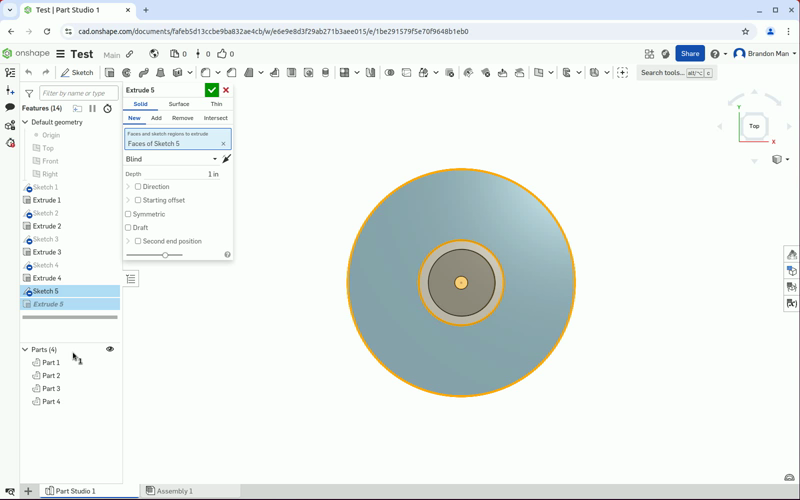
mouse_move(143, 106)
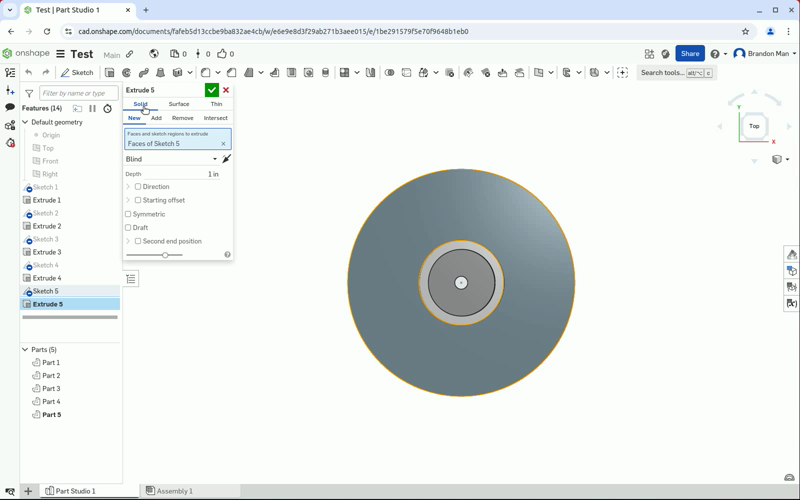
click(143, 106)
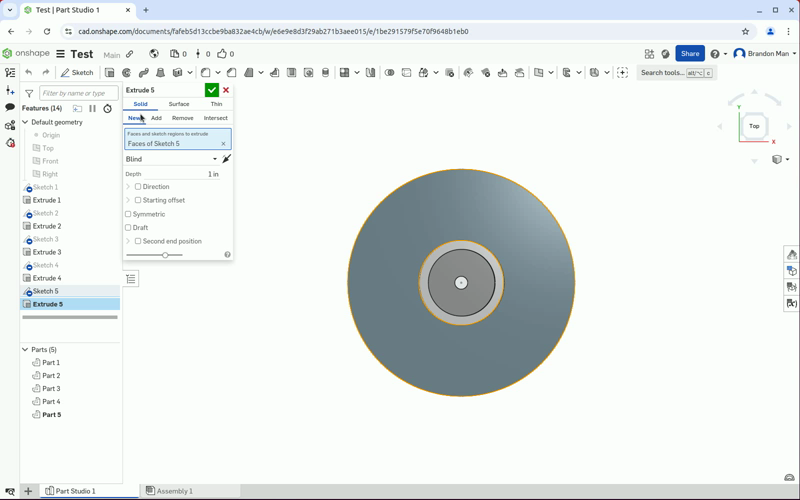
mouse_move(137, 120)
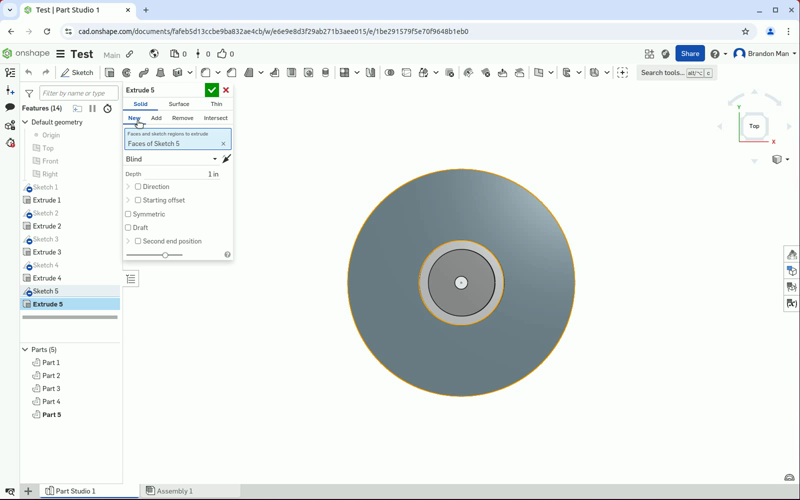
click(137, 120)
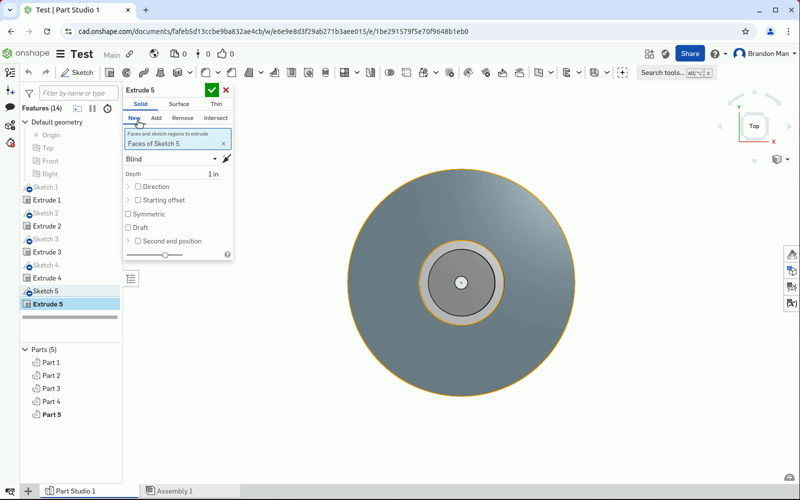
key(tab, 4)
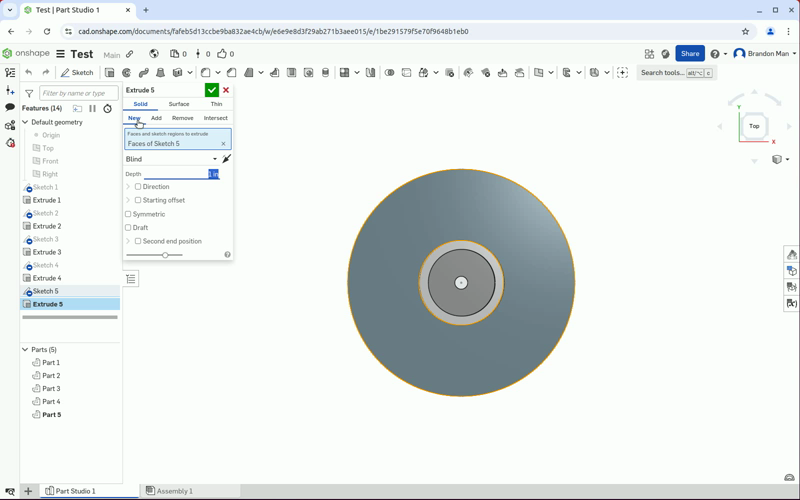
text(1.685)
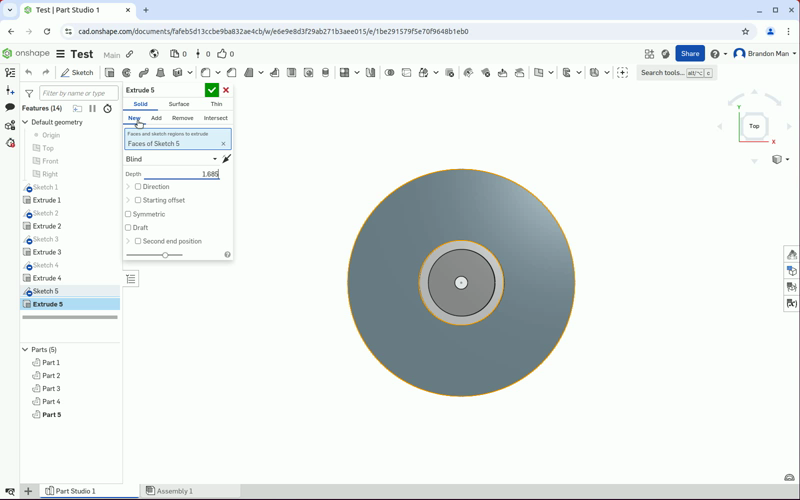
key(enter)
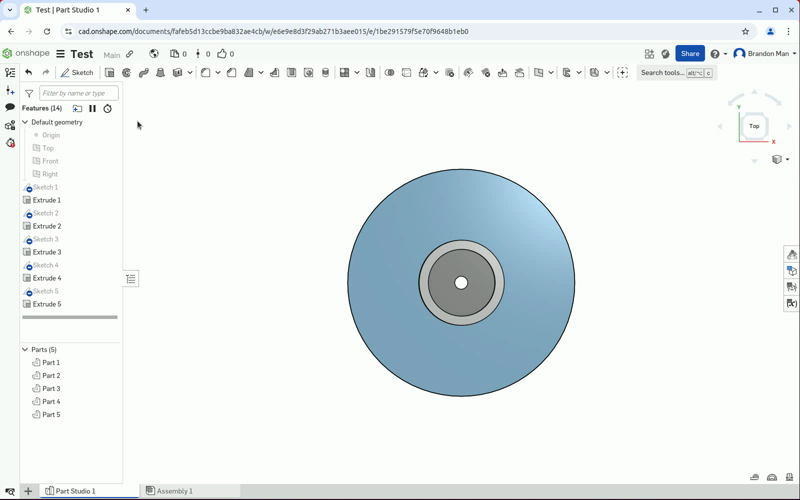
key(shift+h)
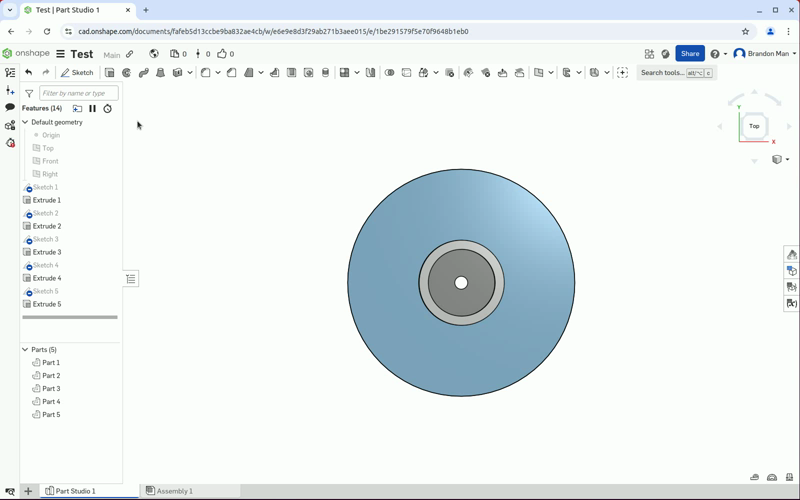
key(shift+h)
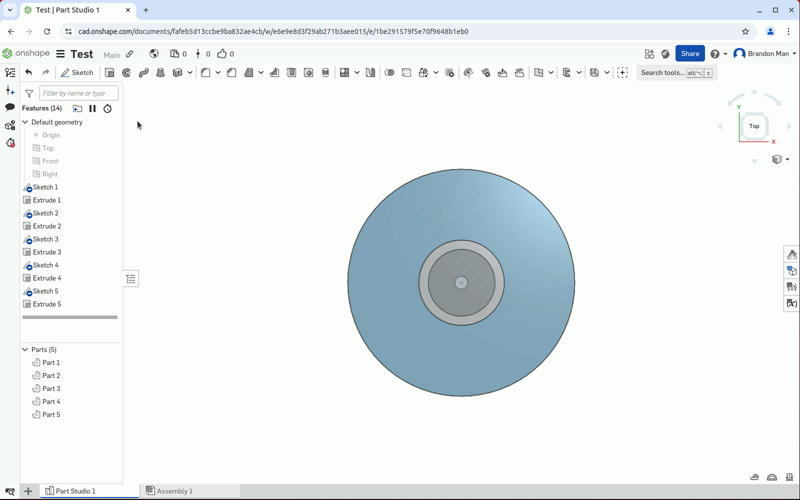
key(shift+7)
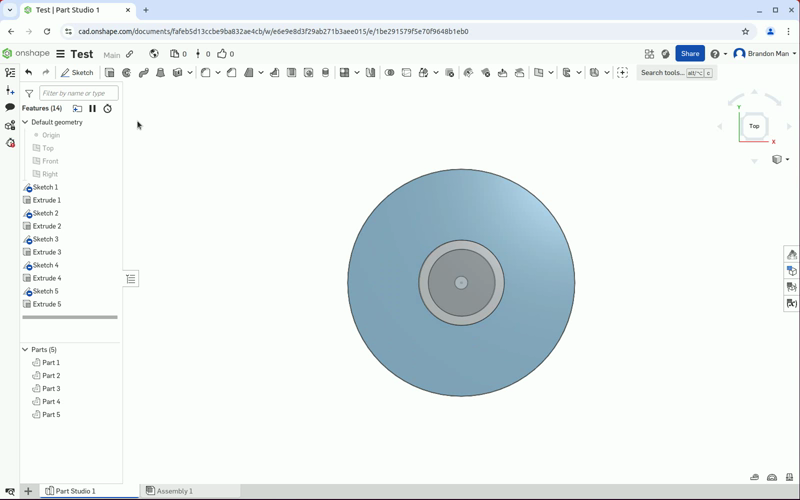
key(up, 3)
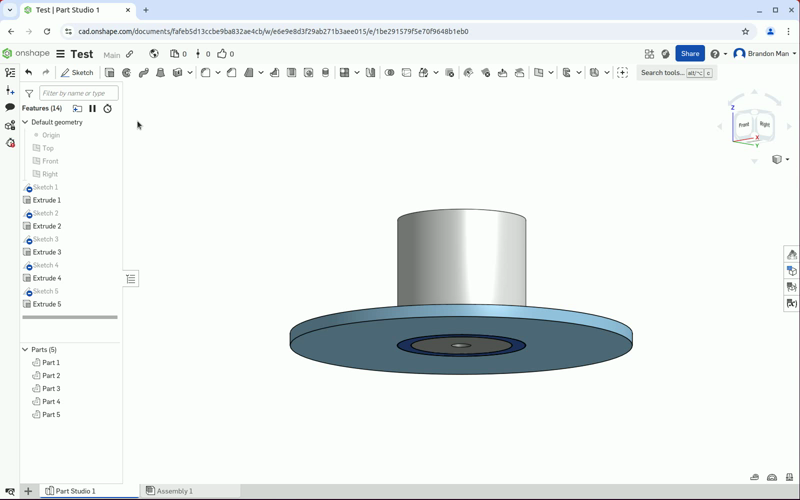
key(left, 3)
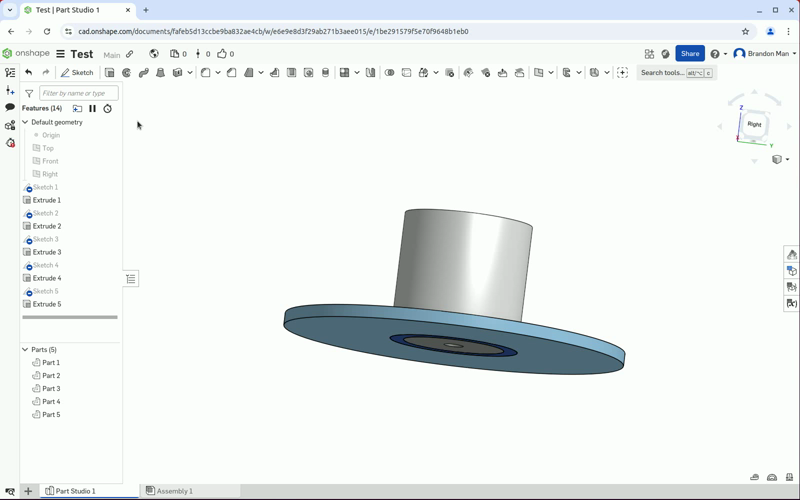
key(right, 3)
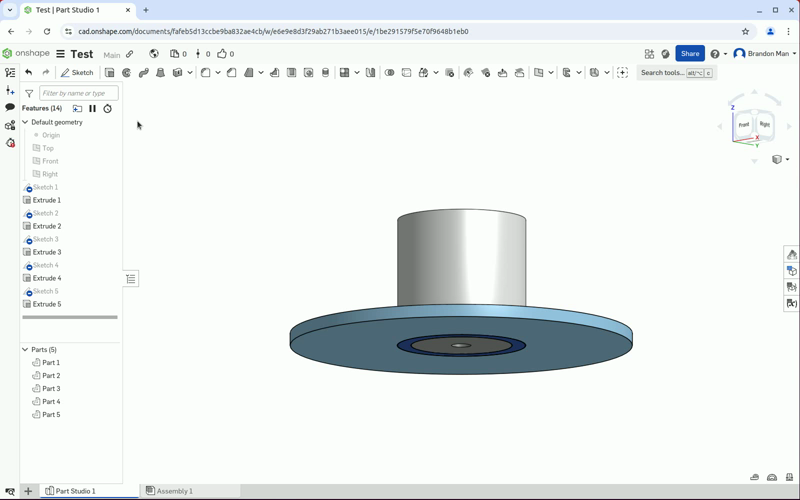
key(down, 3)
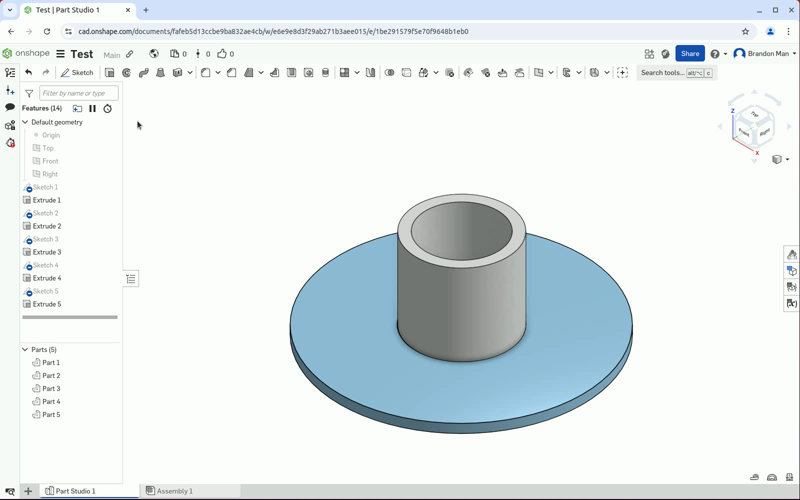
mouse_move(73, 189)
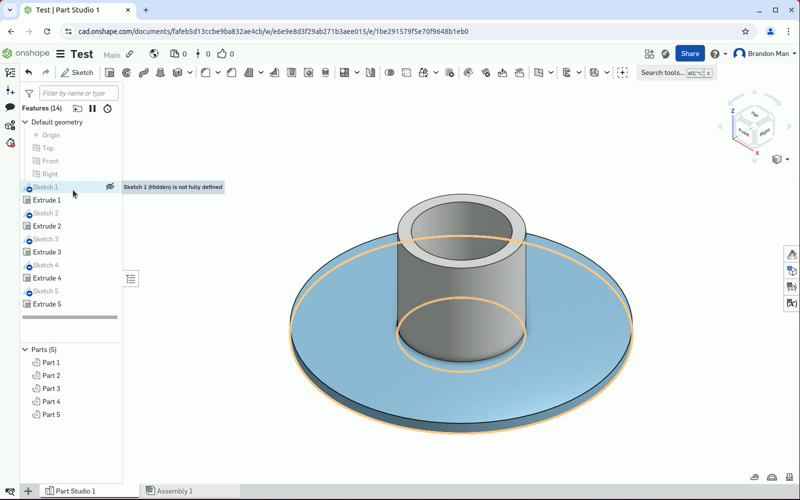
click(73, 189)